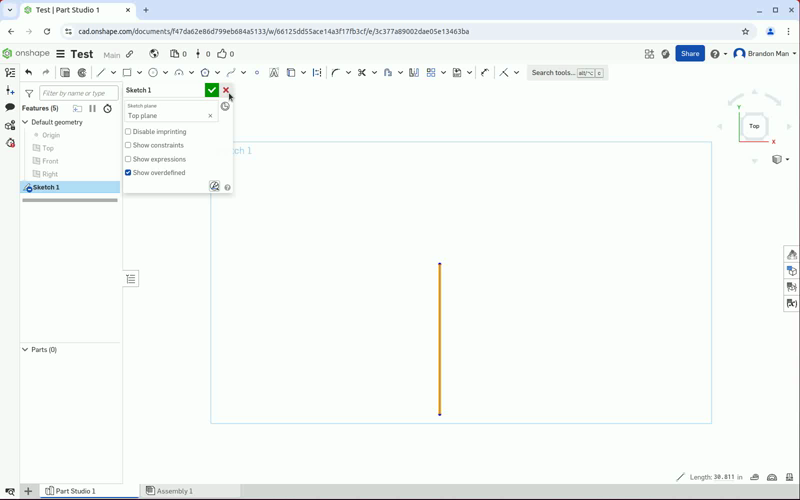
key(shift+h)
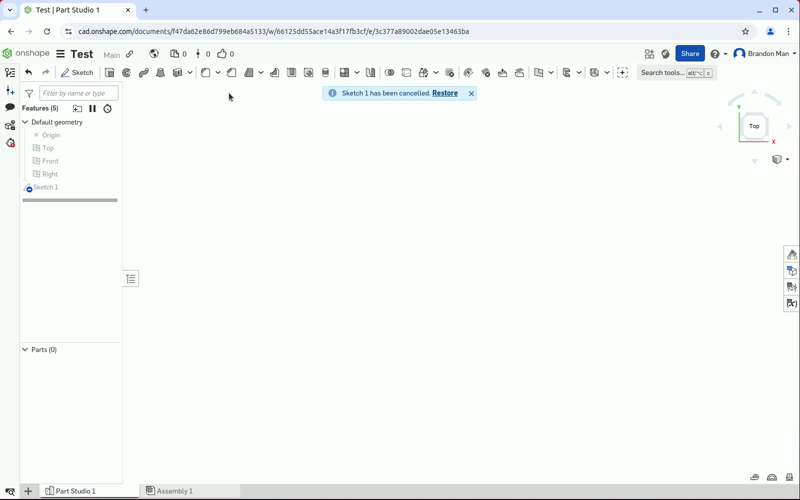
mouse_move(73, 352)
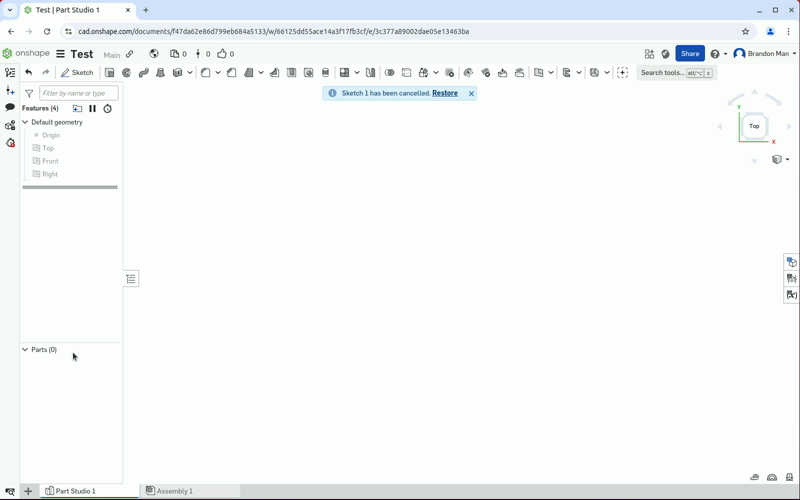
key(y)
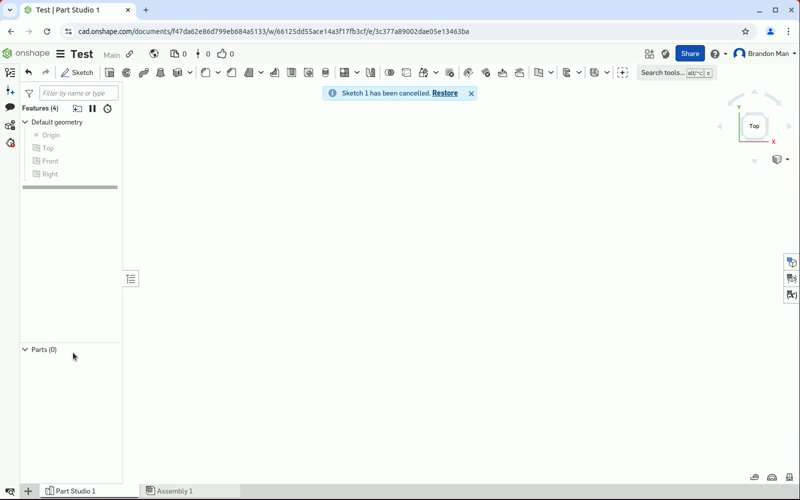
key(shift+p)
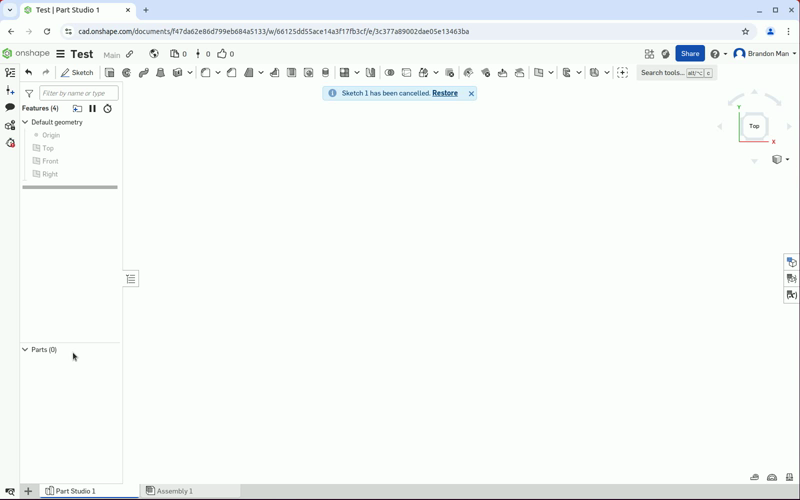
key(space)
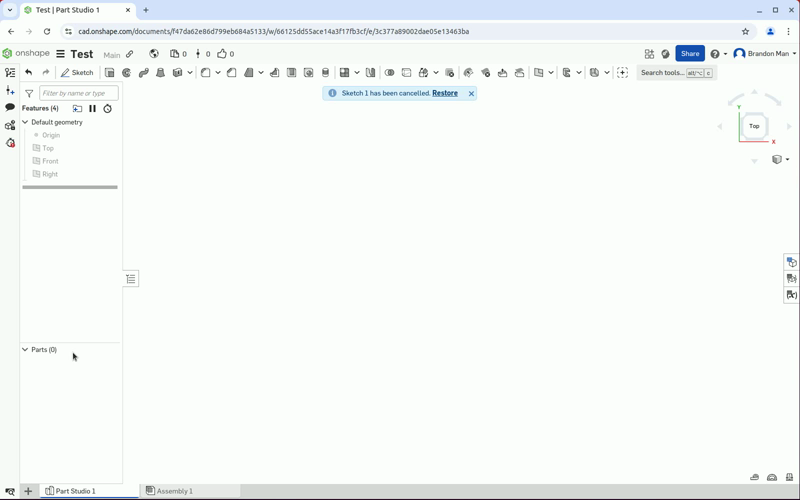
key_down(shift)
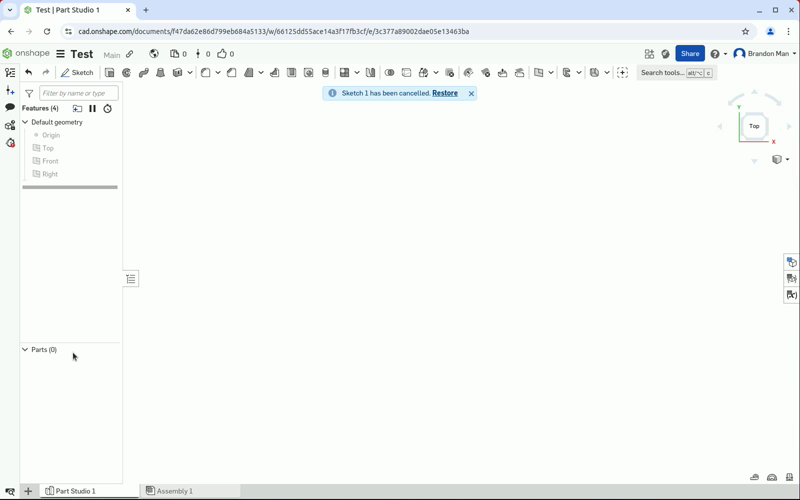
key(up)
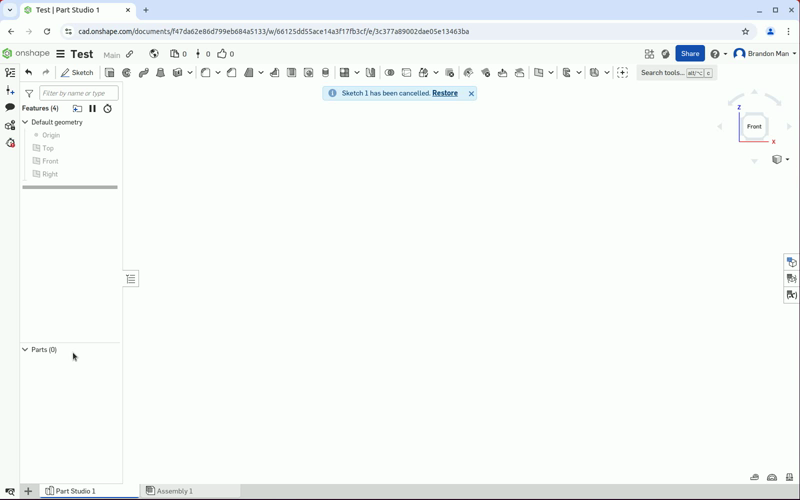
key_up(shift)
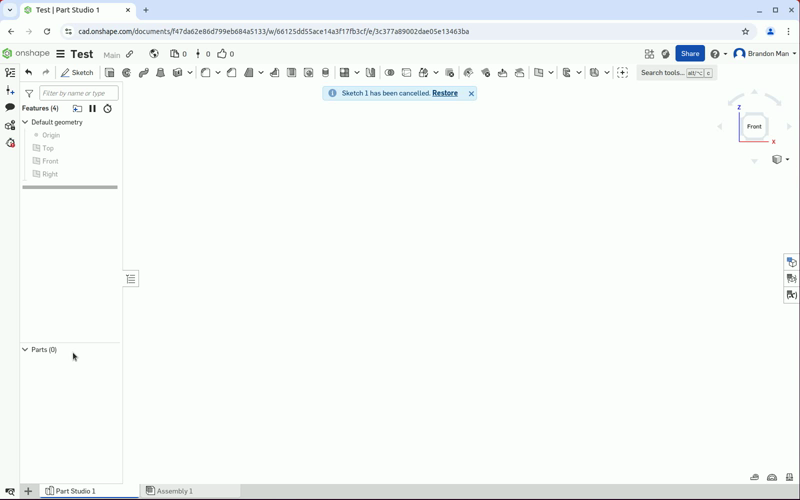
mouse_move(73, 352)
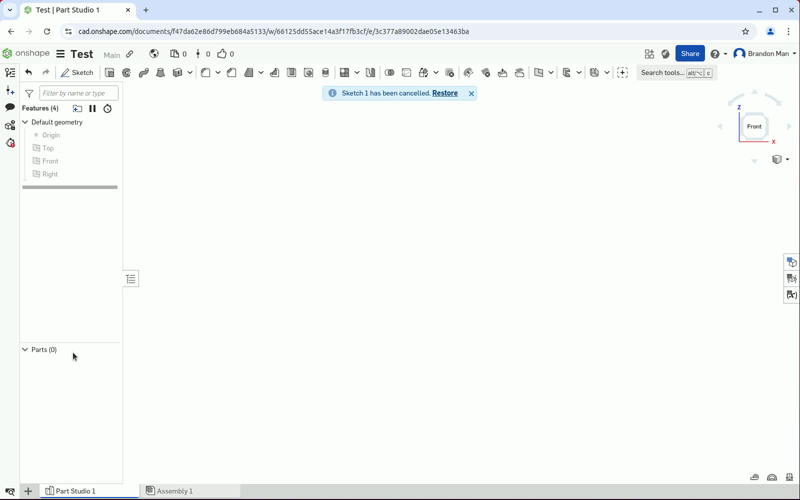
key(shift+y)
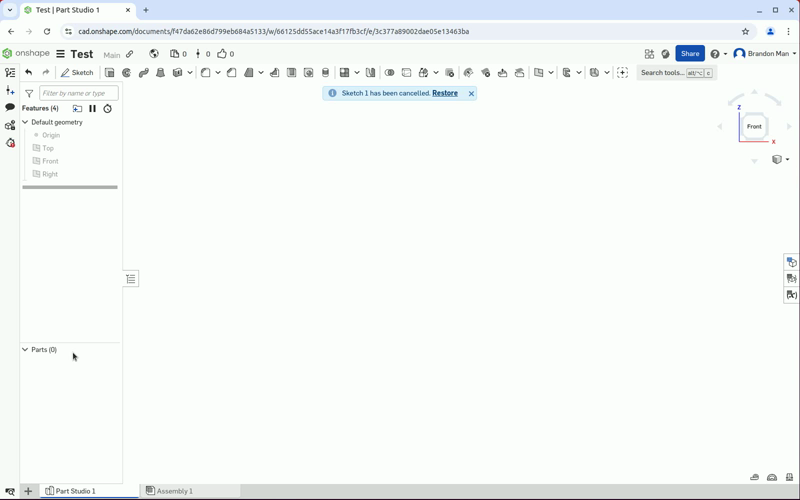
key(shift+s)
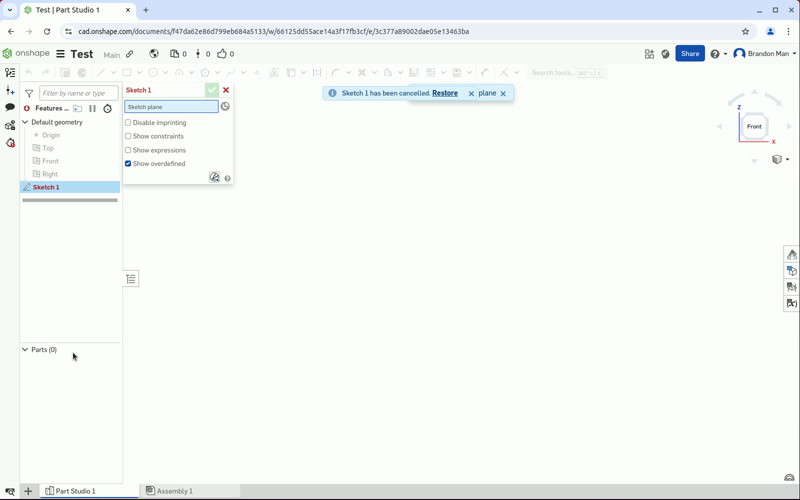
mouse_move(73, 163)
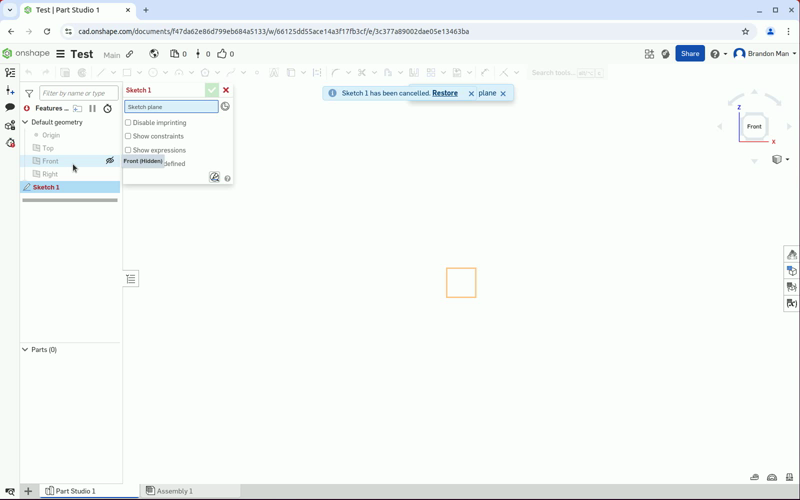
click(73, 163)
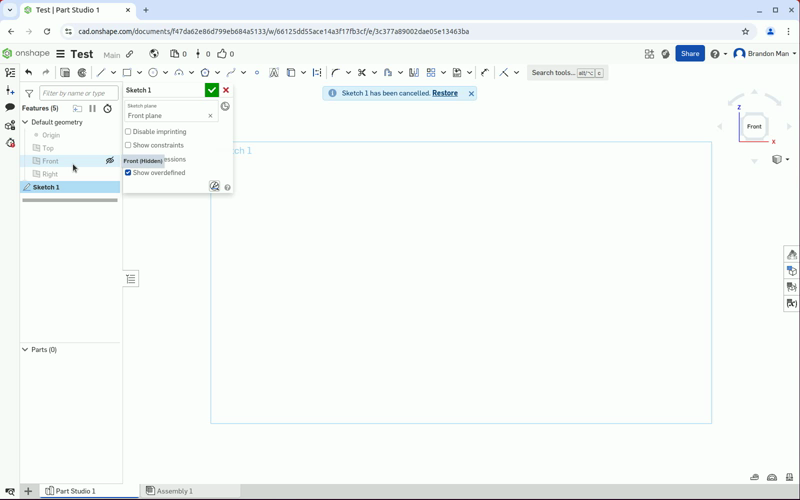
mouse_move(73, 352)
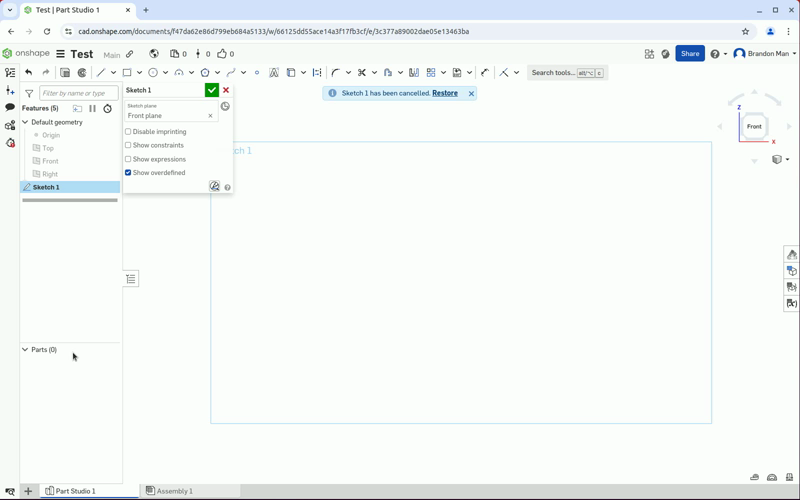
key(y)
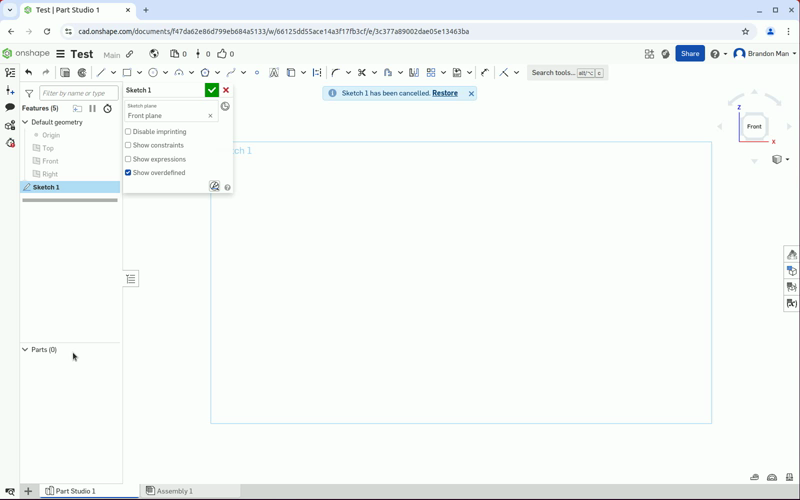
key(l)
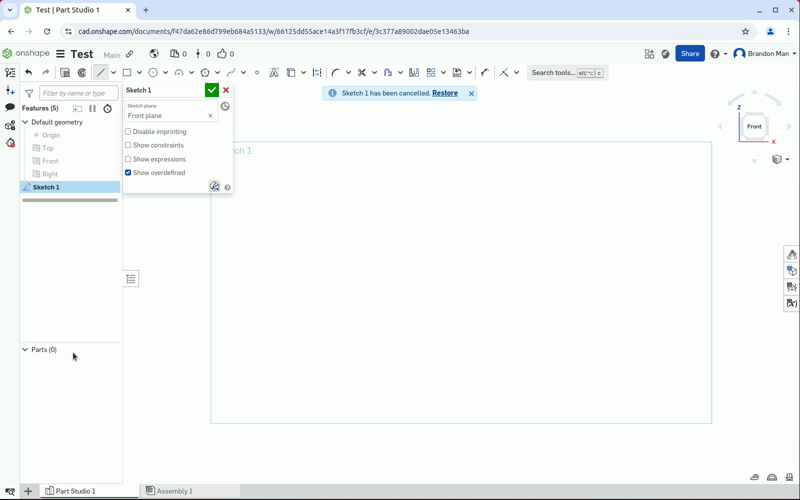
key_down(shift)
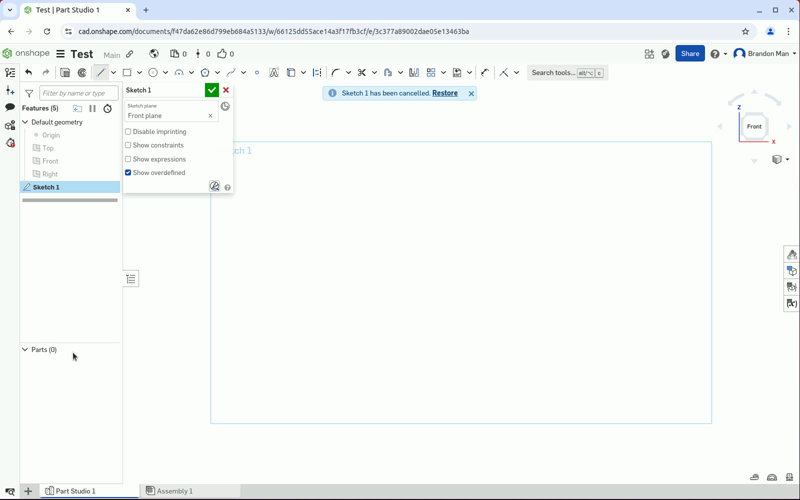
mouse_move(357, 322)
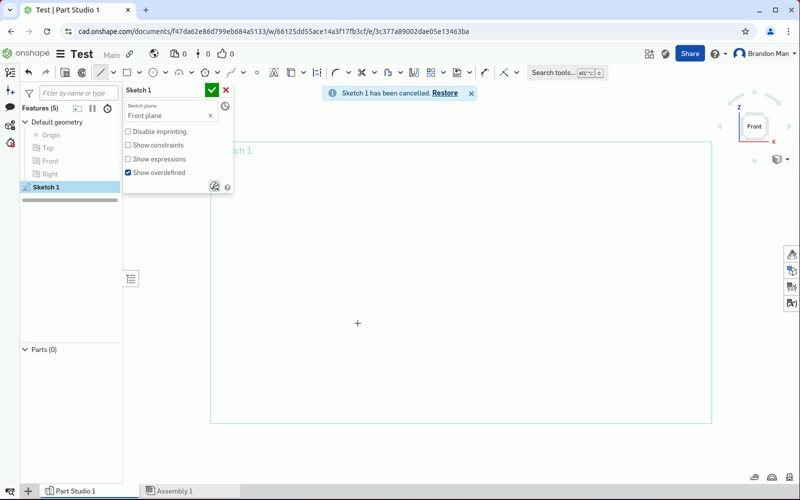
click(357, 322)
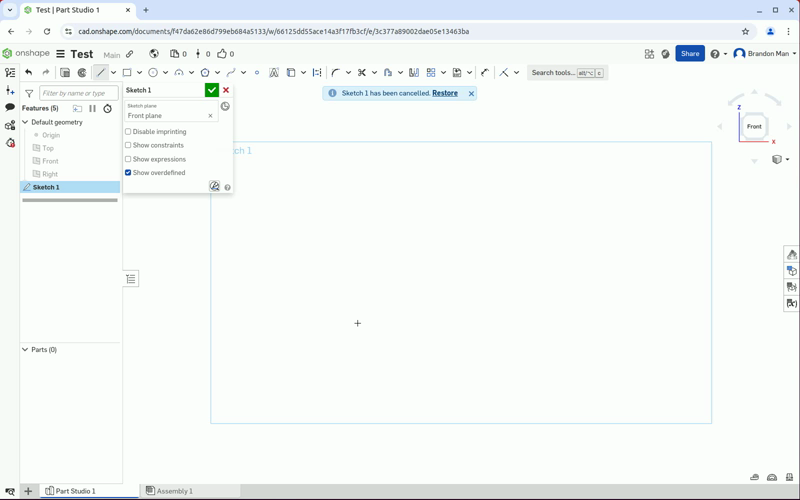
key_up(shift)
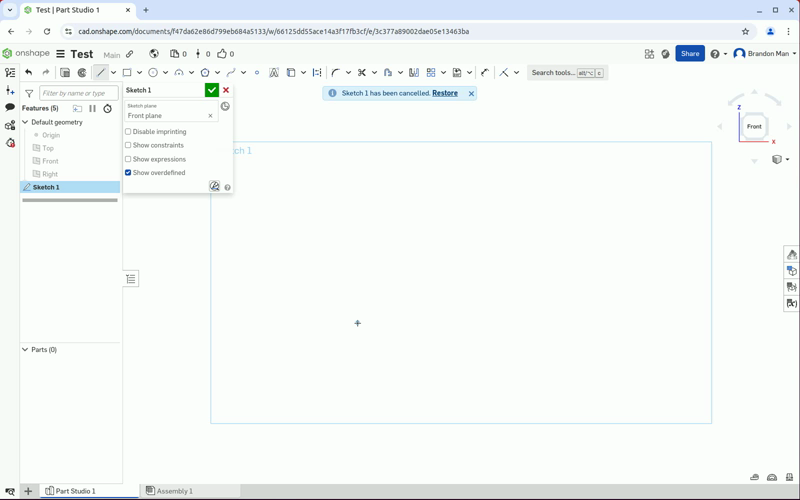
key_down(shift)
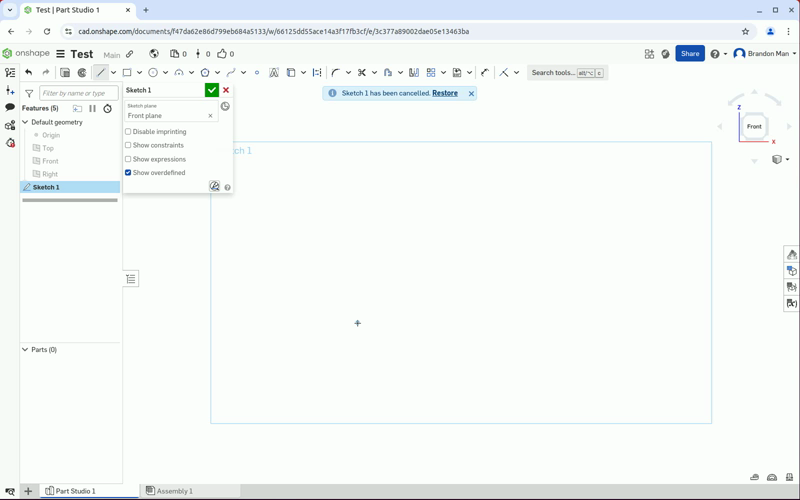
mouse_move(417, 322)
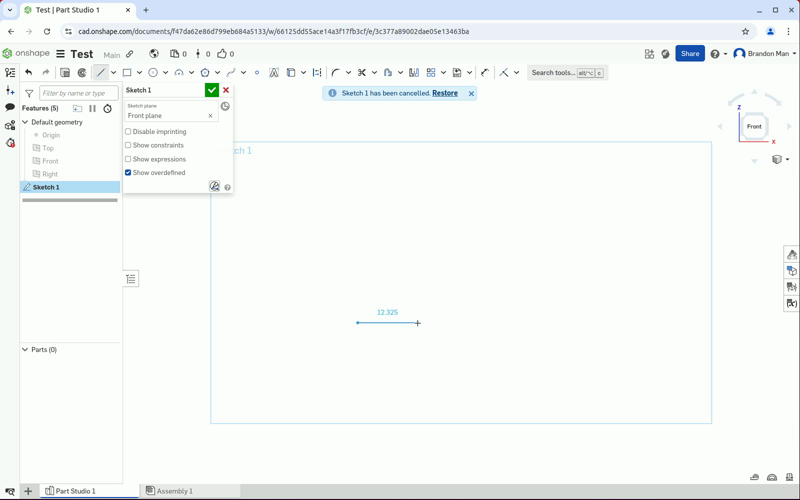
click(417, 322)
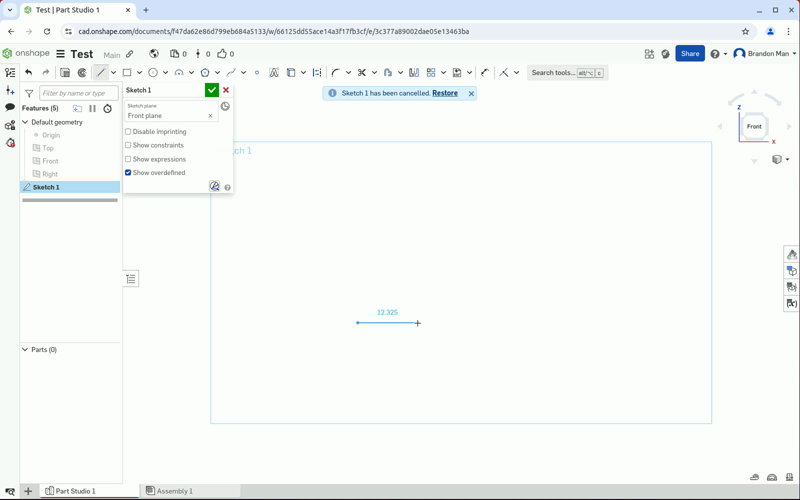
key_up(shift)
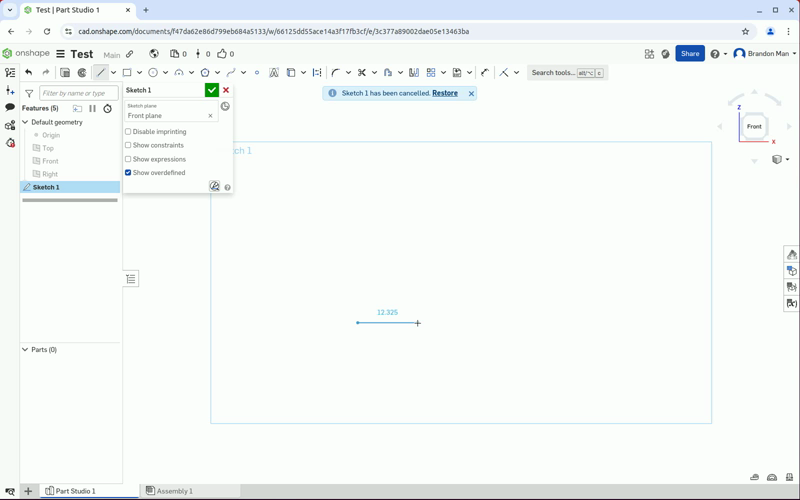
key_down(shift)
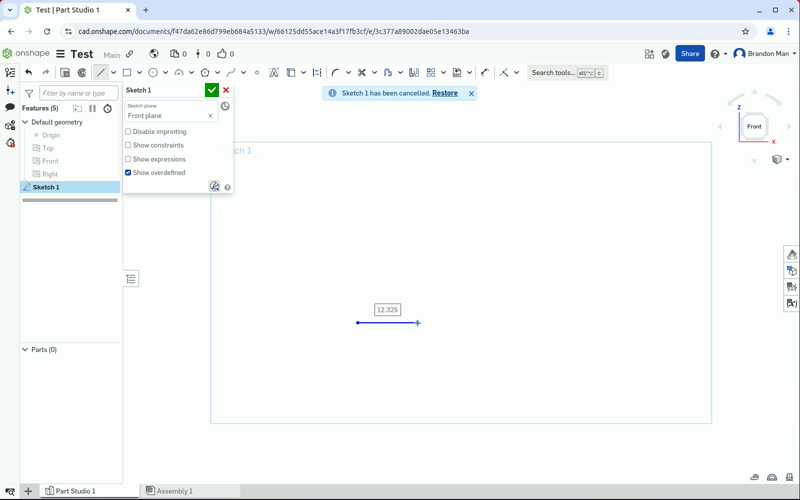
mouse_move(447, 322)
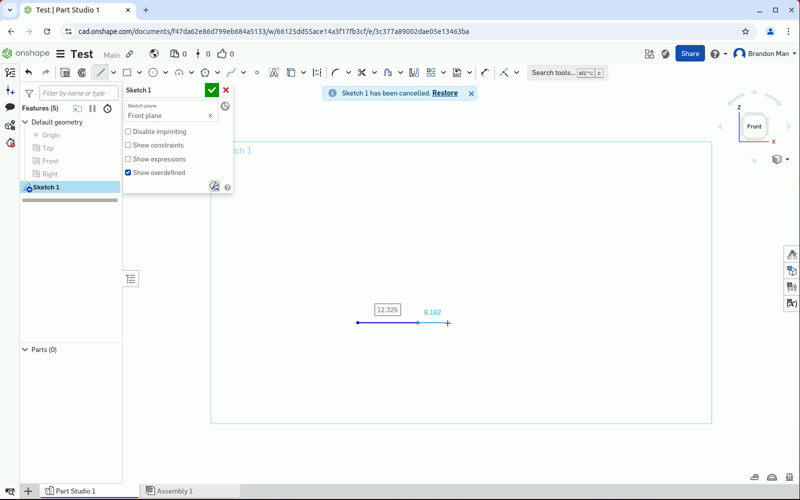
mouse_move(417, 279)
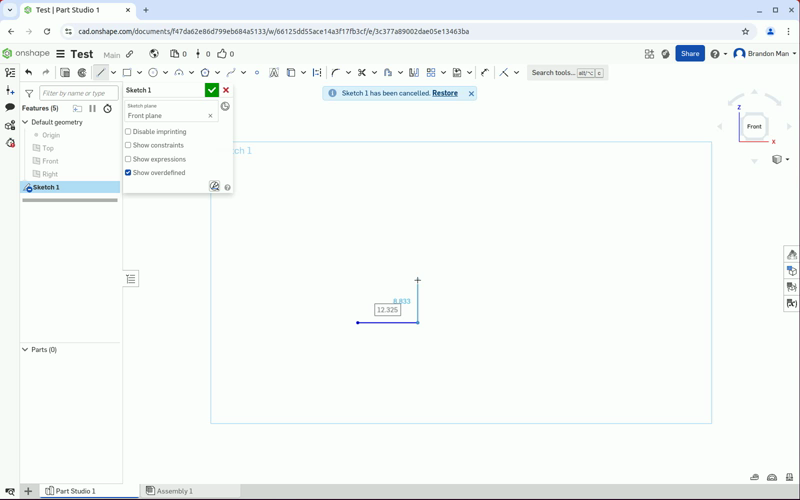
click(417, 279)
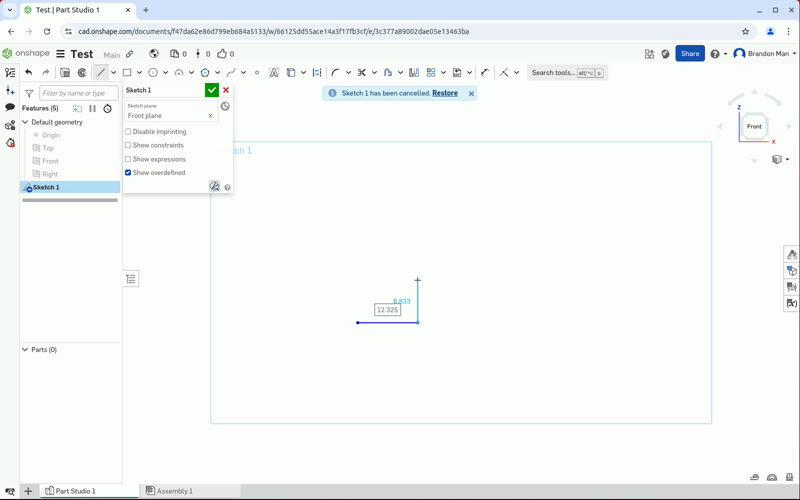
key_up(shift)
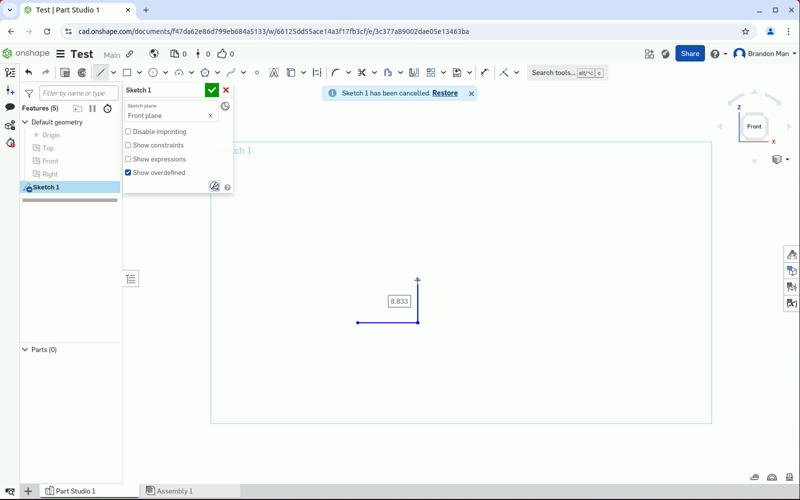
key_down(shift)
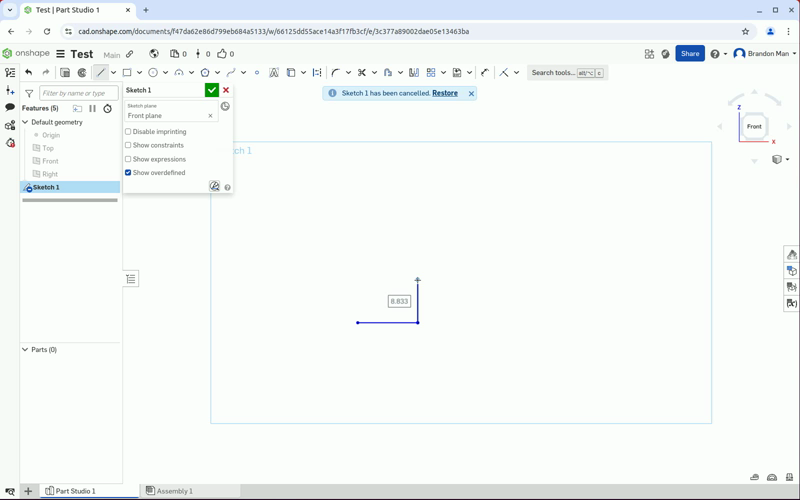
mouse_move(357, 279)
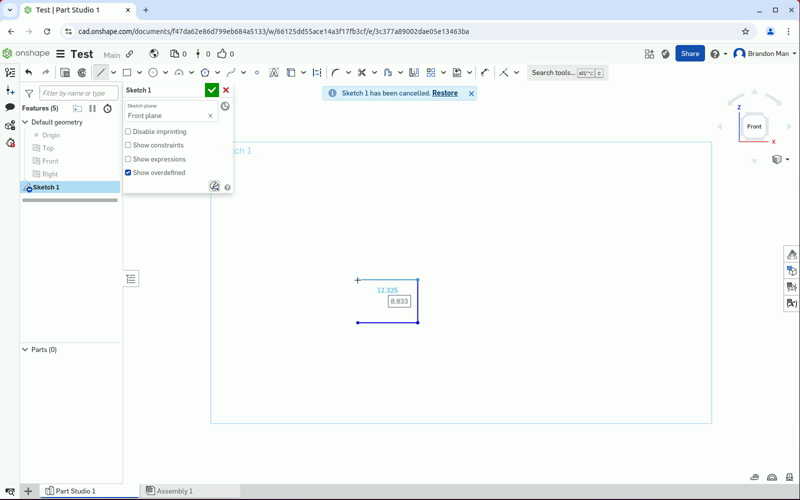
click(357, 279)
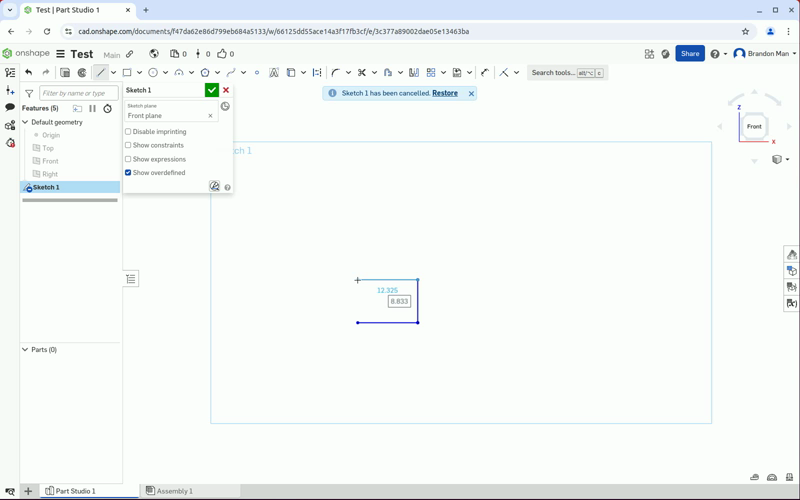
key_up(shift)
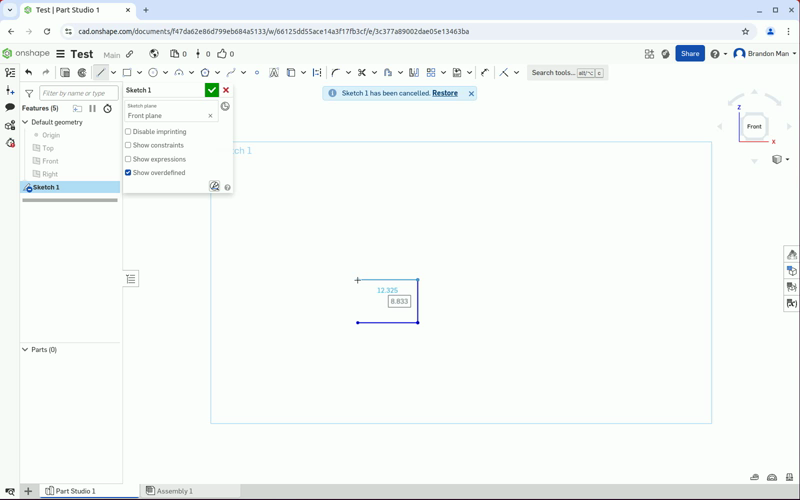
mouse_move(387, 279)
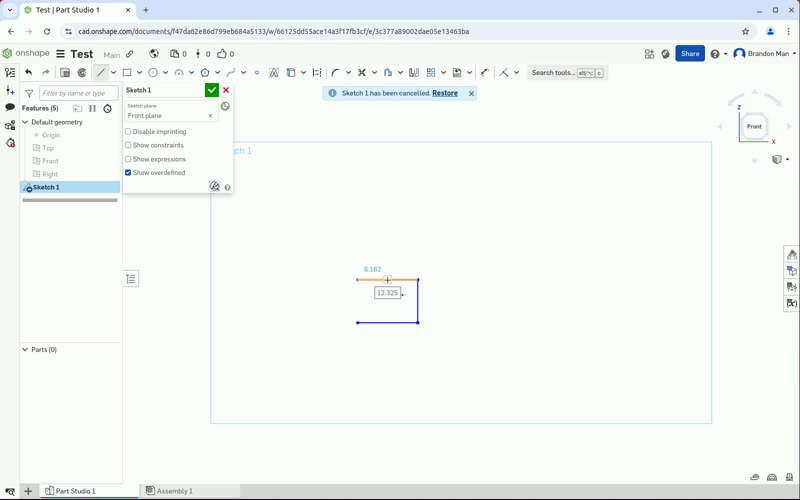
key_down(shift)
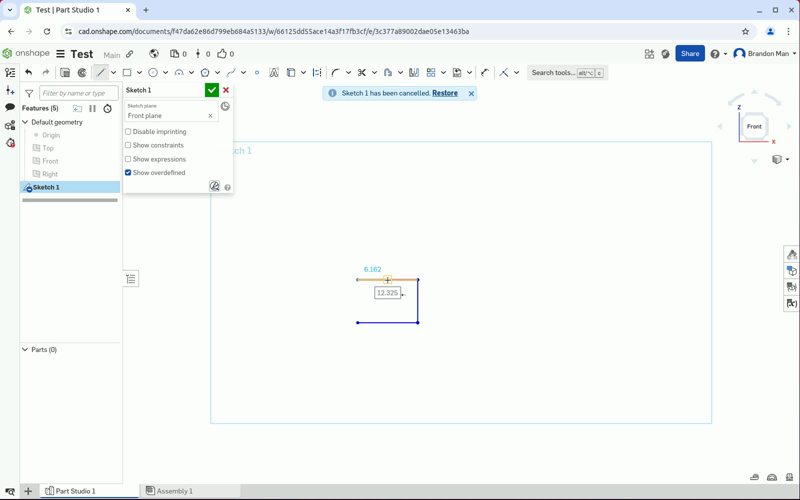
mouse_move(357, 322)
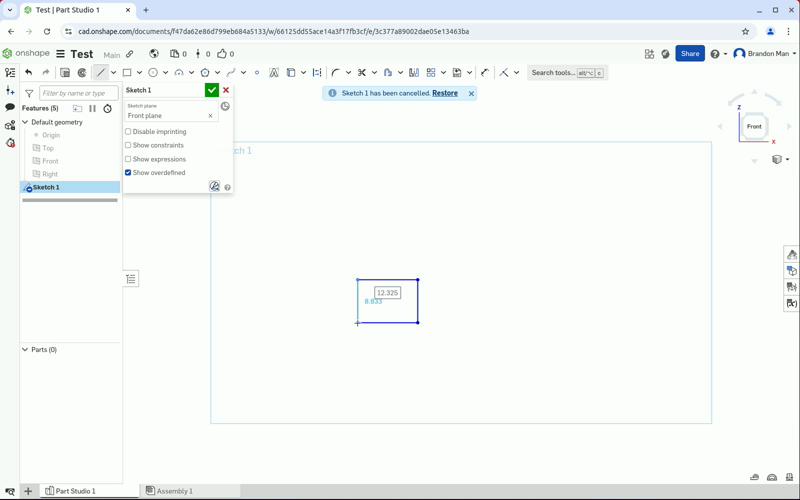
key_up(shift)
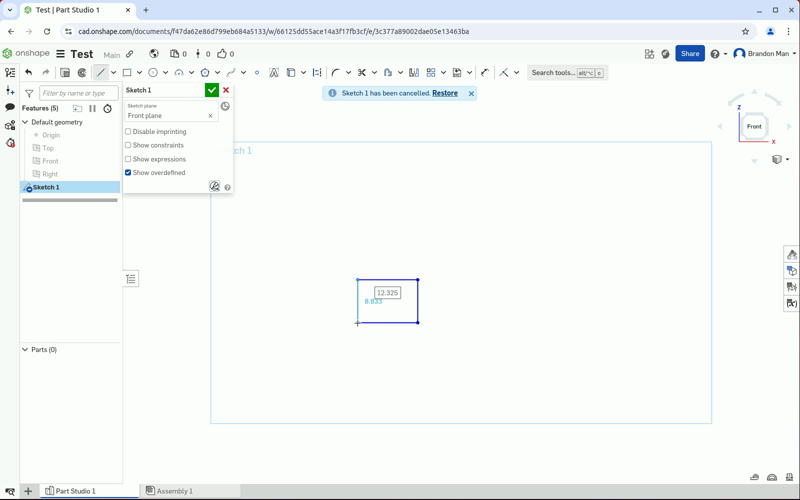
click(357, 322)
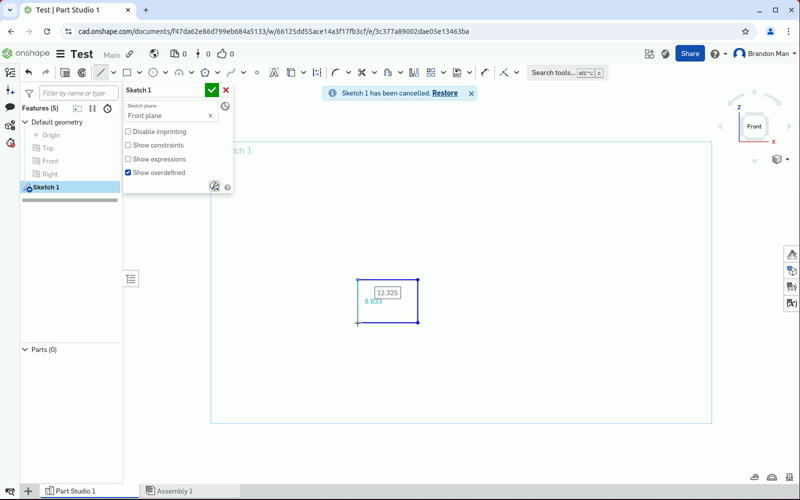
key(esc)
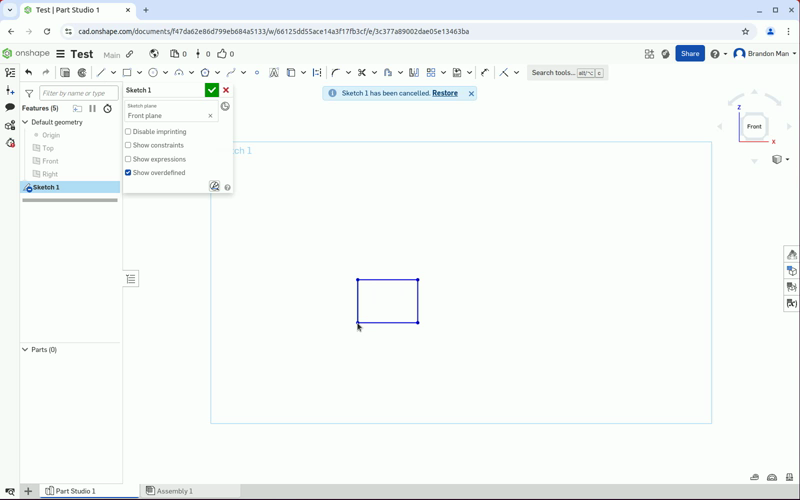
mouse_move(377, 283)
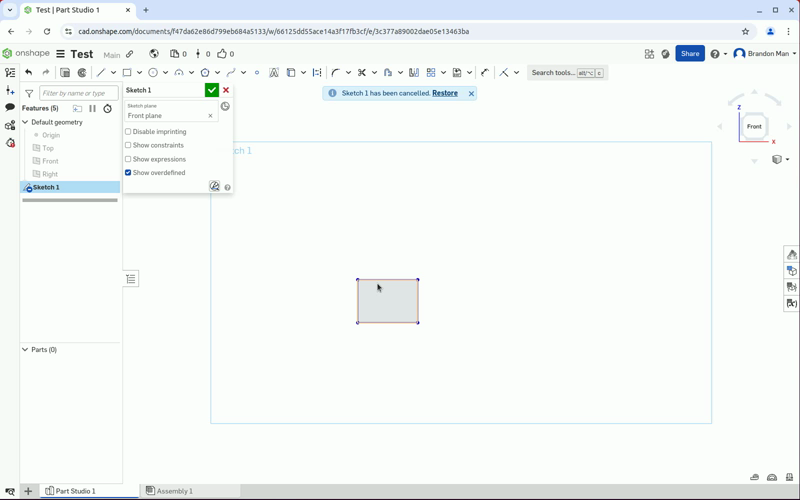
click(377, 283)
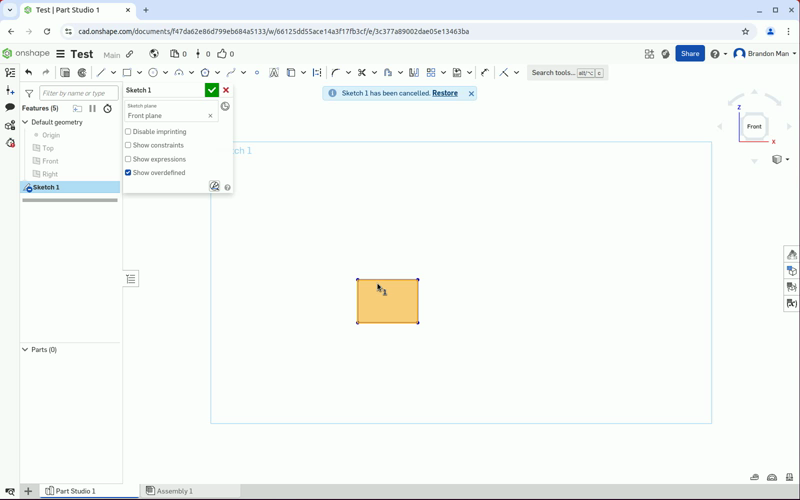
mouse_move(73, 352)
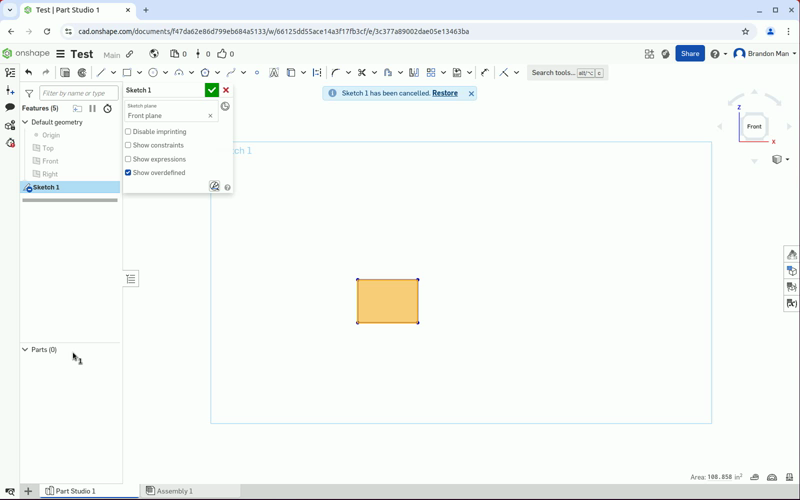
key(shift+y)
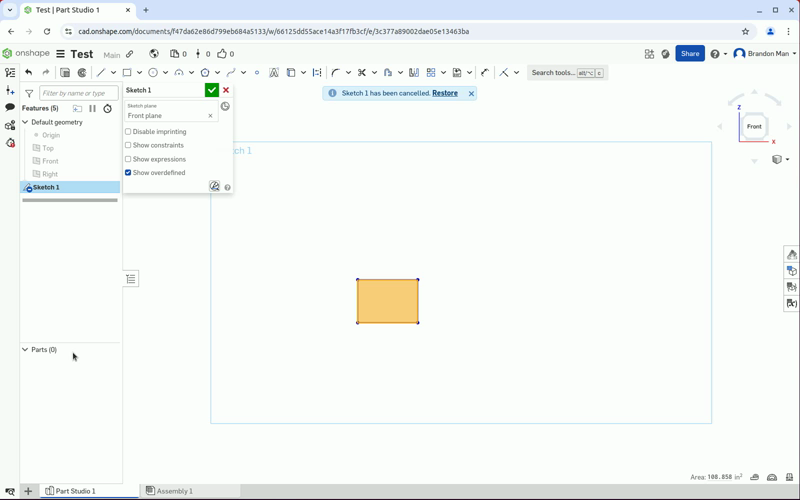
key(shift+e)
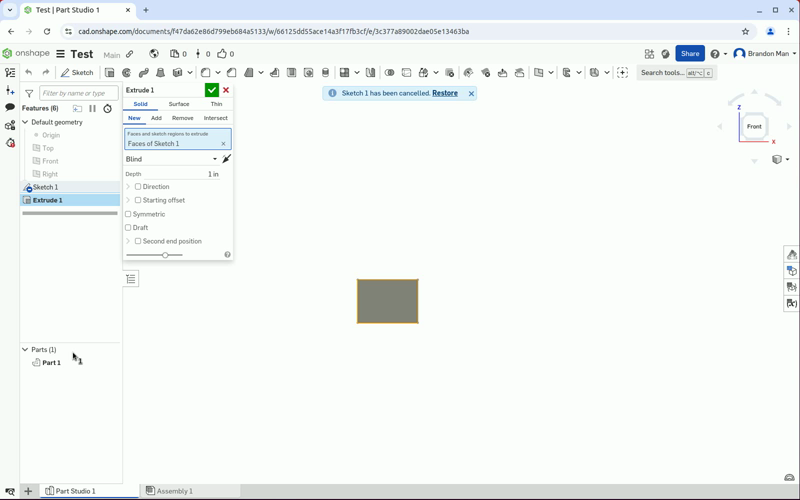
mouse_move(143, 106)
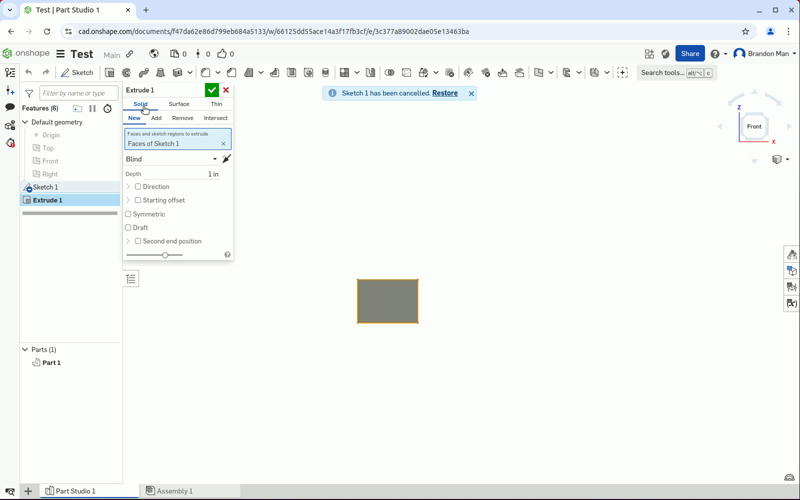
click(143, 106)
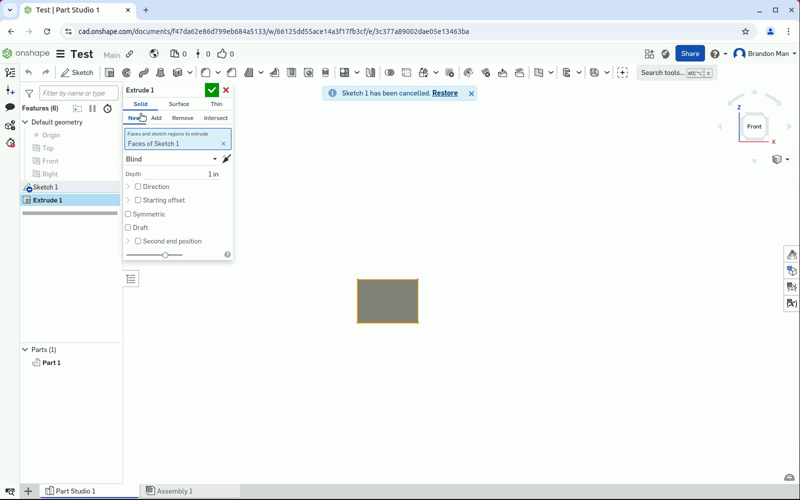
mouse_move(137, 120)
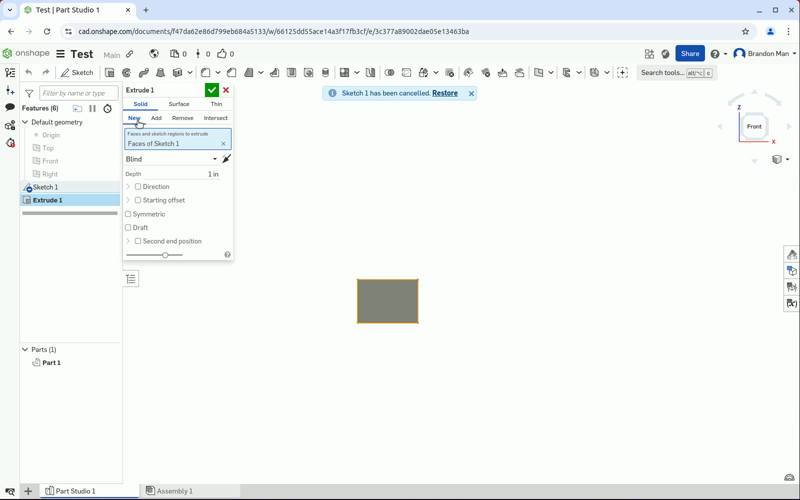
click(137, 120)
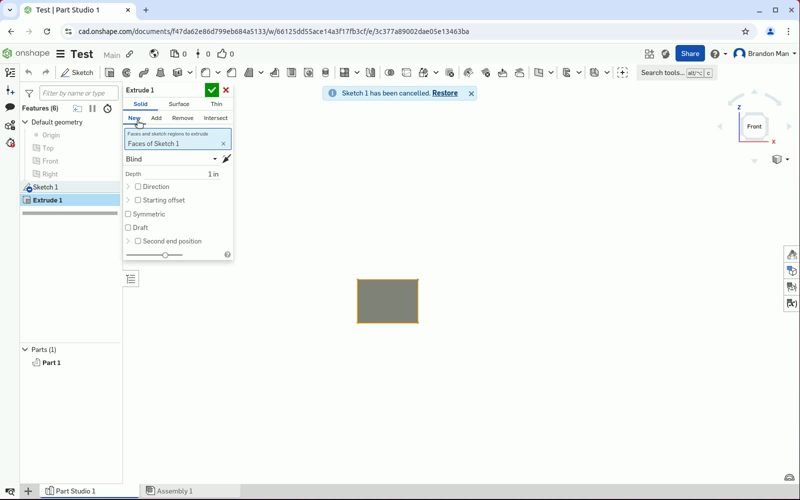
key(tab, 4)
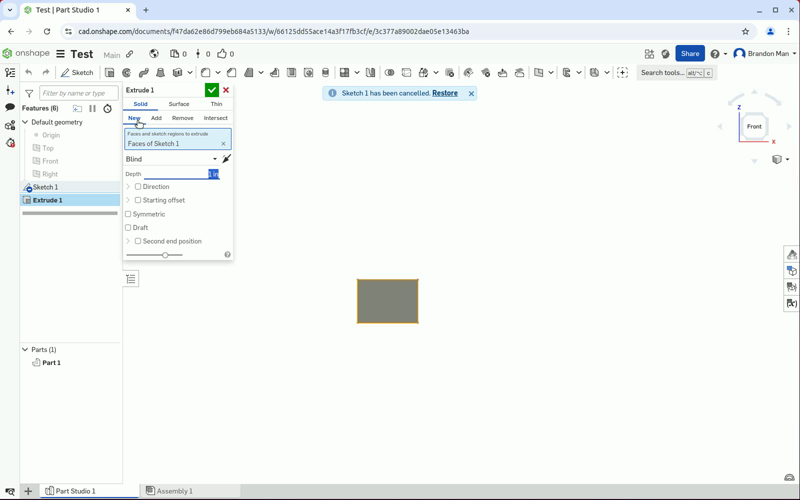
text(2.648)
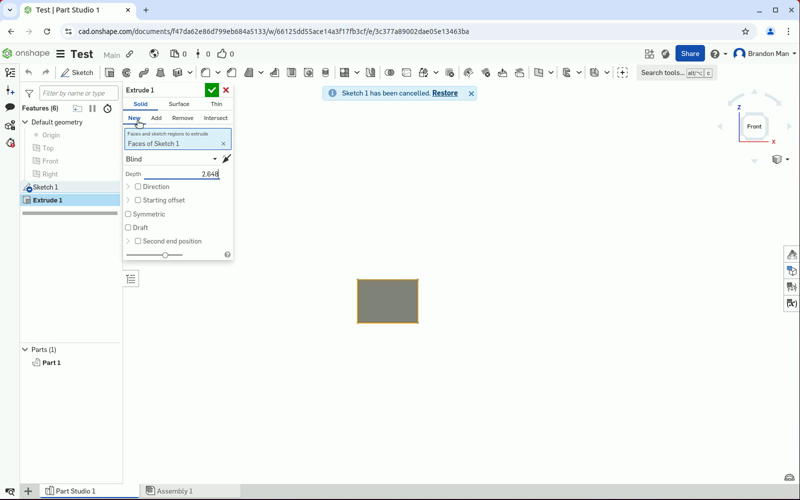
key(enter)
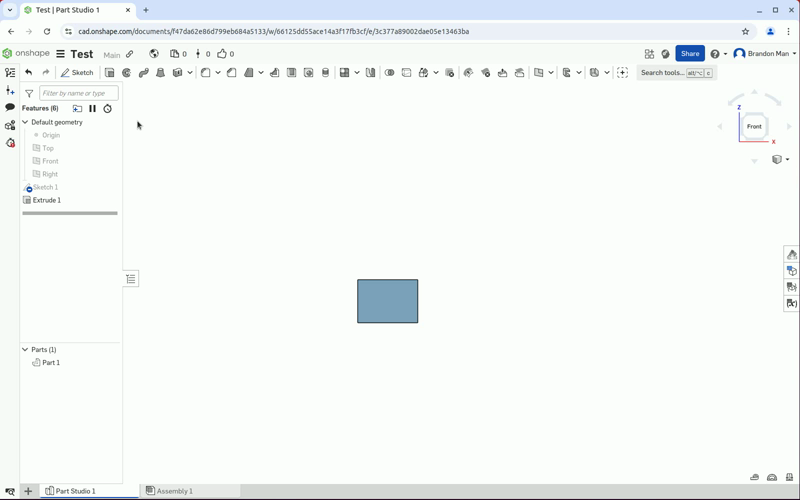
key(shift+h)
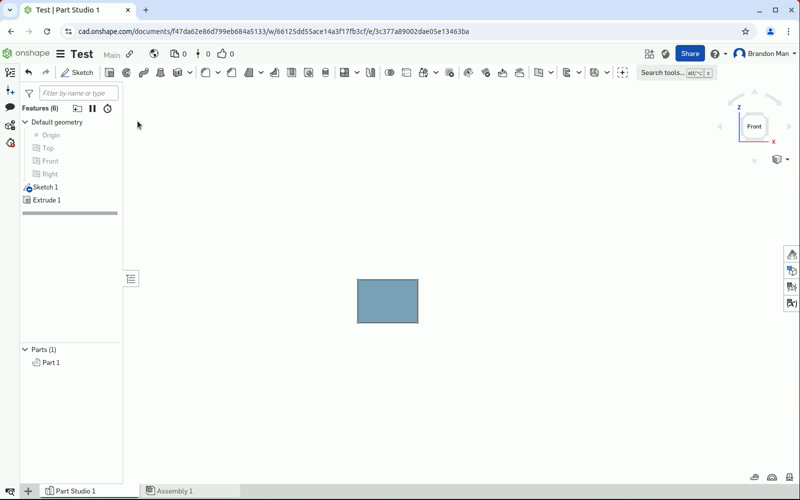
key(shift+h)
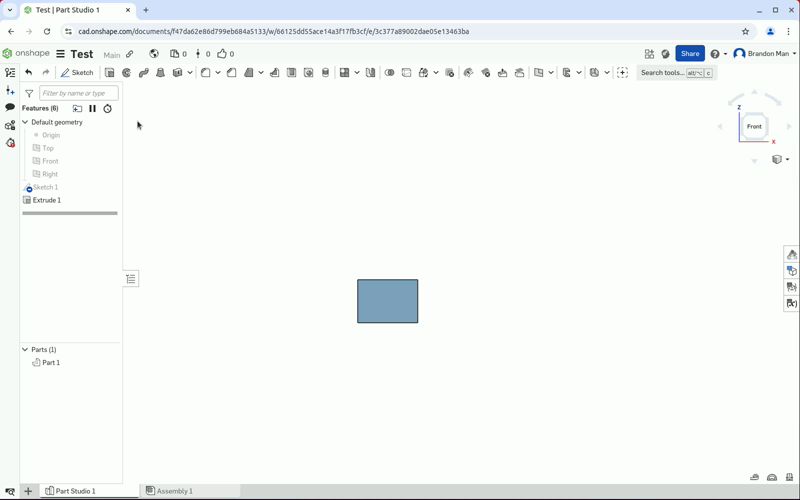
mouse_move(73, 189)
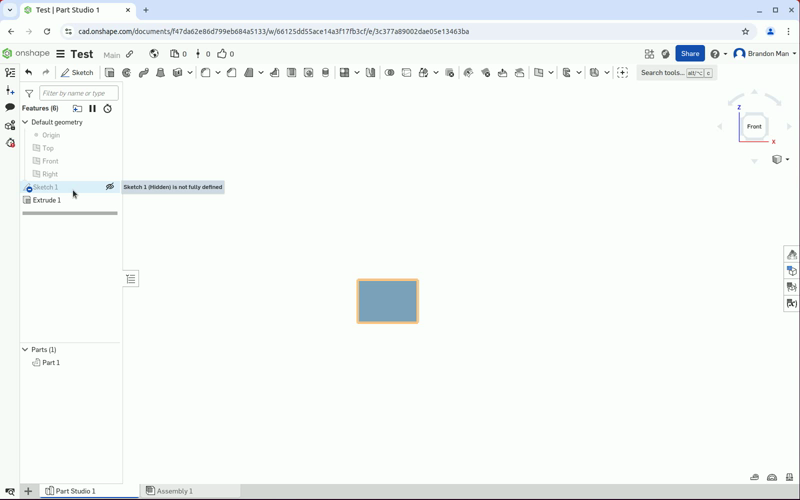
click(73, 189)
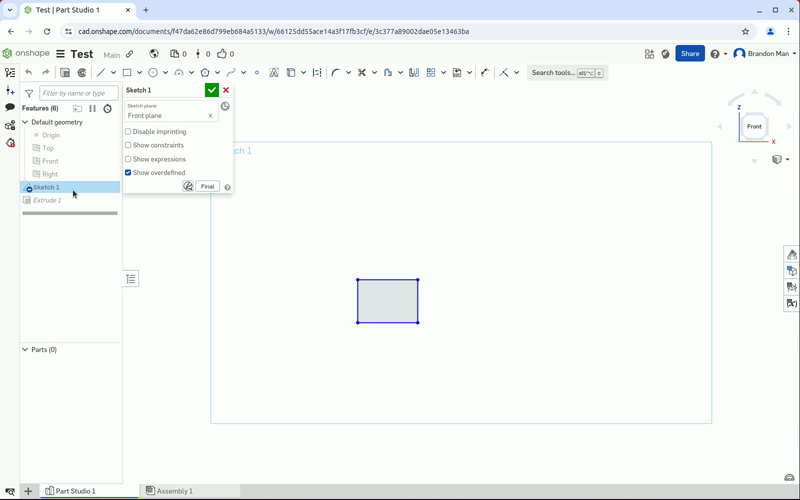
mouse_move(229, 92)
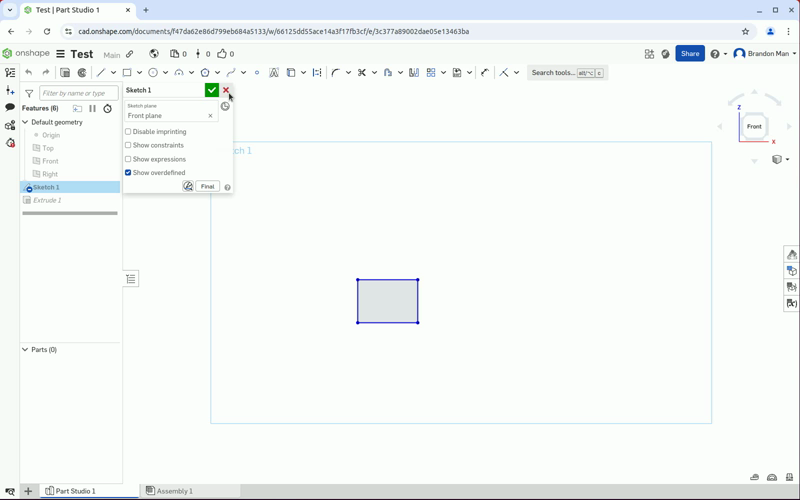
click(229, 92)
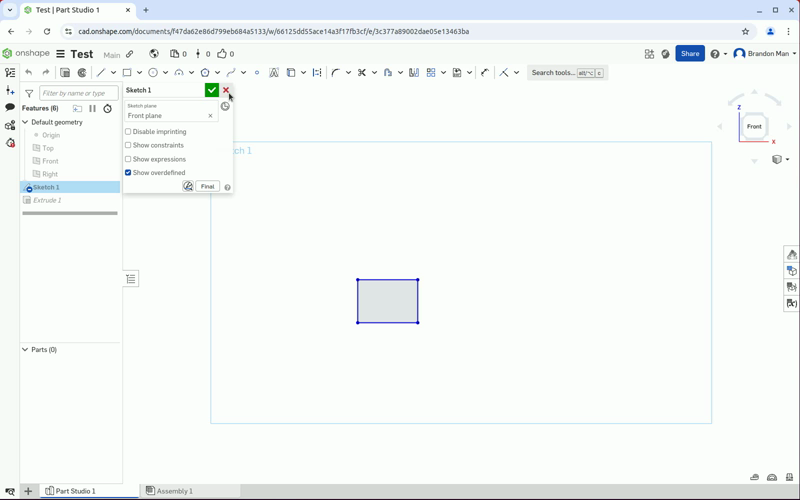
key(shift+s)
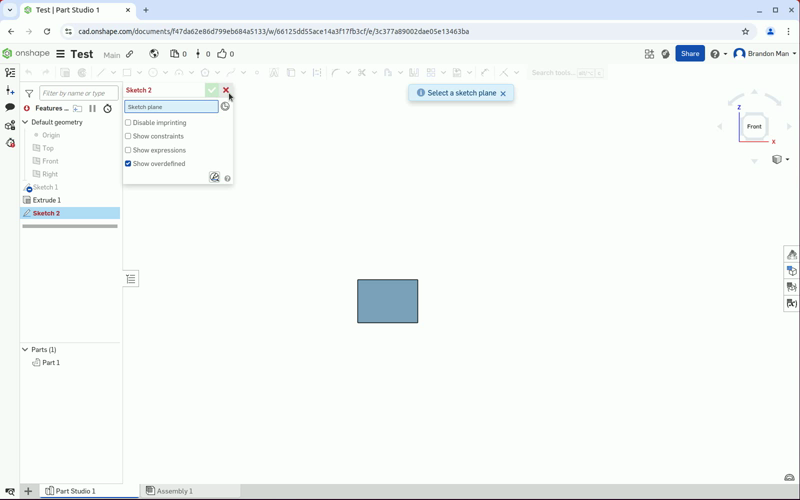
mouse_move(73, 163)
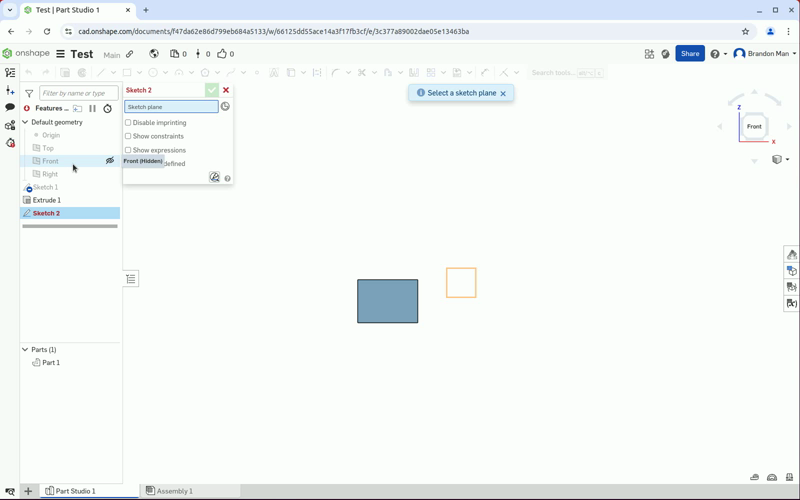
click(73, 163)
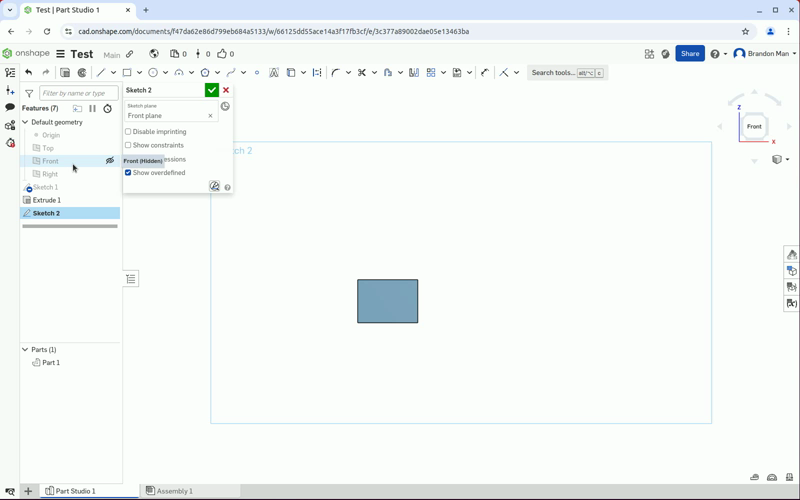
mouse_move(73, 352)
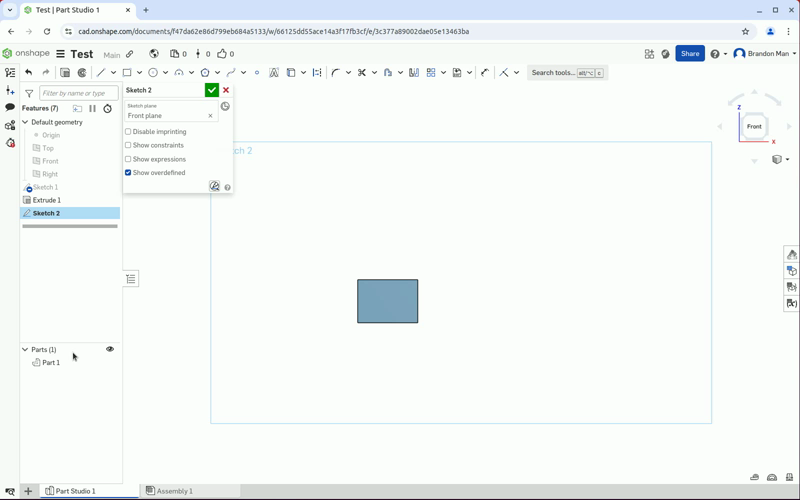
key(y)
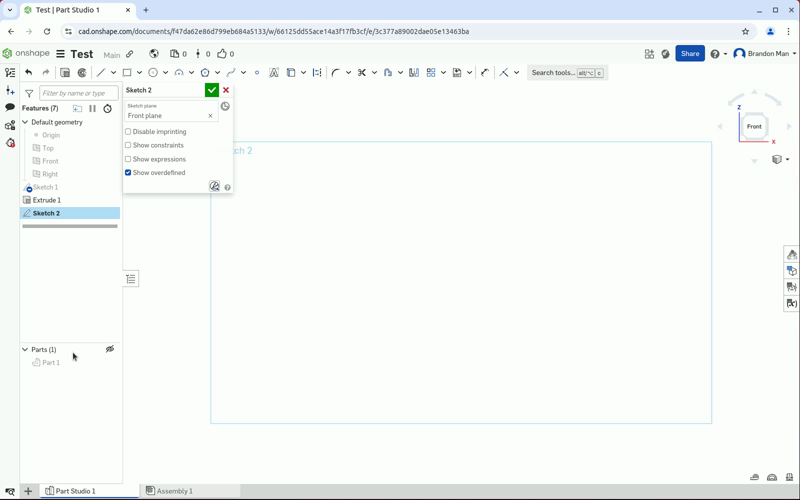
key(l)
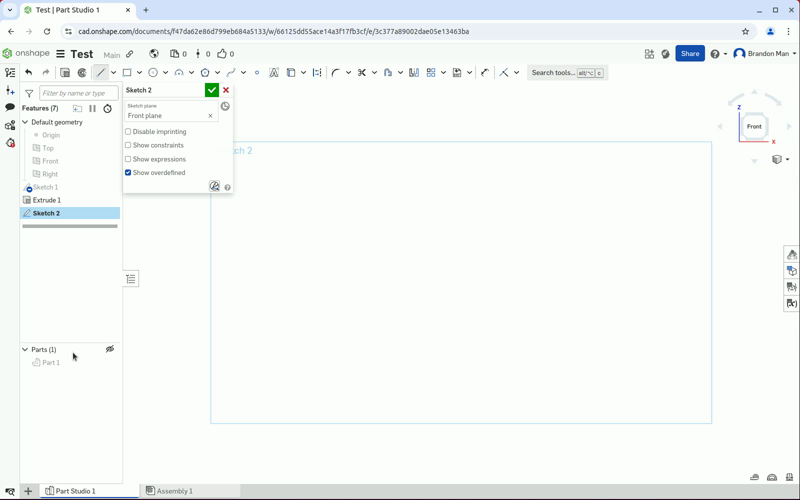
key_down(shift)
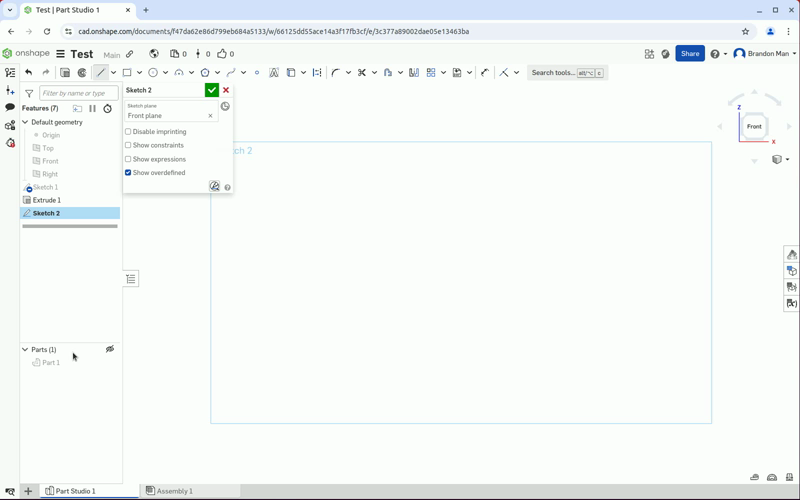
mouse_move(434, 280)
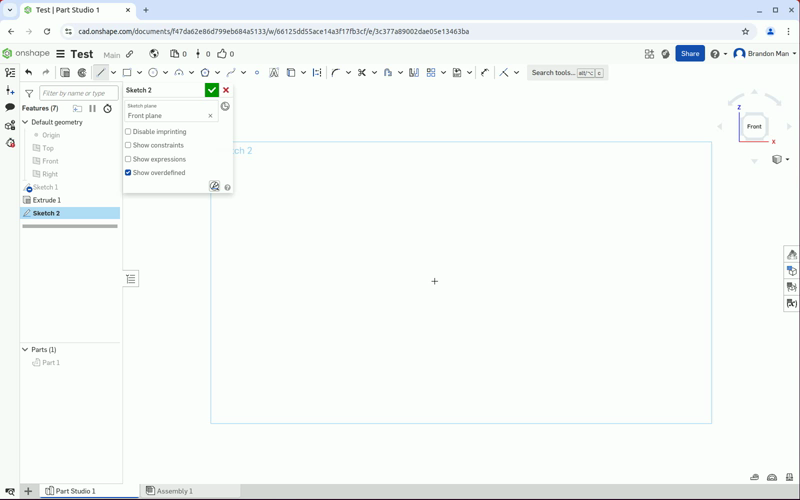
click(434, 280)
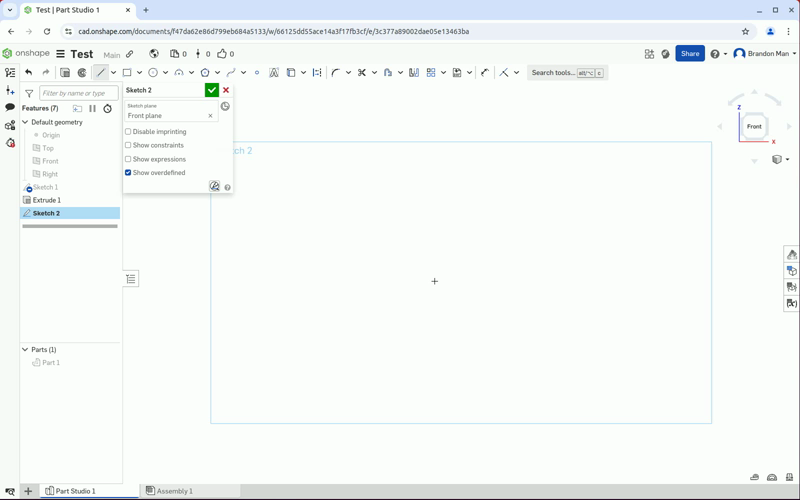
key_up(shift)
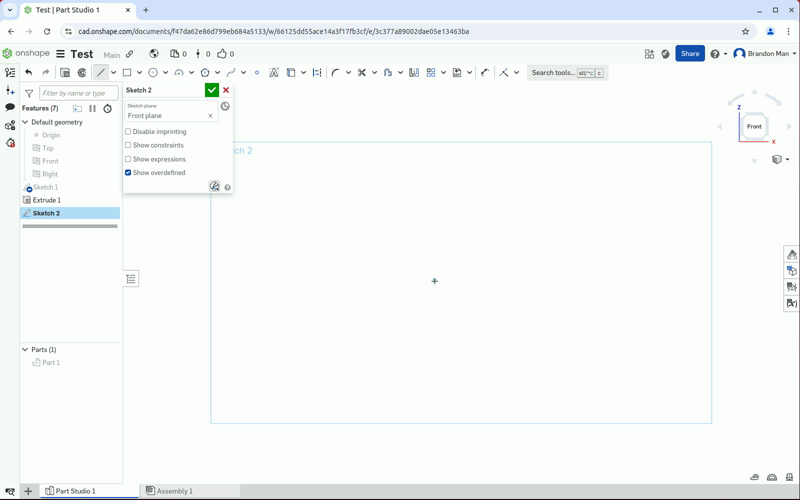
key_down(shift)
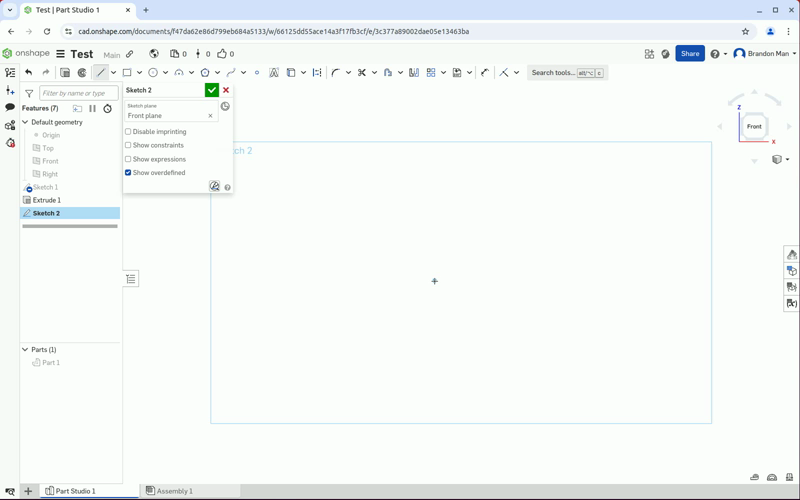
mouse_move(464, 280)
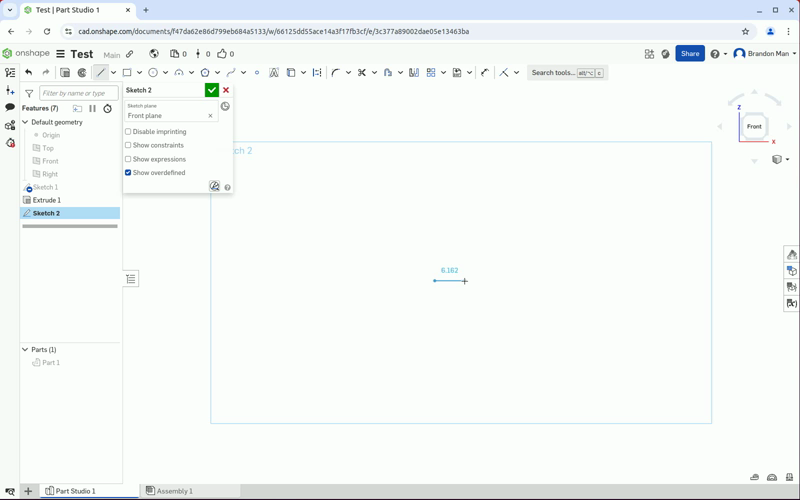
mouse_move(457, 280)
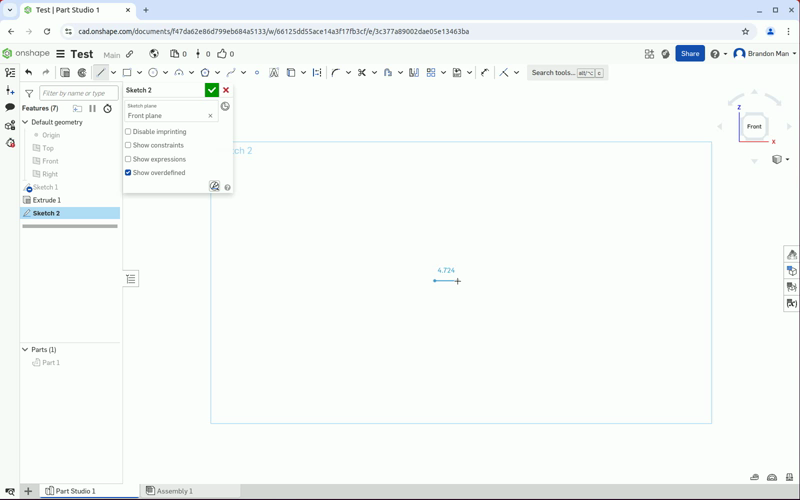
click(457, 280)
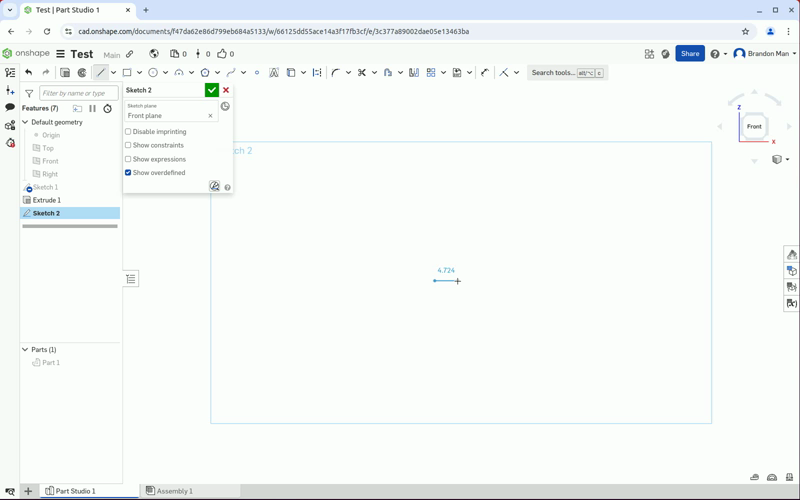
key_up(shift)
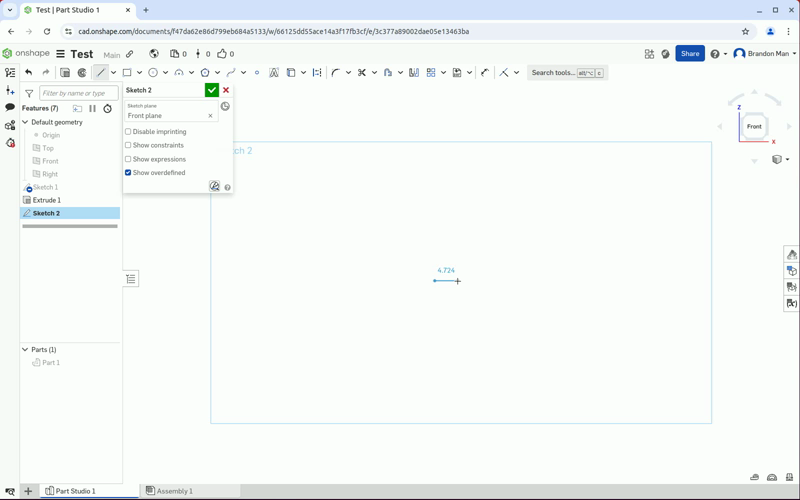
key_down(shift)
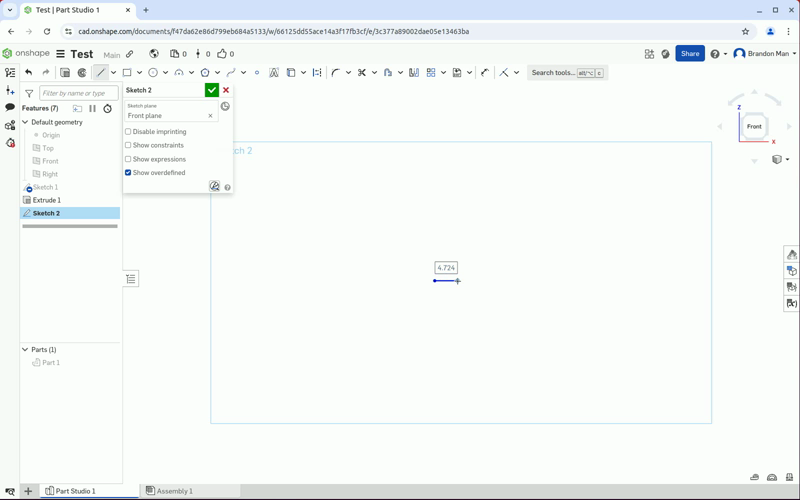
mouse_move(487, 280)
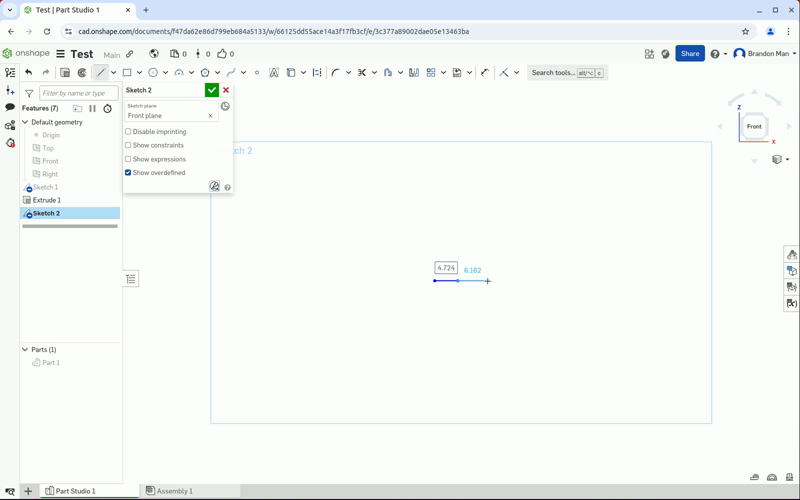
mouse_move(457, 257)
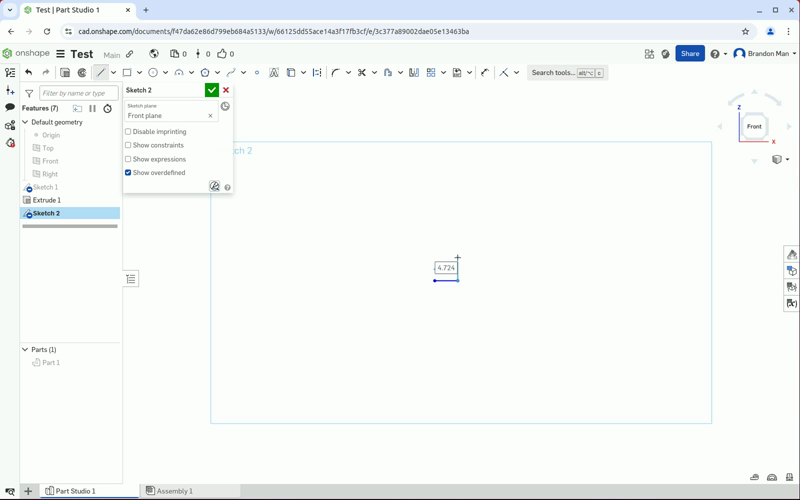
click(457, 257)
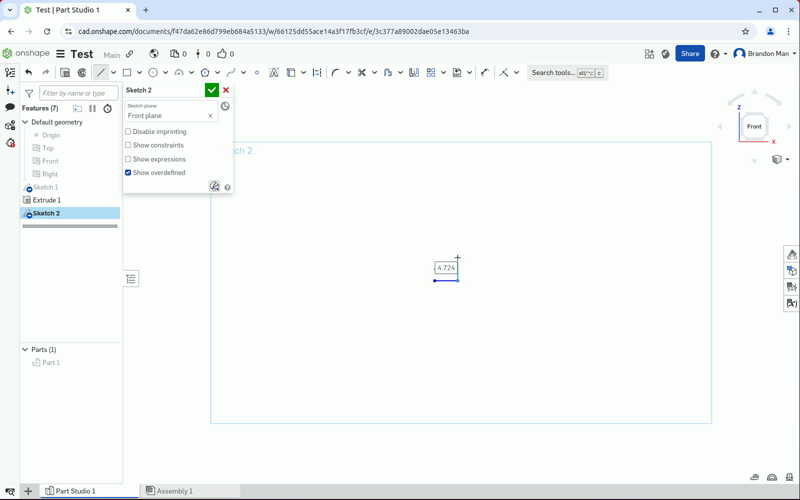
key_up(shift)
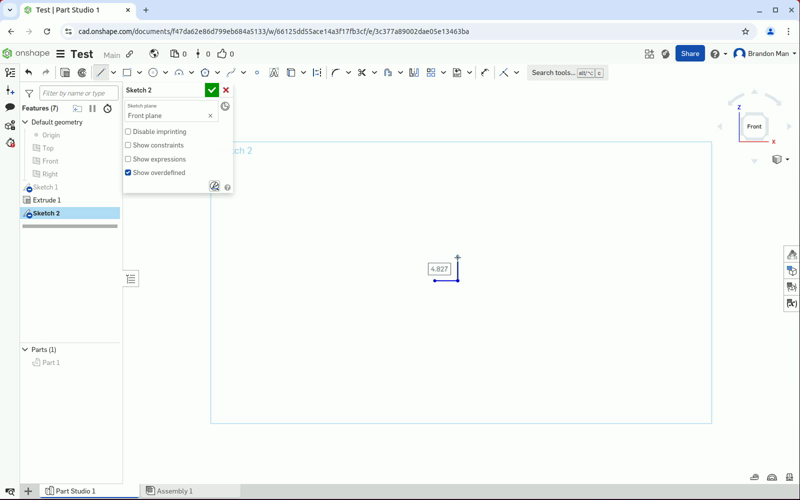
key_down(shift)
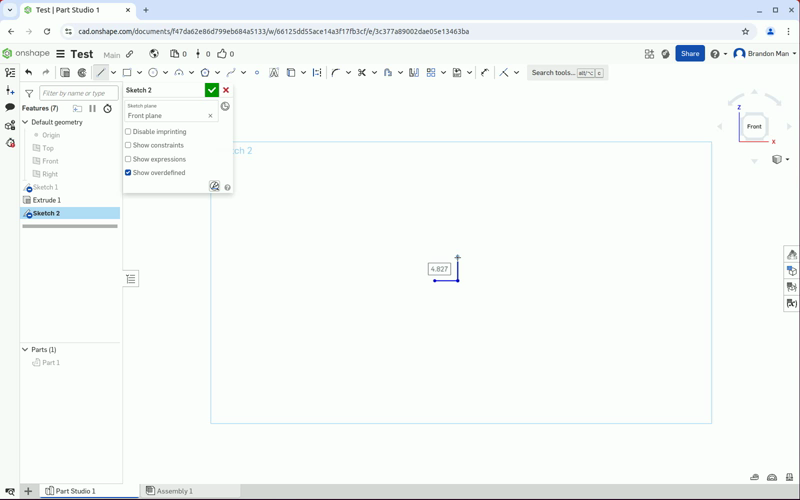
mouse_move(487, 257)
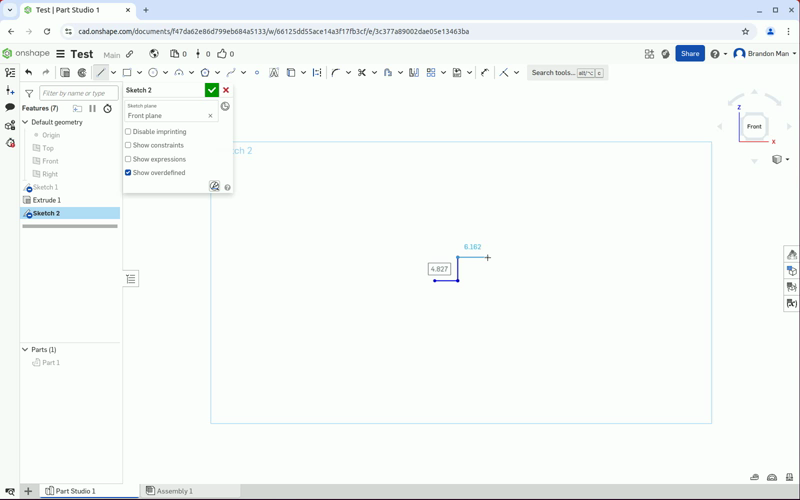
mouse_move(434, 257)
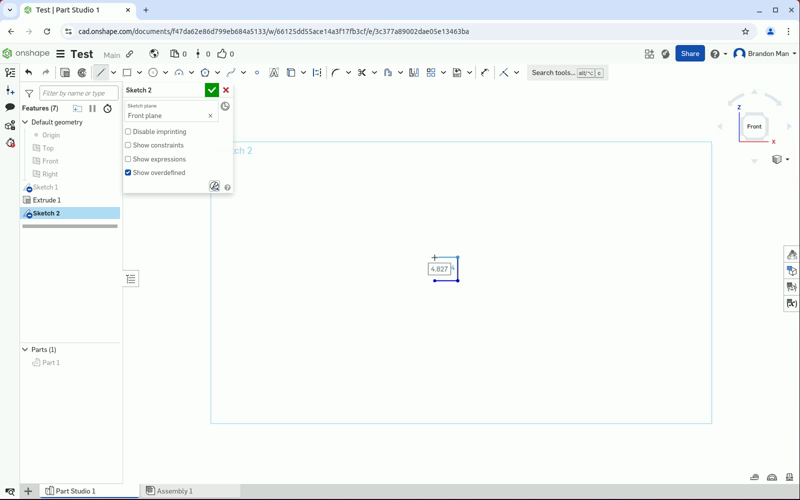
click(434, 257)
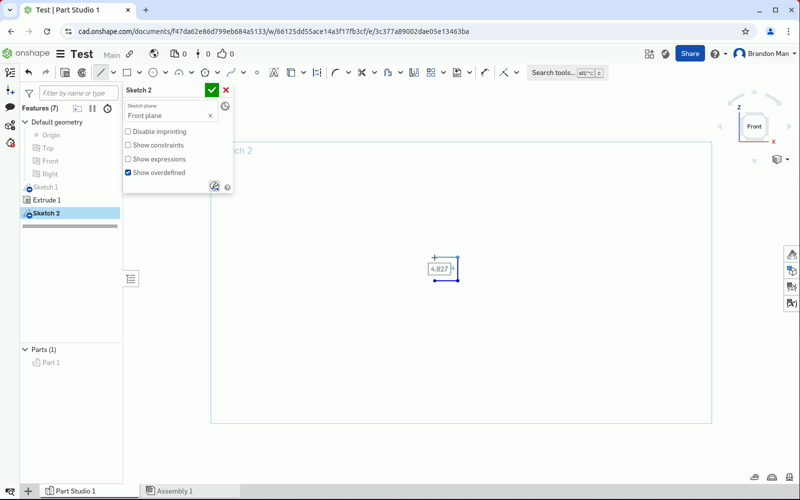
key_up(shift)
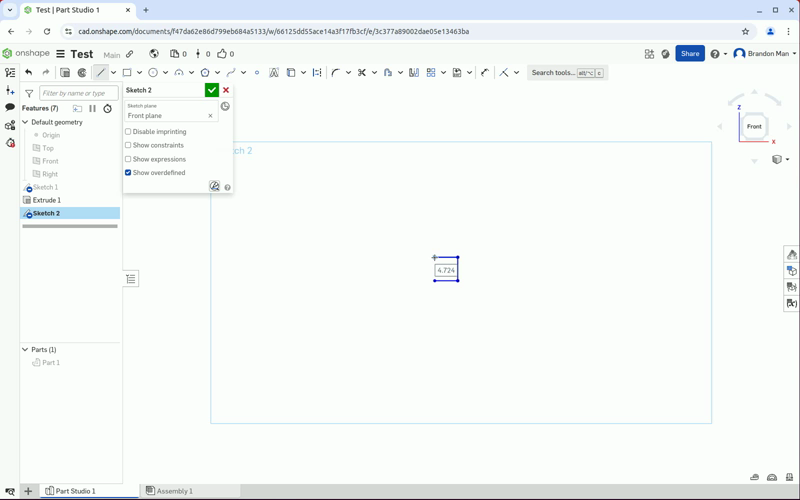
mouse_move(464, 257)
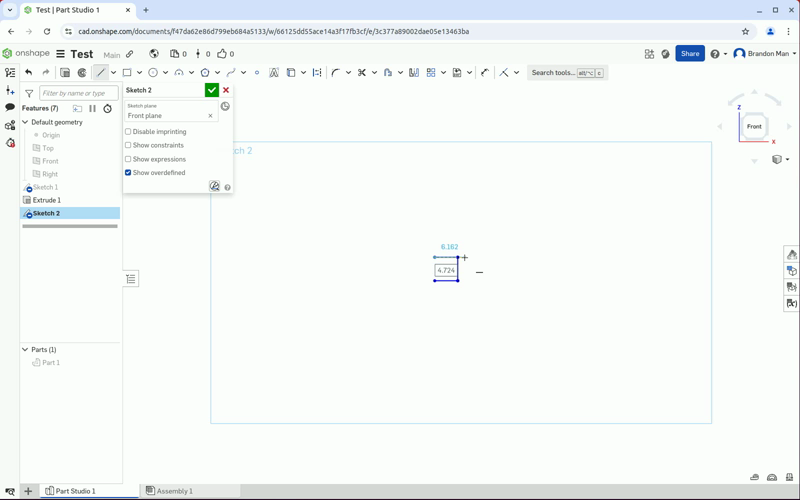
key_down(shift)
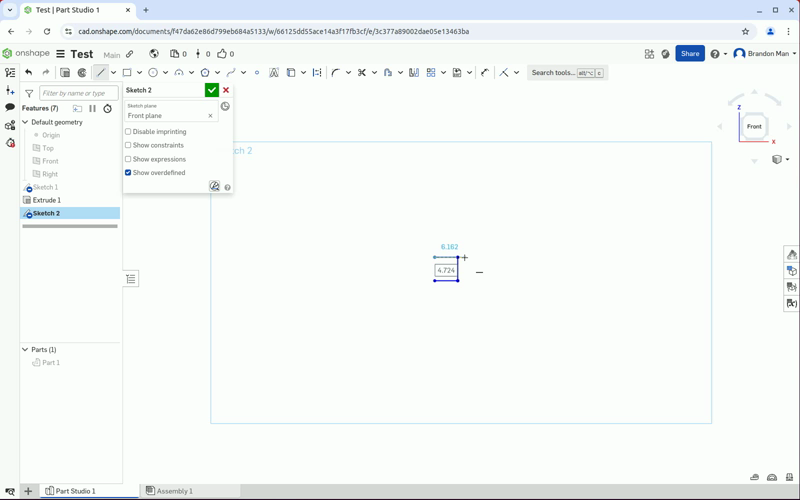
mouse_move(434, 280)
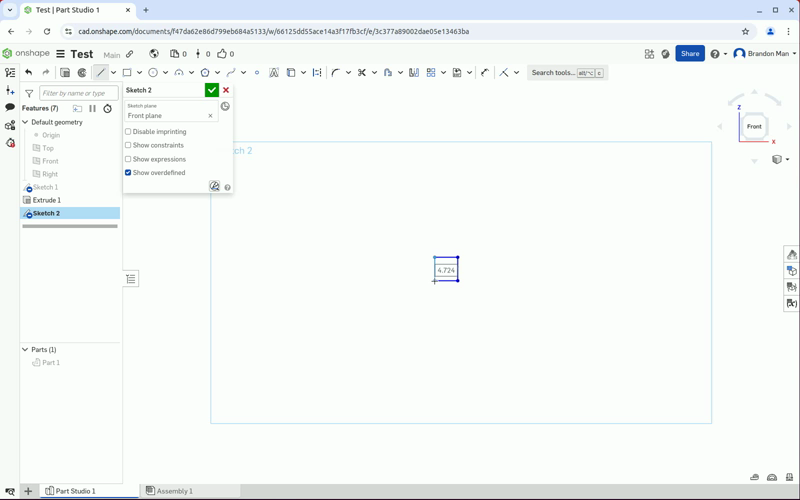
key_up(shift)
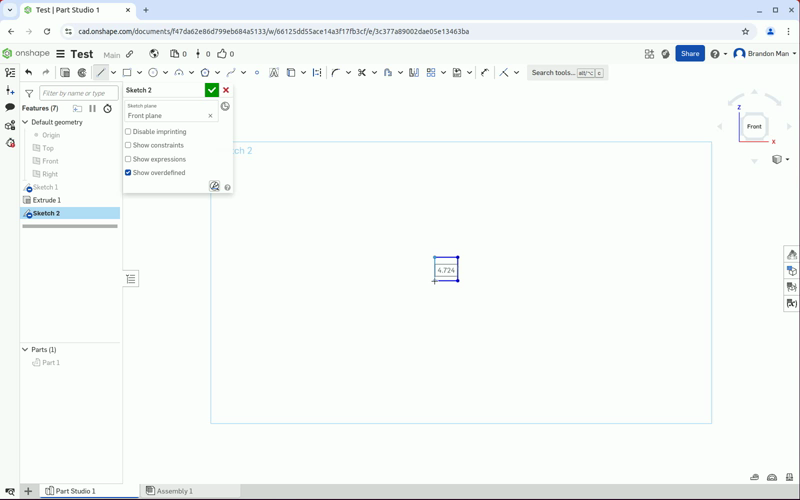
click(434, 280)
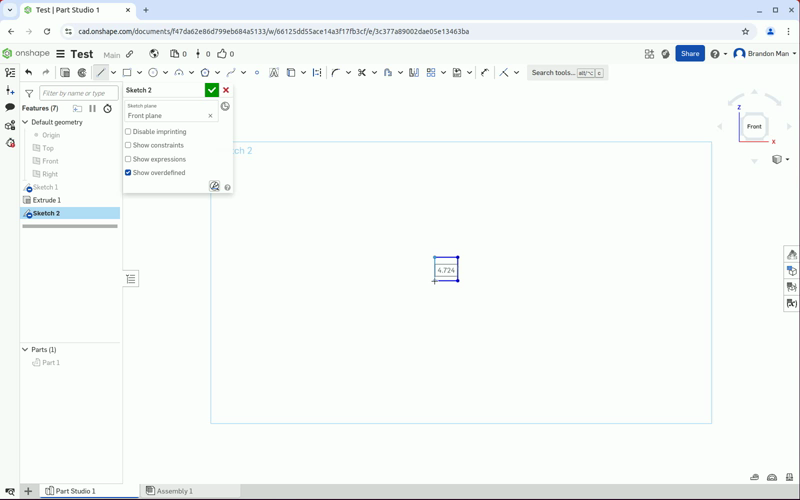
key(esc)
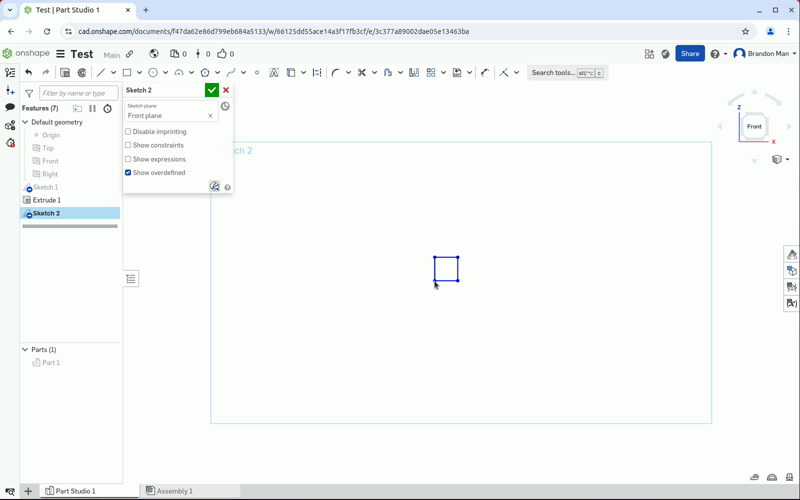
mouse_move(454, 259)
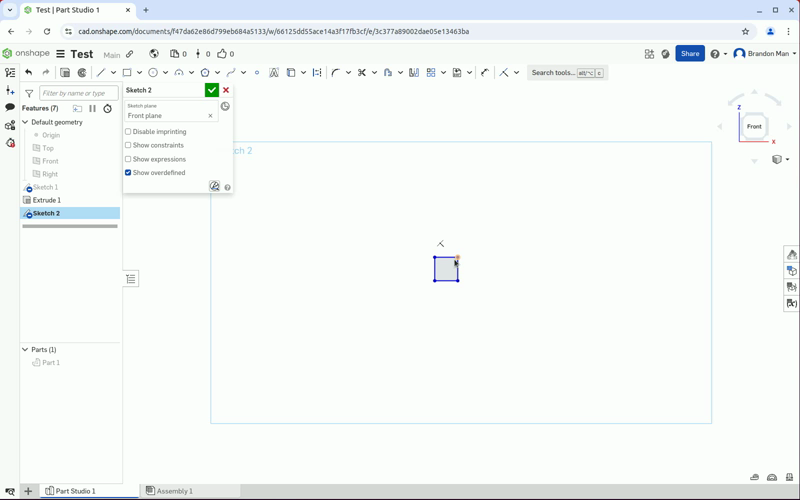
scroll(6)
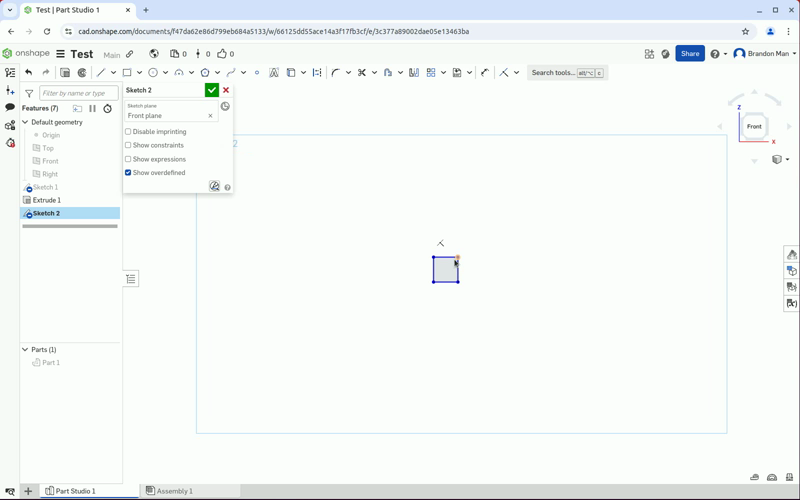
scroll(6)
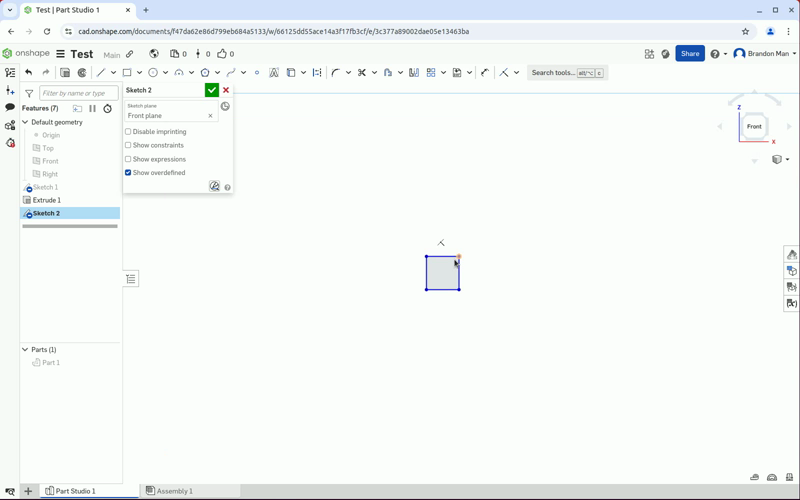
scroll(6)
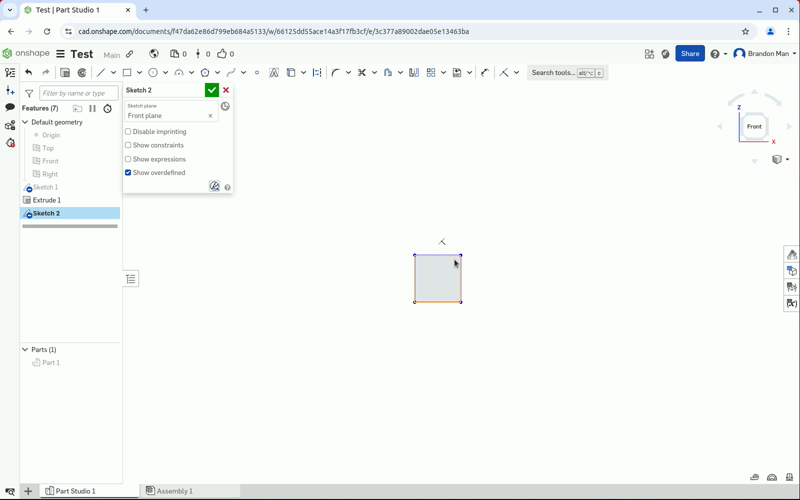
scroll(6)
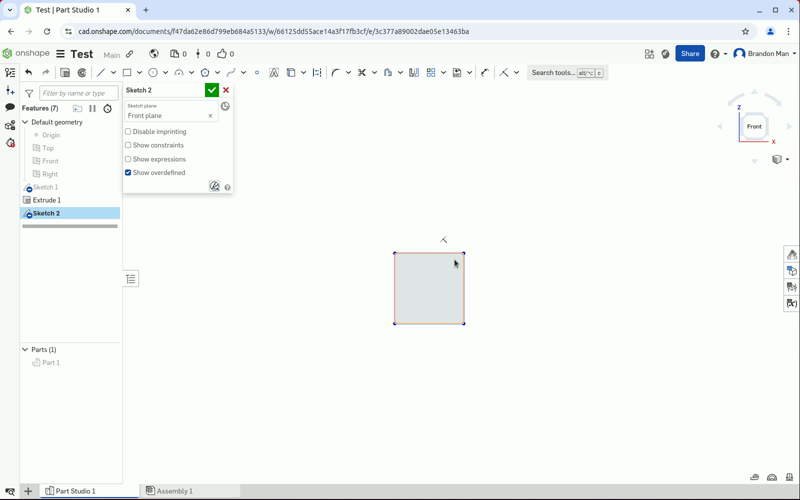
scroll(6)
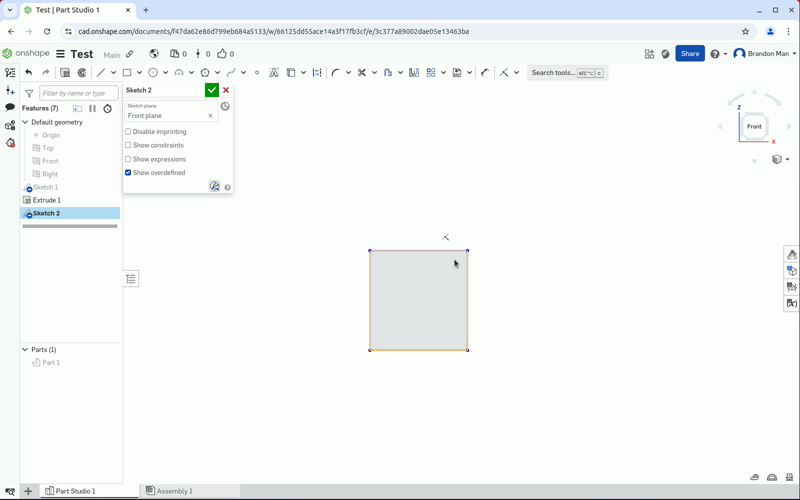
scroll(6)
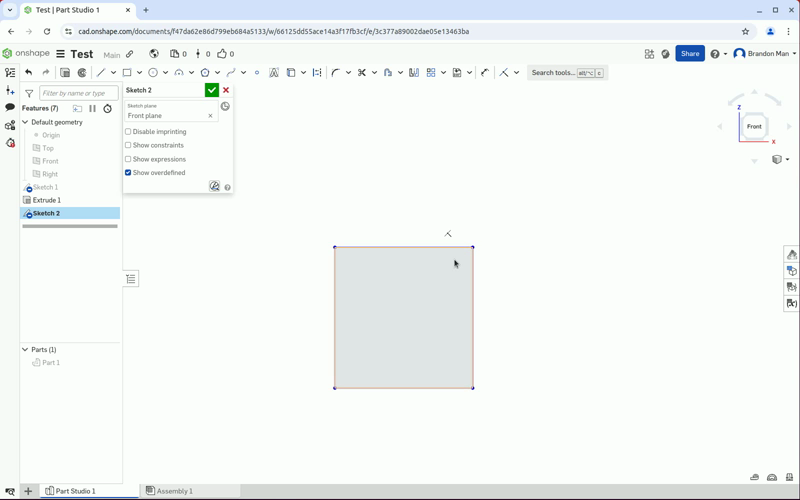
scroll(6)
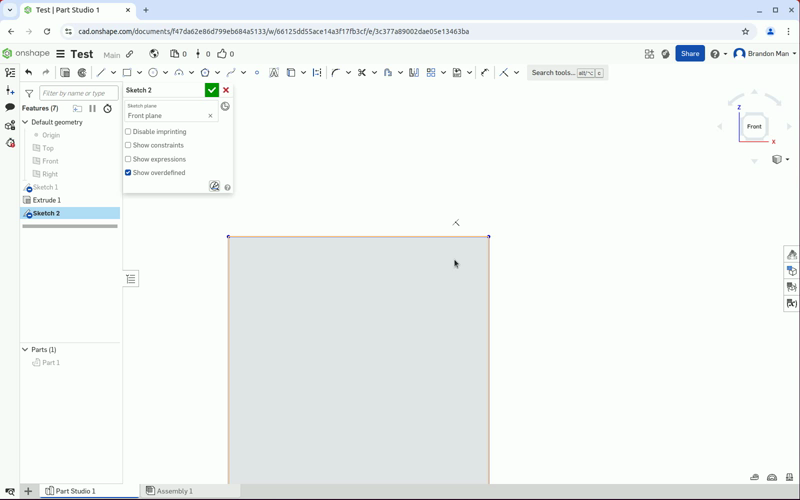
click(454, 259)
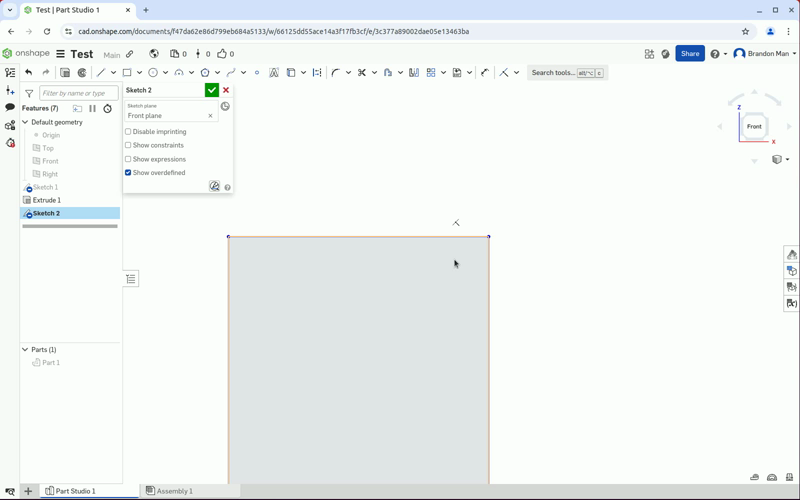
scroll(-6)
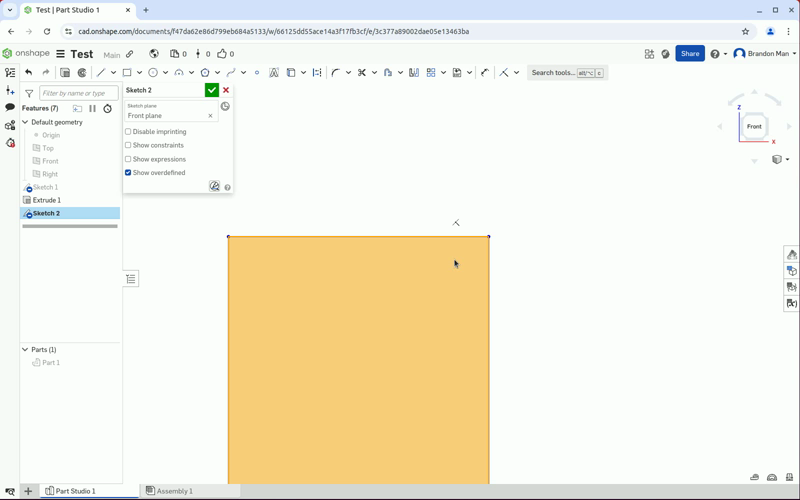
scroll(-6)
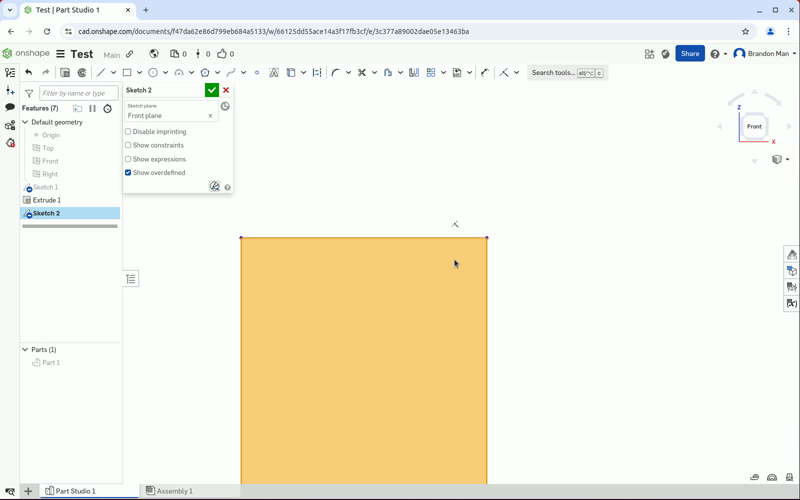
scroll(-6)
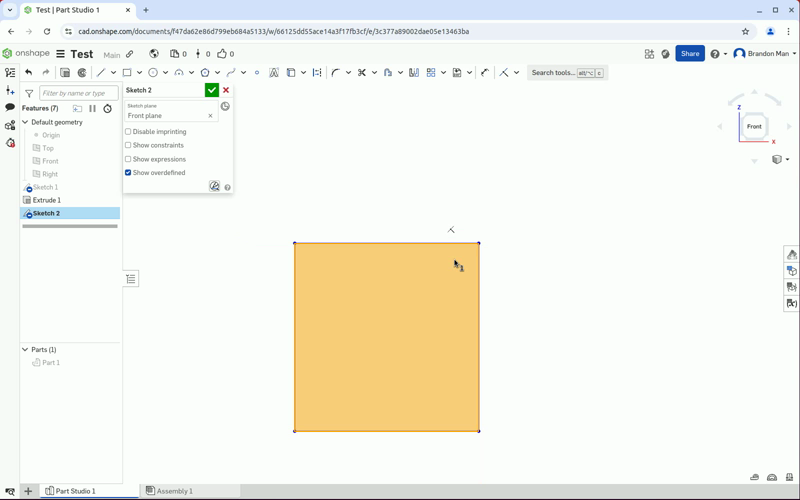
scroll(-6)
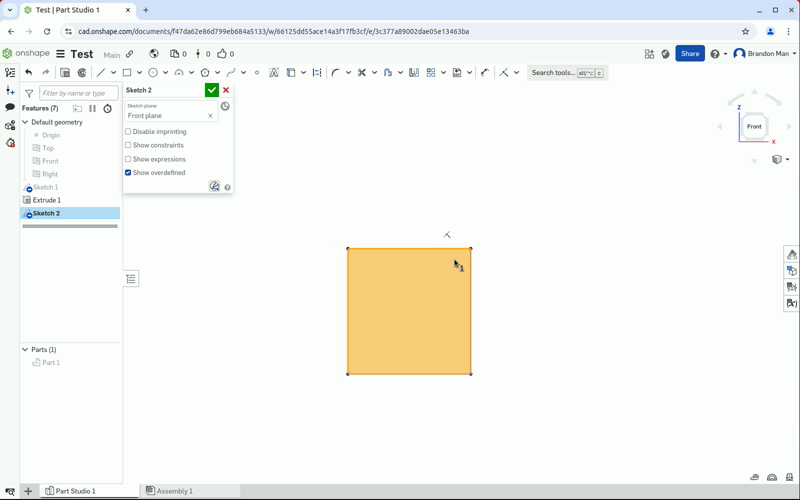
scroll(-6)
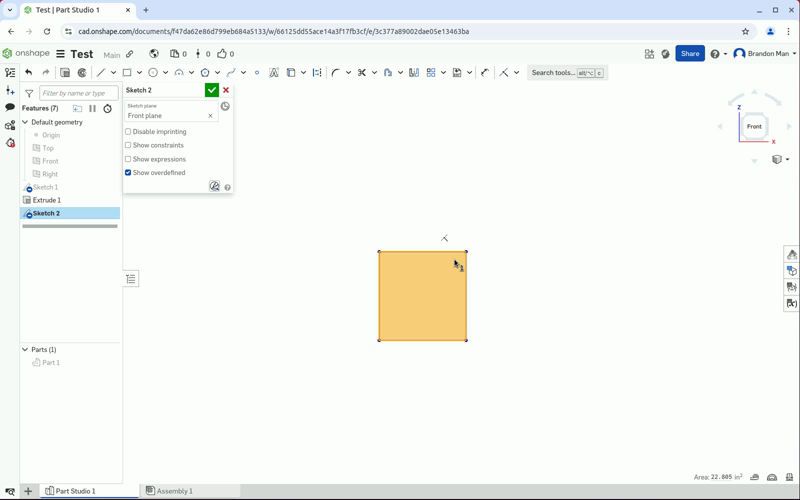
scroll(-6)
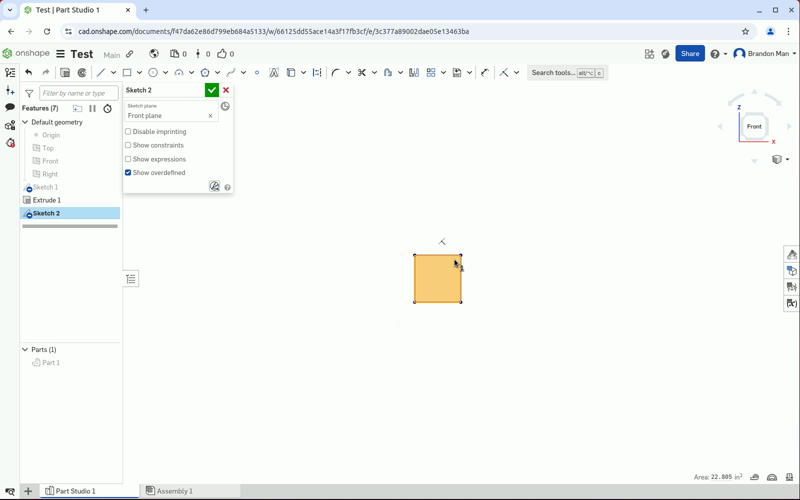
scroll(-6)
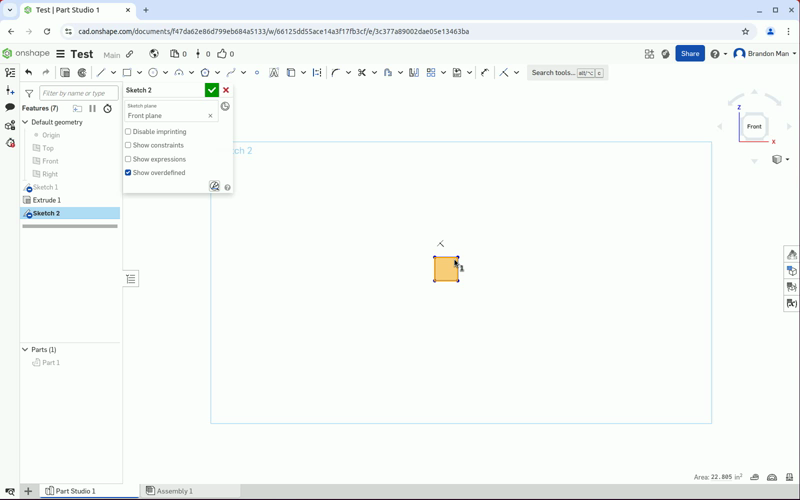
mouse_move(73, 352)
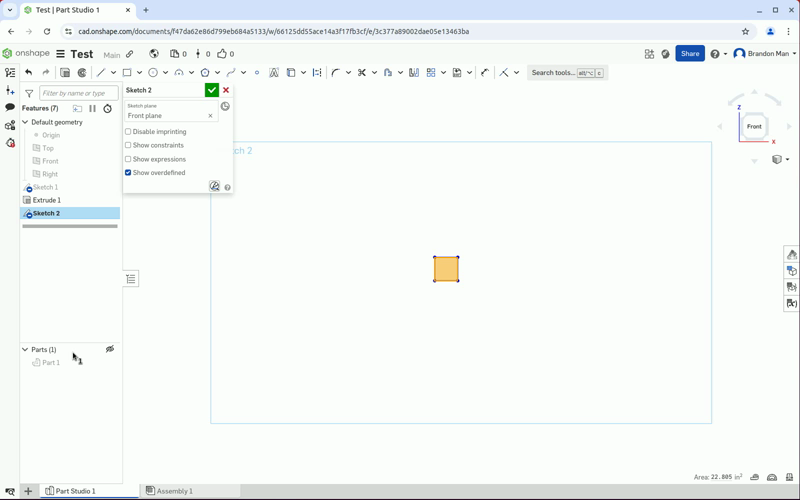
key(shift+y)
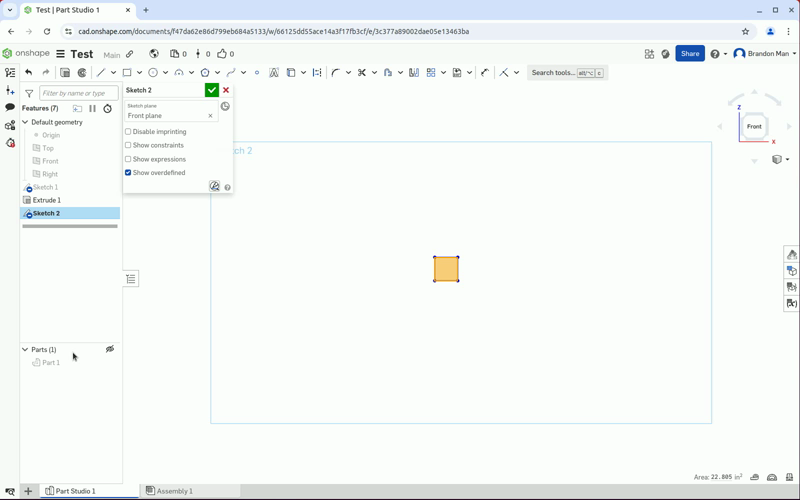
key(shift+e)
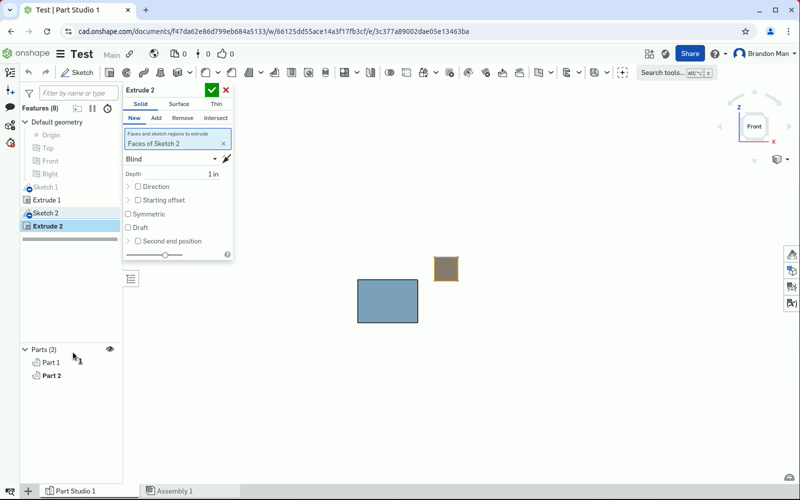
mouse_move(143, 106)
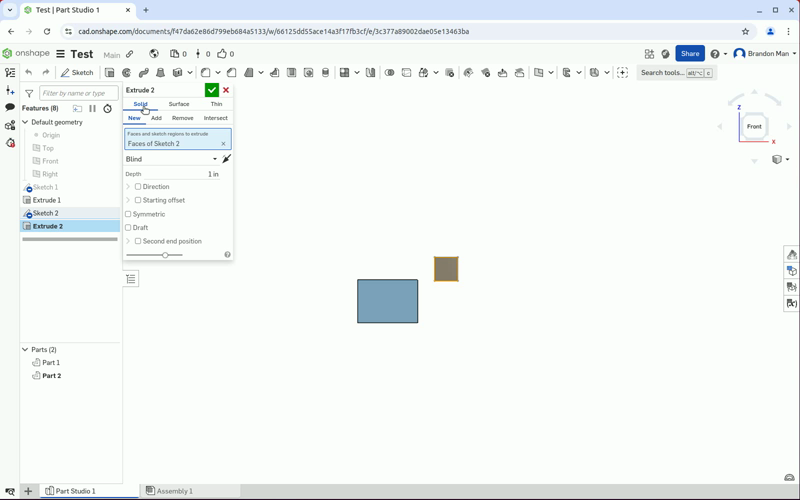
click(143, 106)
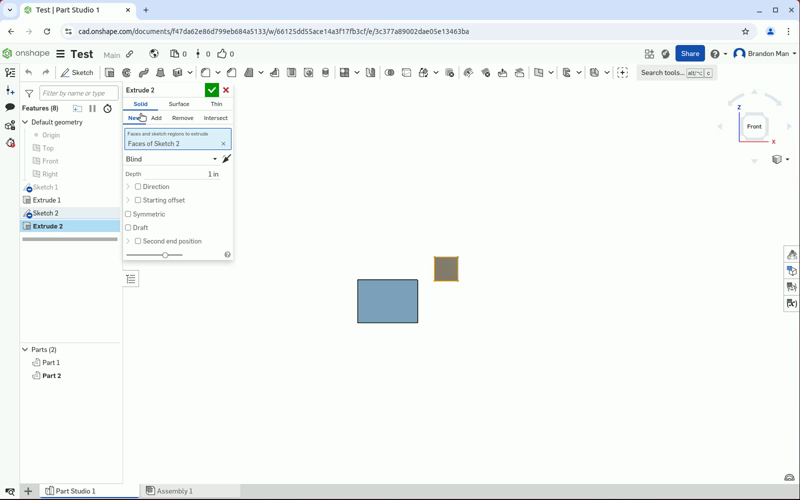
mouse_move(137, 120)
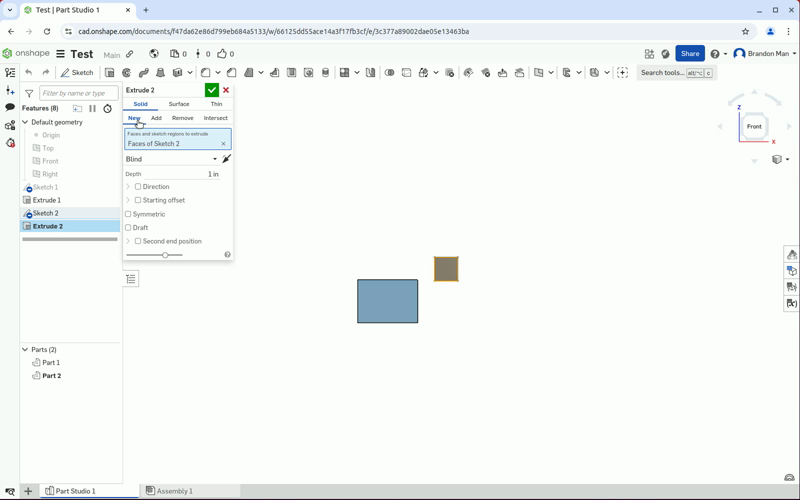
click(137, 120)
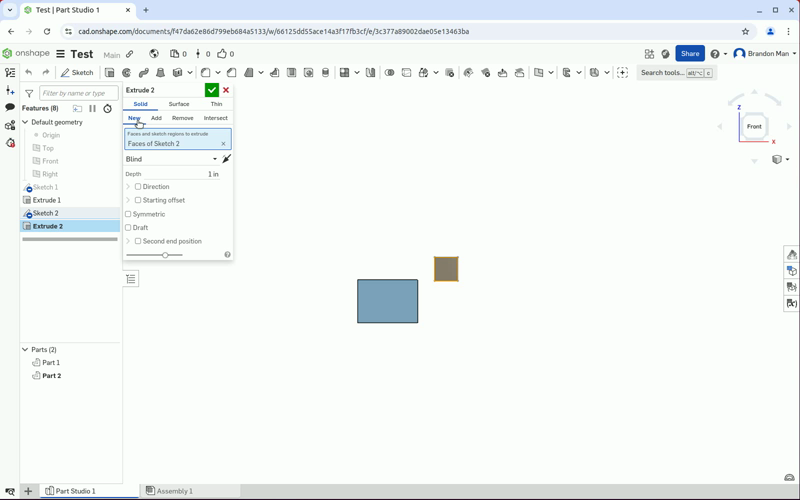
key(tab, 4)
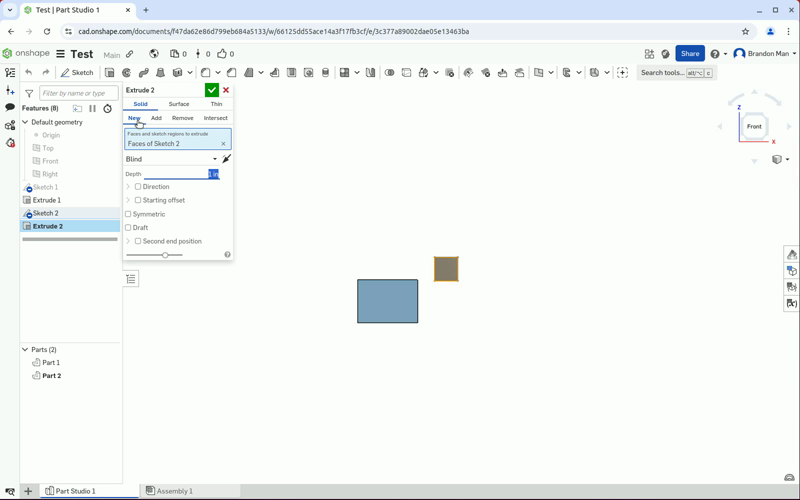
text(2.648)
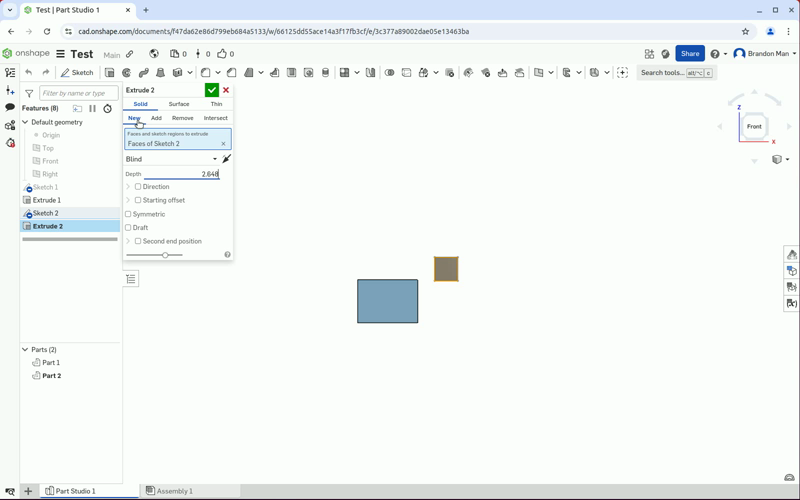
key(enter)
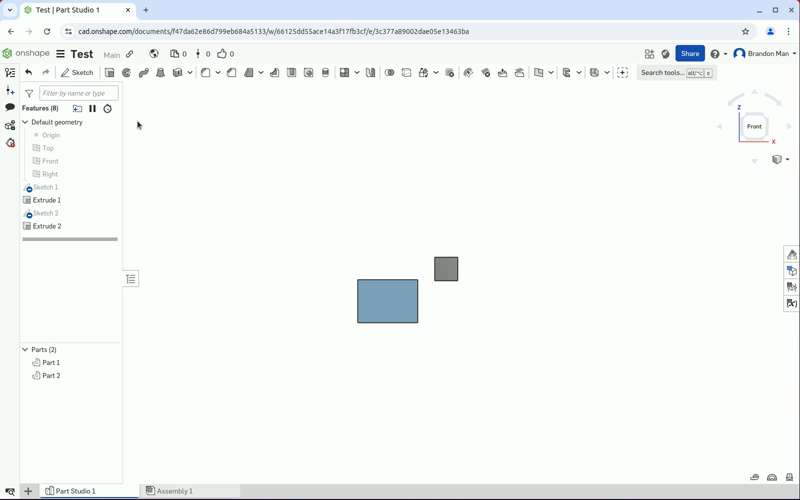
key(shift+h)
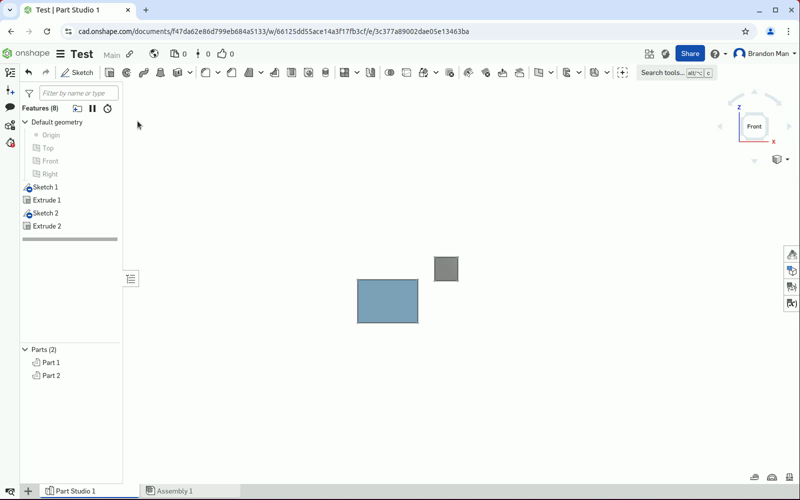
key(shift+h)
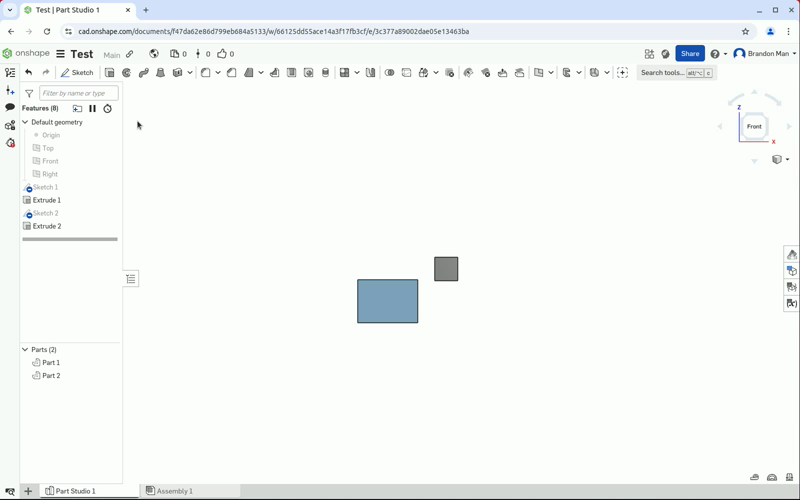
mouse_move(73, 189)
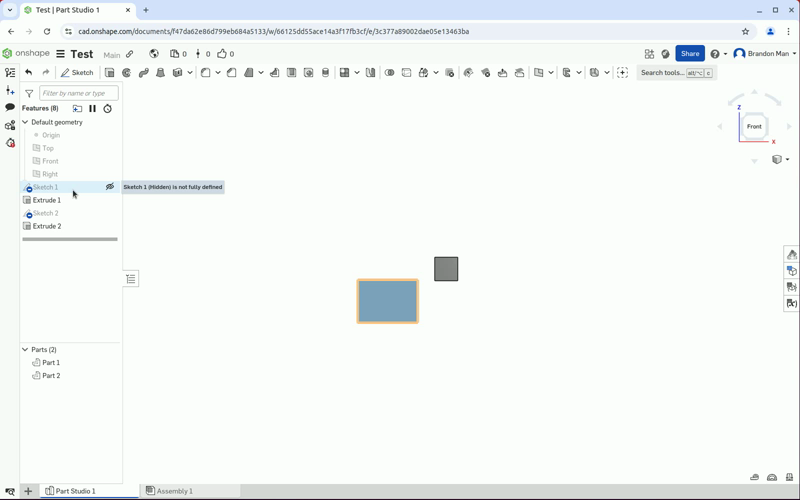
click(73, 189)
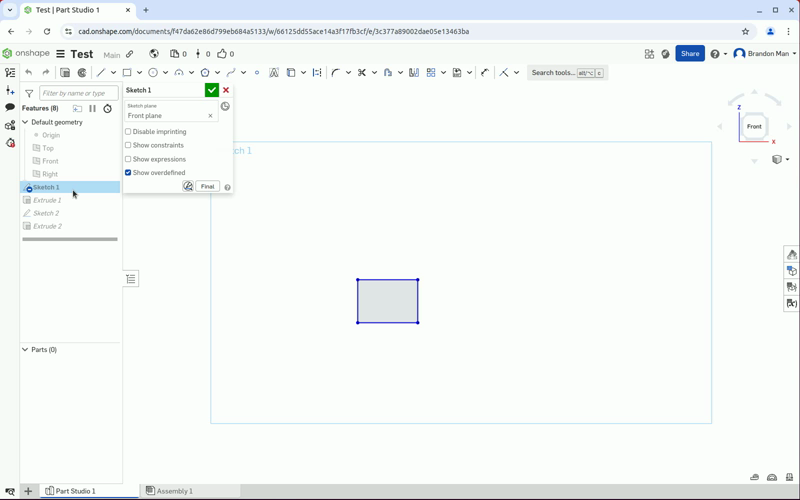
mouse_move(229, 92)
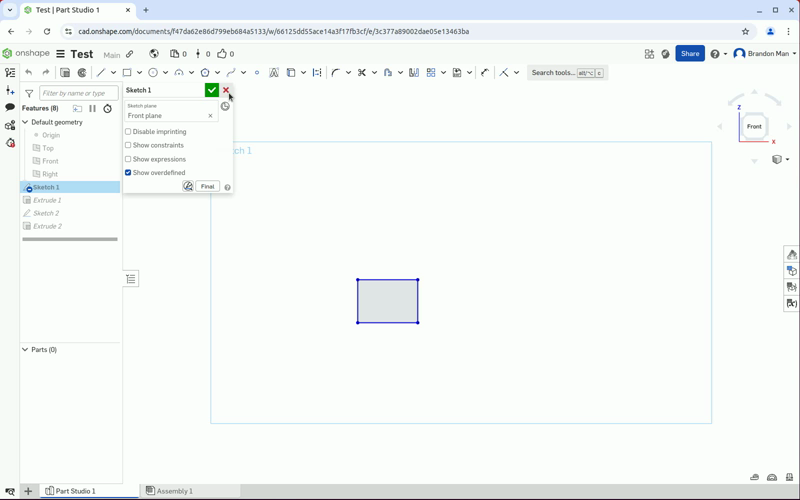
click(229, 92)
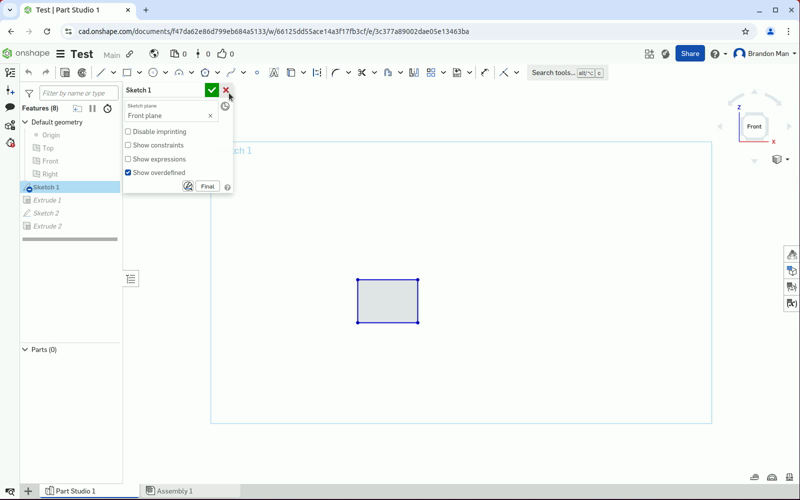
key(shift+s)
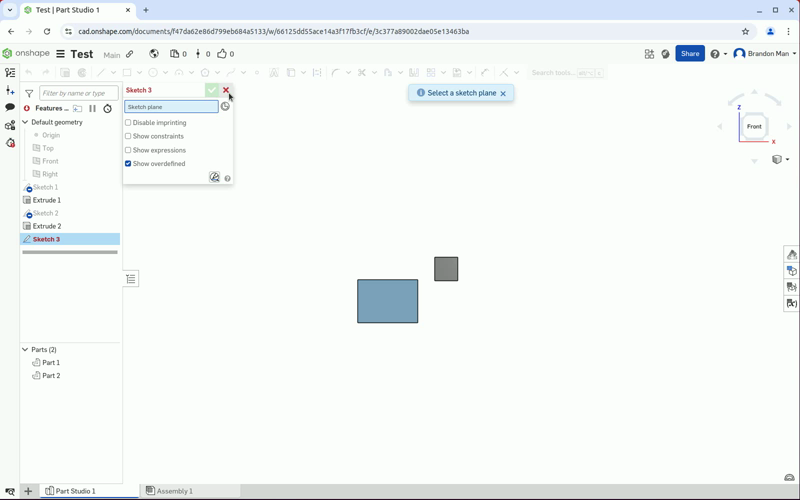
mouse_move(73, 163)
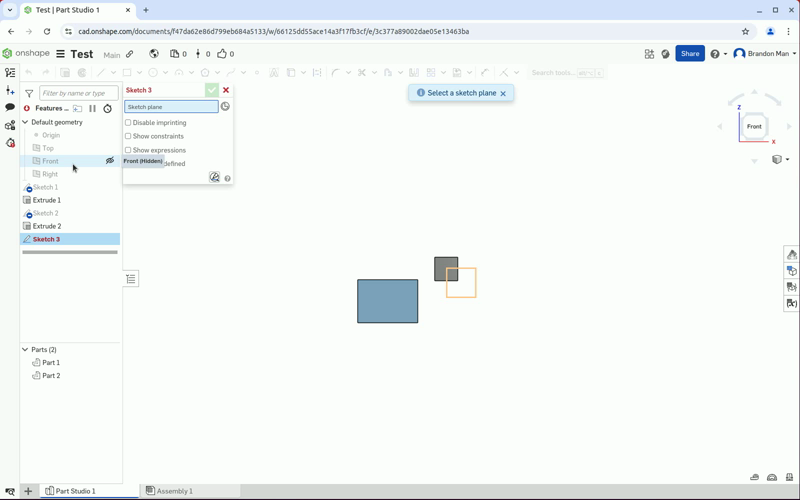
click(73, 163)
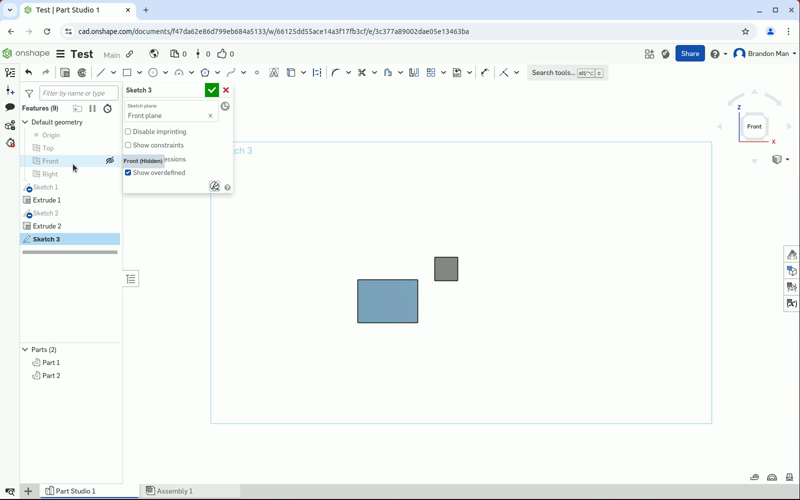
mouse_move(73, 352)
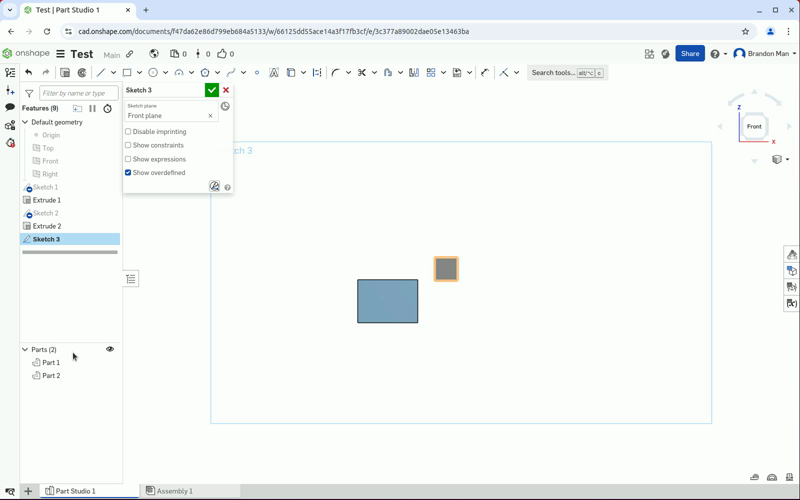
key(y)
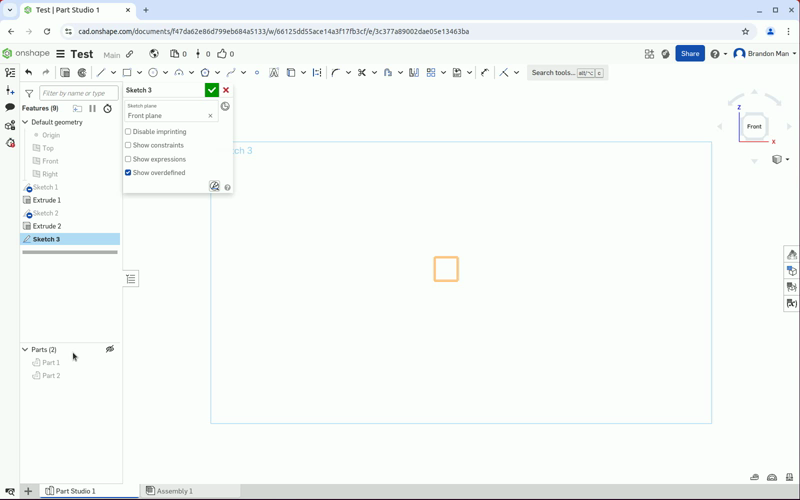
key(l)
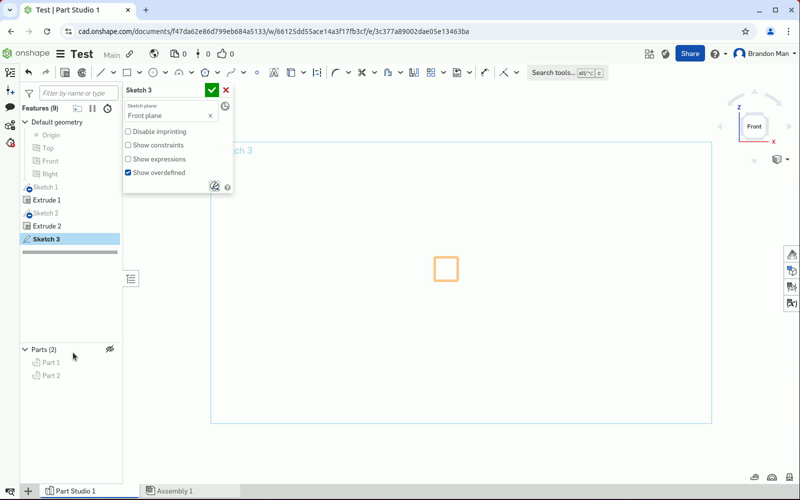
key_down(shift)
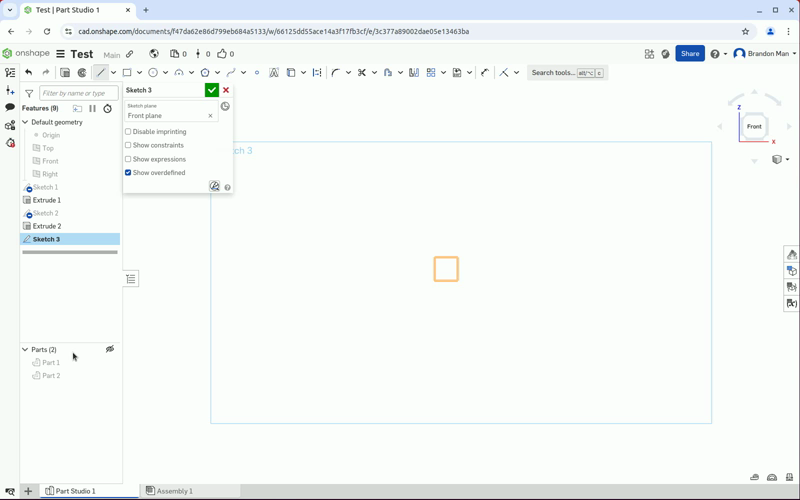
mouse_move(491, 270)
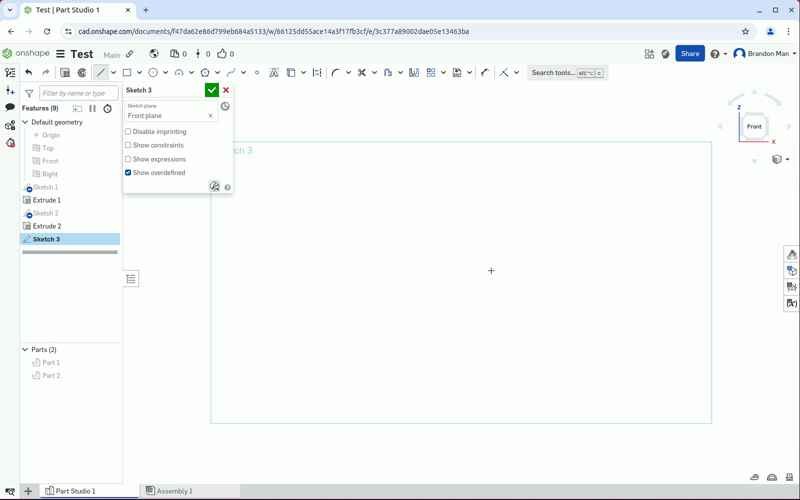
click(491, 270)
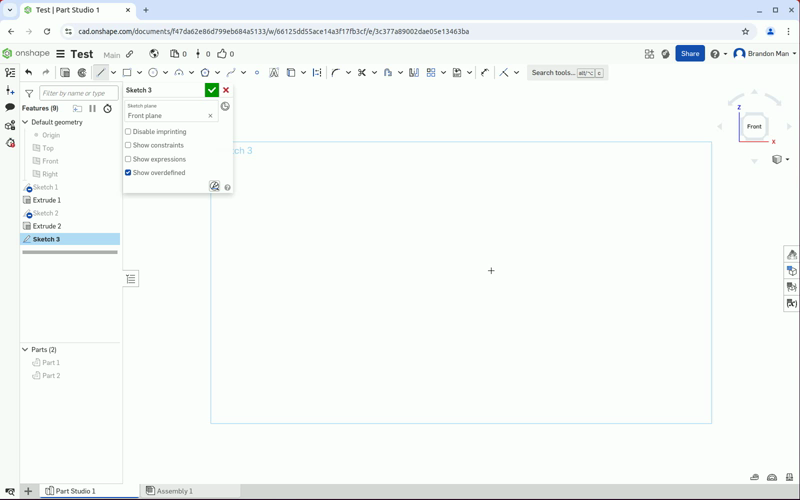
key_up(shift)
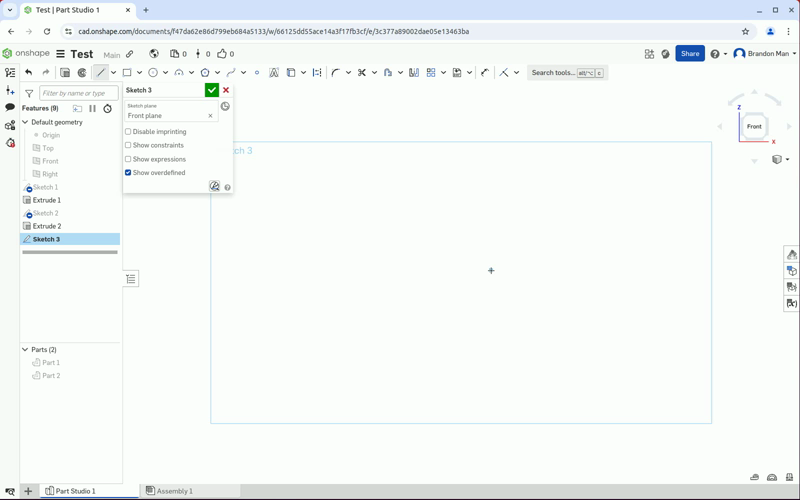
key_down(shift)
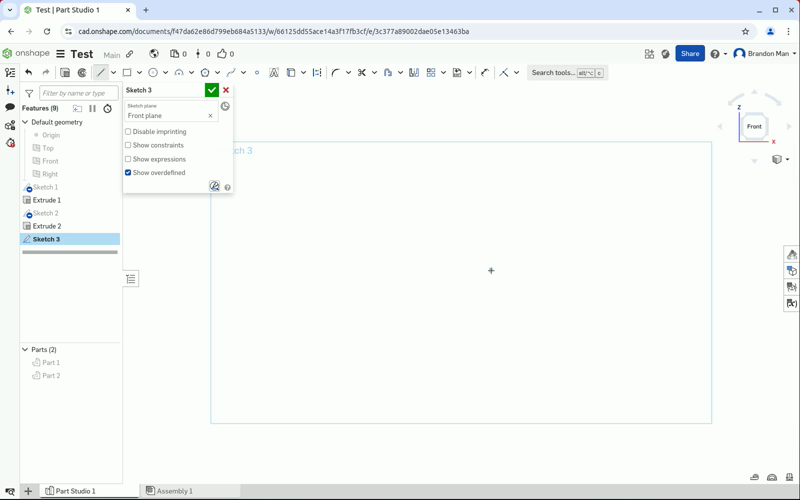
mouse_move(521, 270)
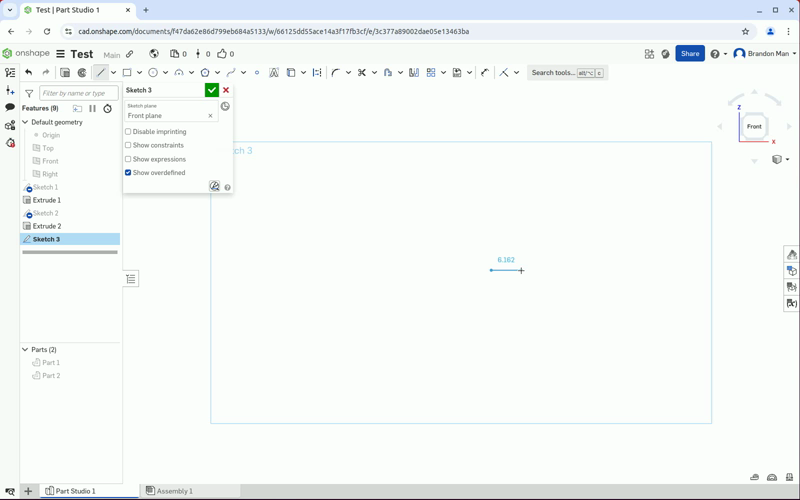
mouse_move(528, 270)
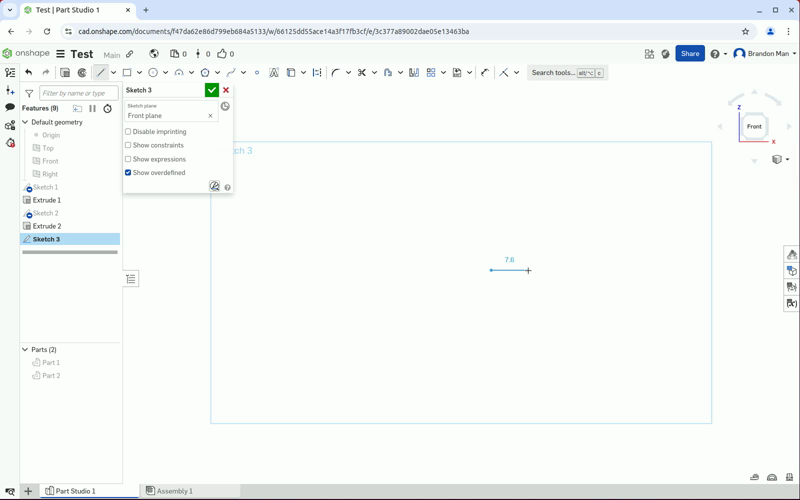
click(528, 270)
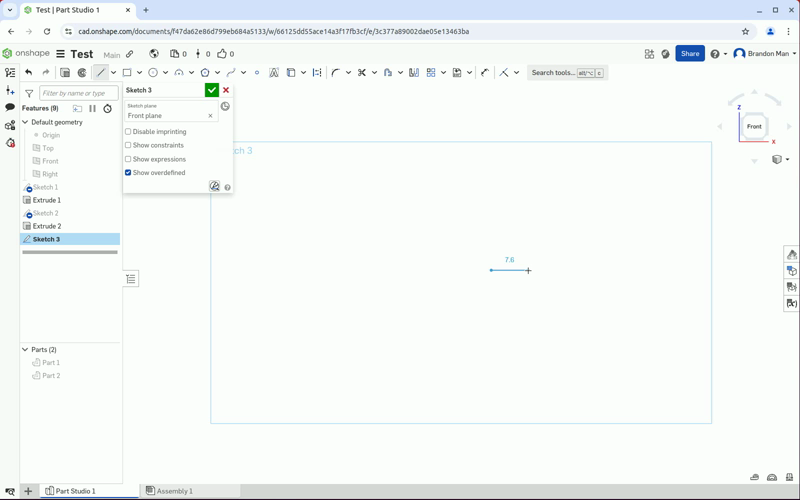
key_up(shift)
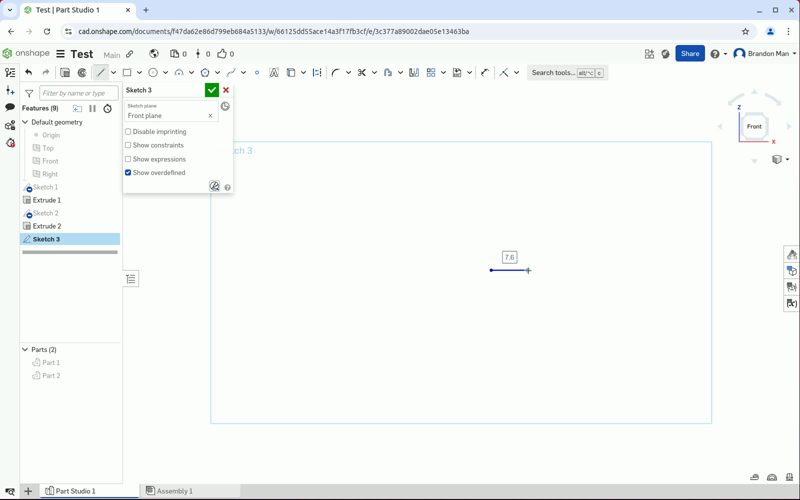
key_down(shift)
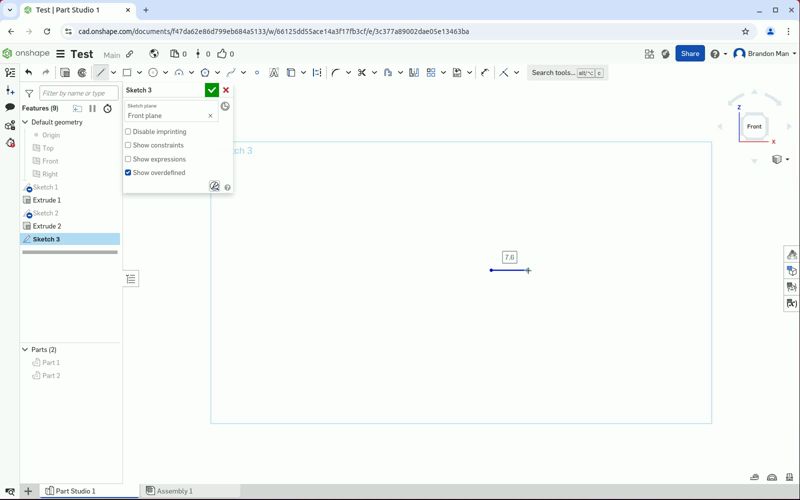
mouse_move(558, 270)
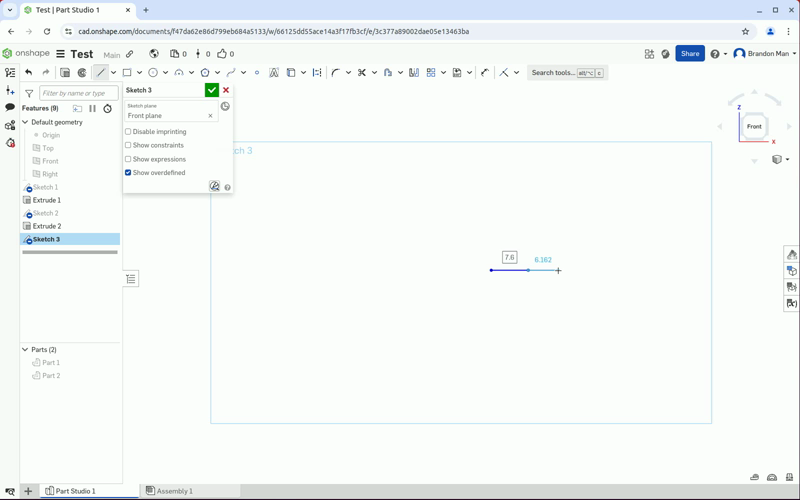
mouse_move(528, 225)
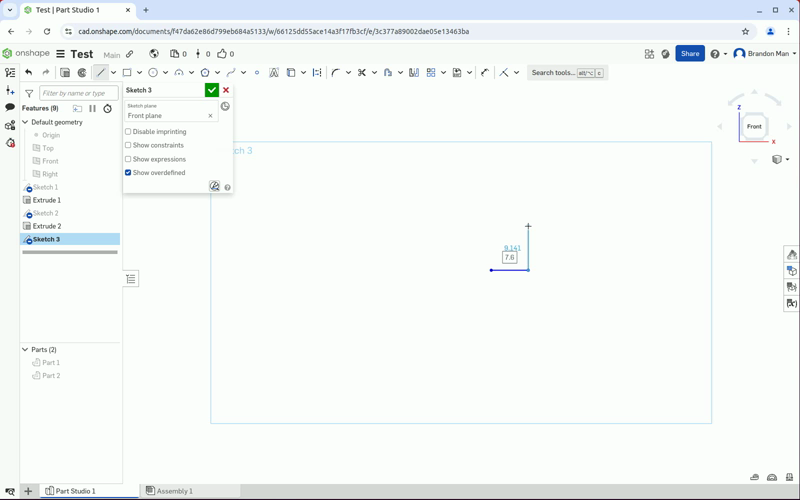
click(528, 225)
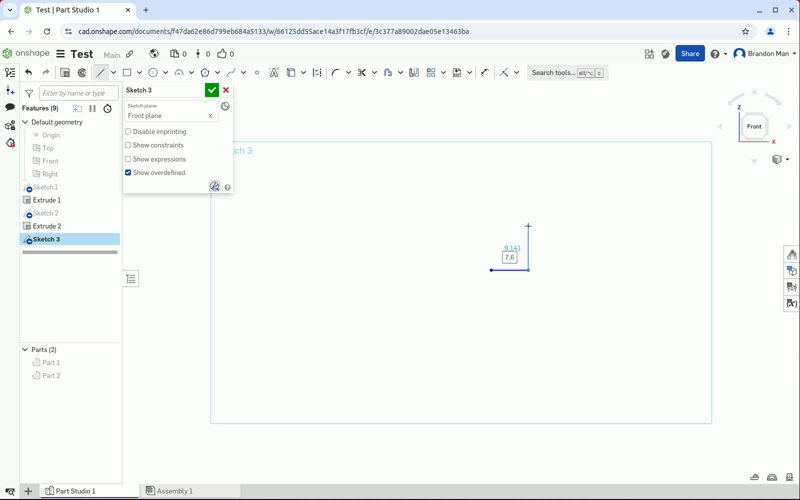
key_up(shift)
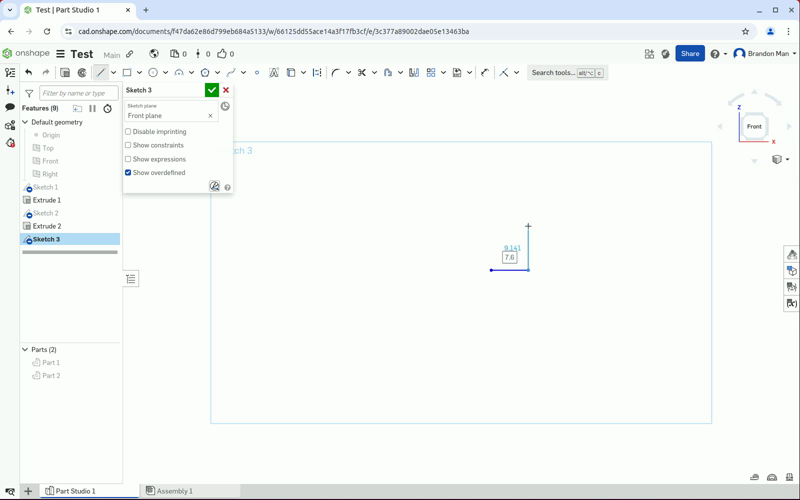
key_down(shift)
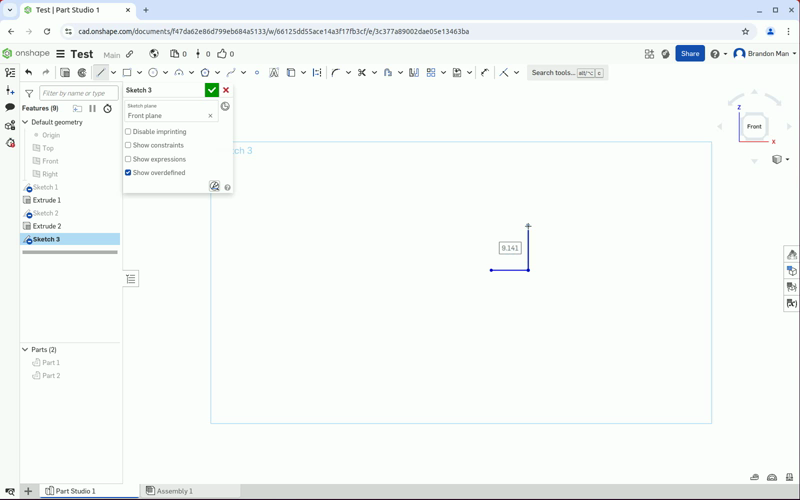
mouse_move(558, 225)
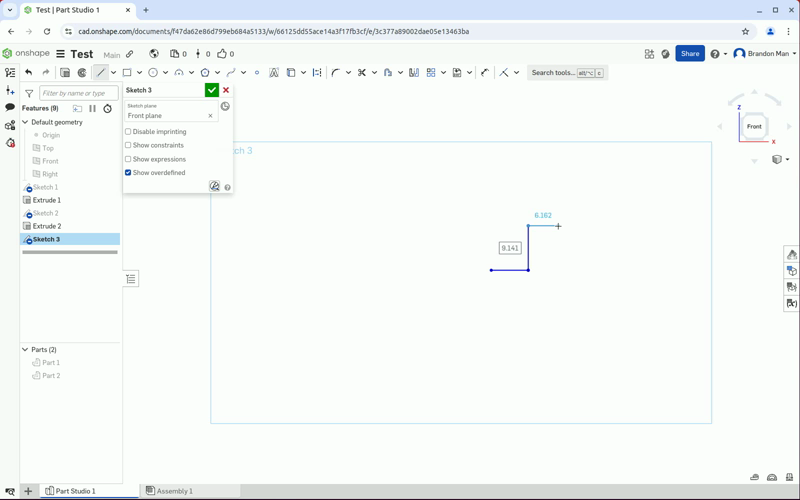
mouse_move(491, 225)
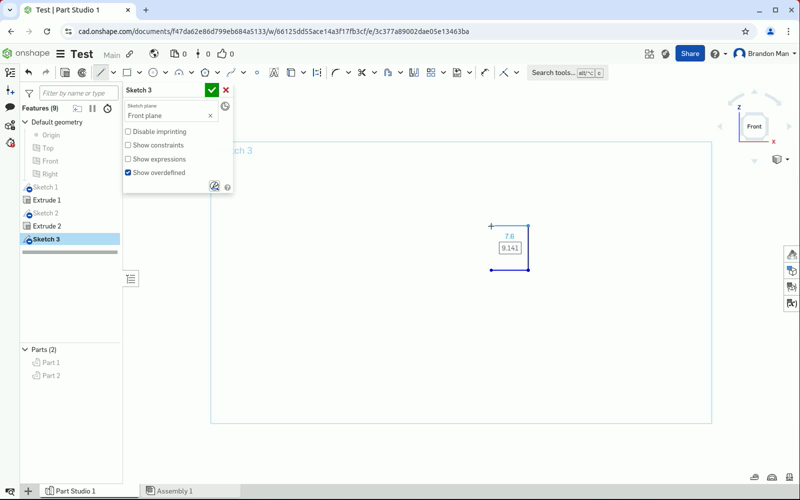
click(491, 225)
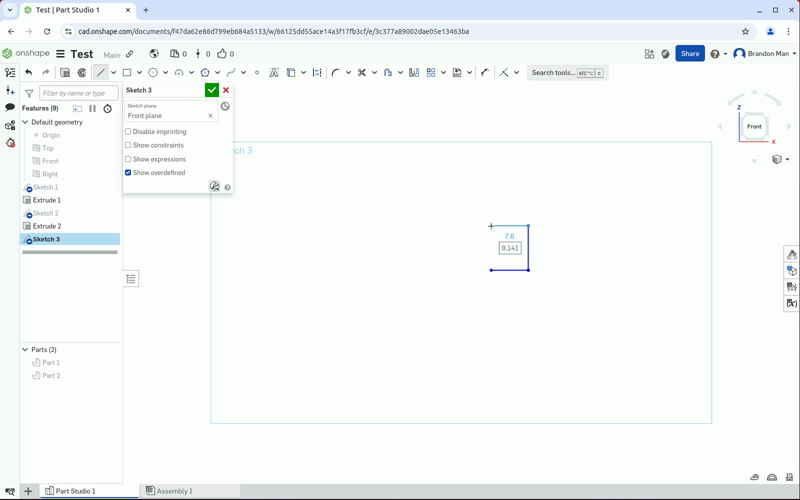
key_up(shift)
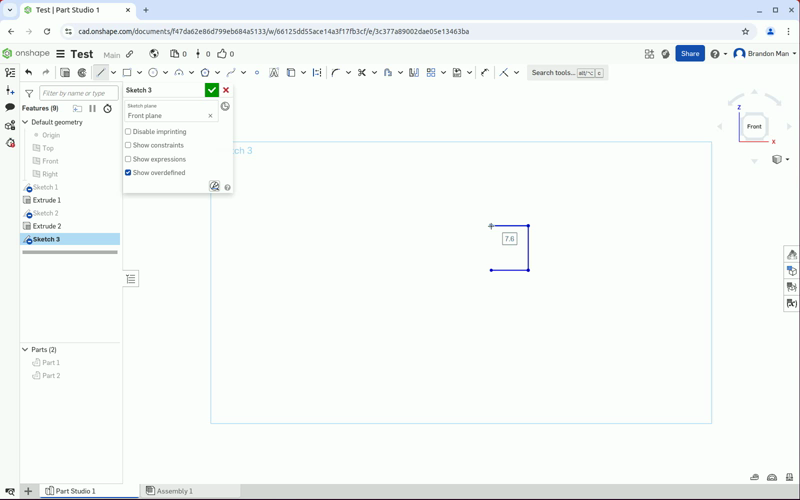
mouse_move(521, 225)
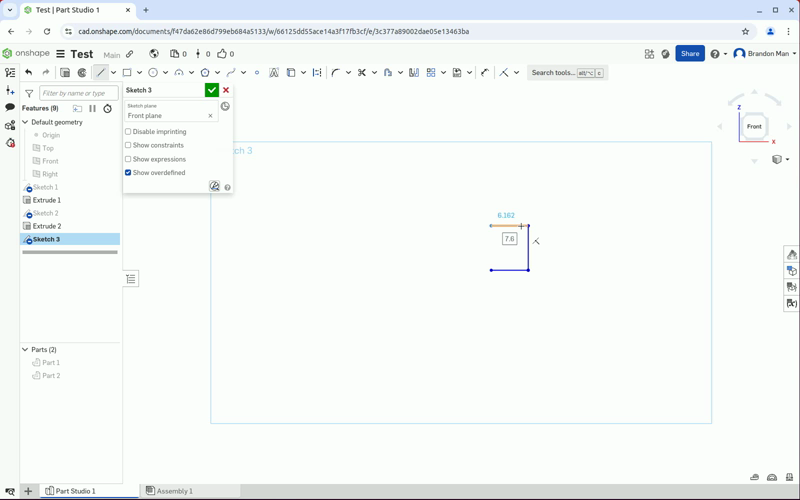
key_down(shift)
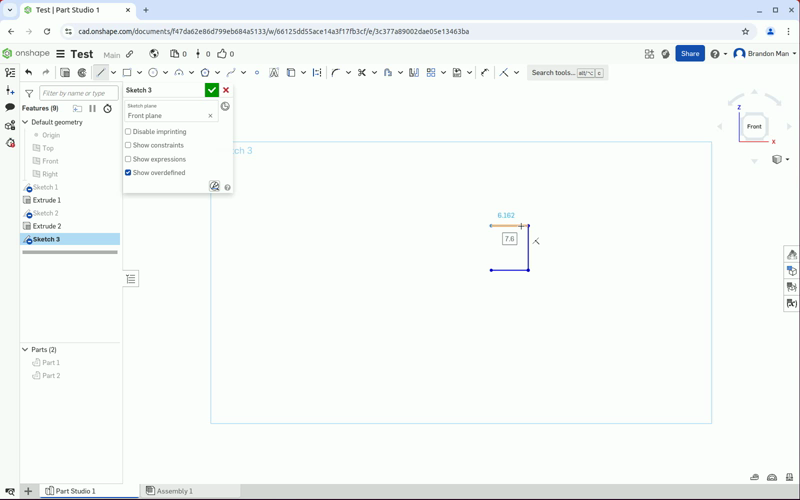
mouse_move(491, 270)
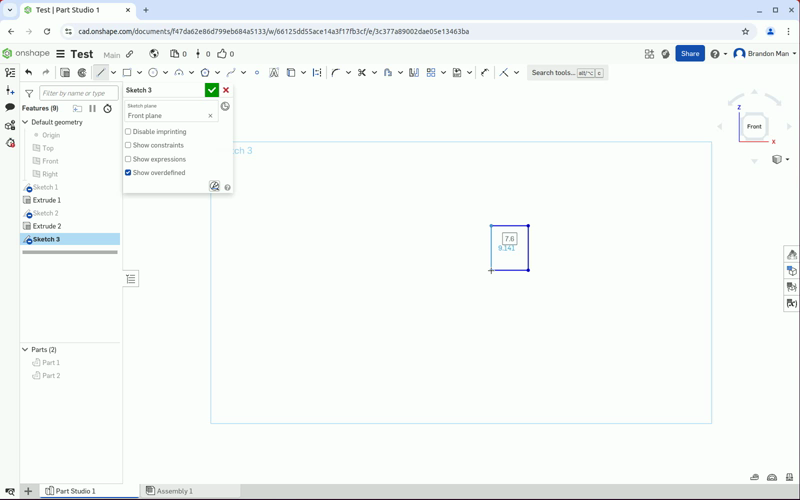
key_up(shift)
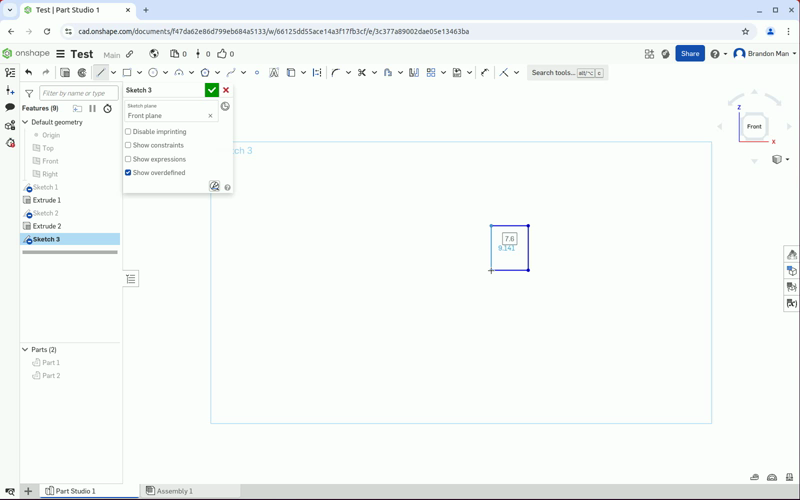
click(491, 270)
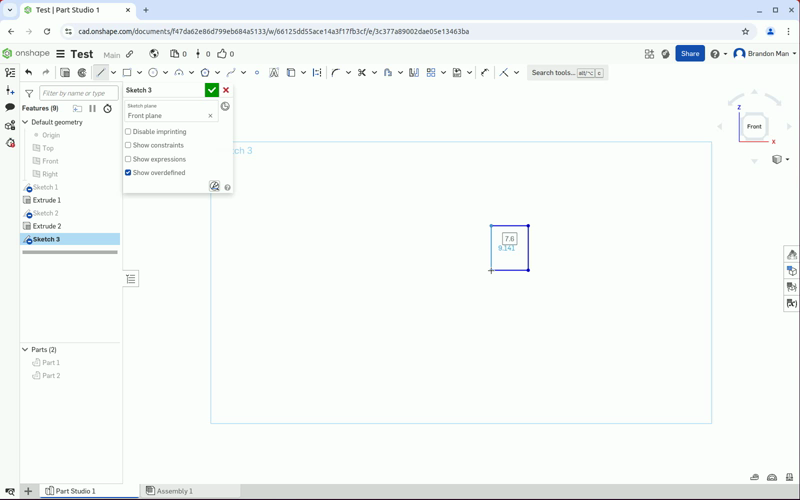
key(esc)
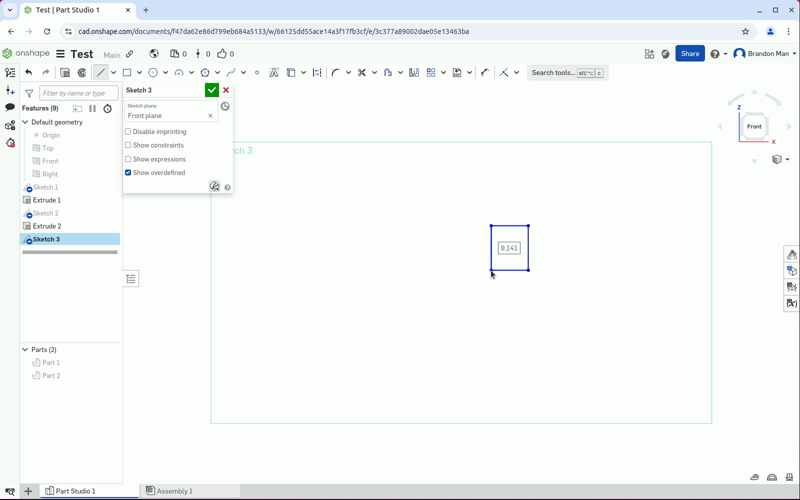
mouse_move(521, 249)
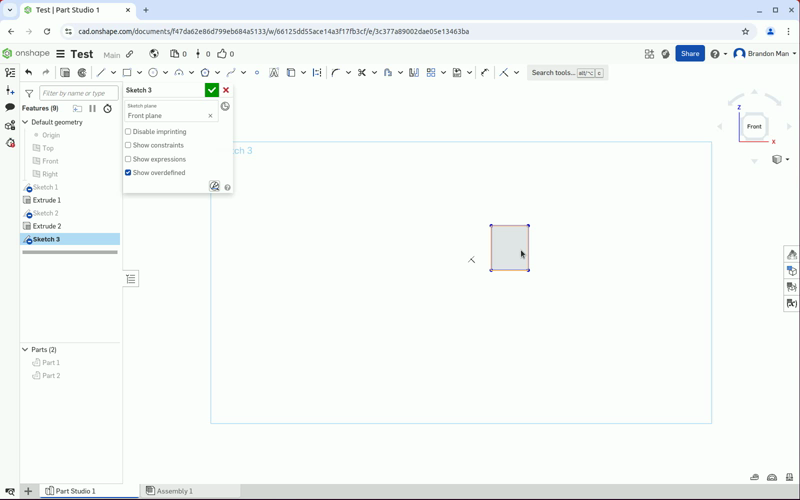
scroll(6)
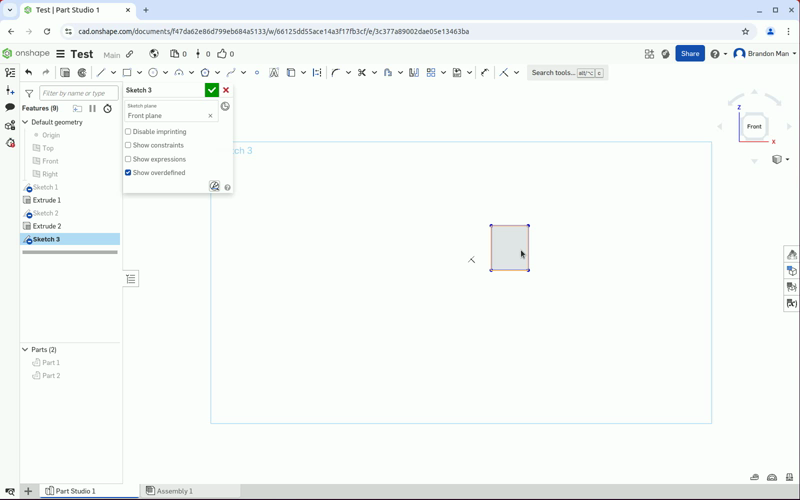
scroll(6)
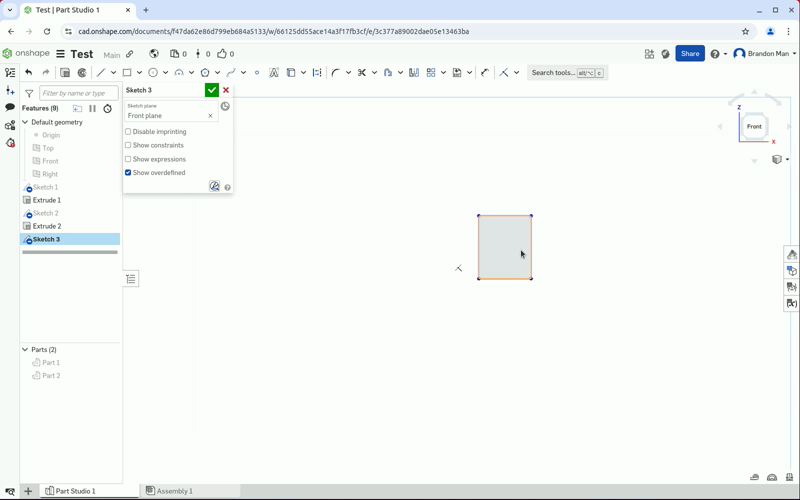
scroll(6)
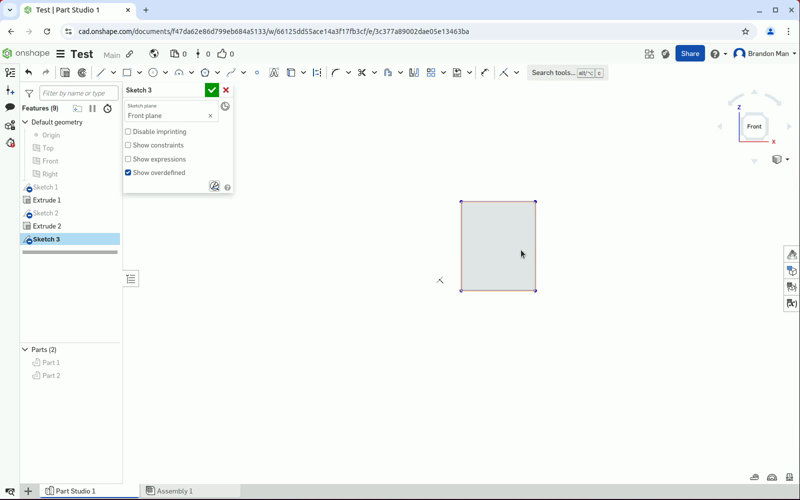
scroll(6)
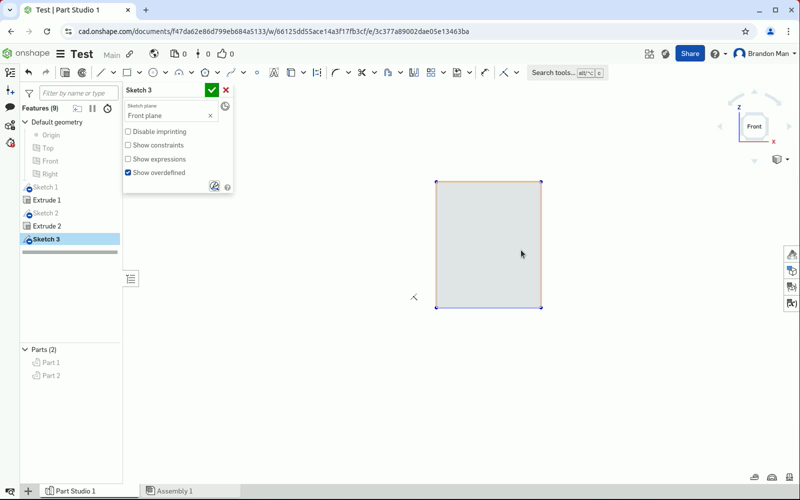
scroll(6)
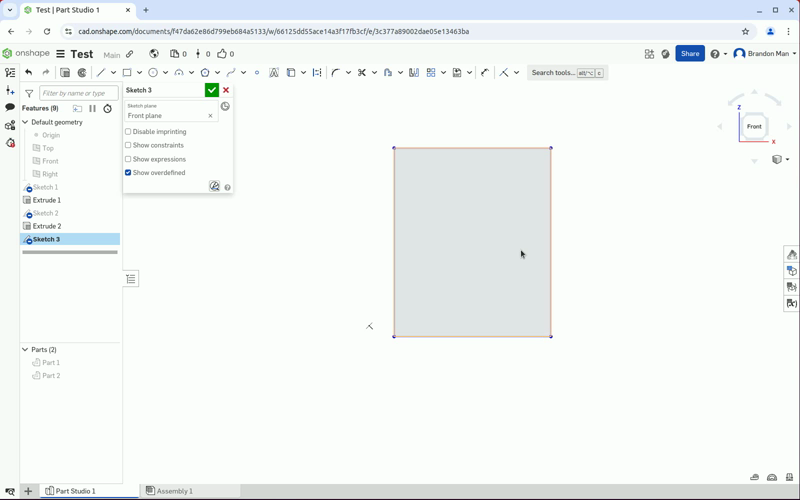
scroll(6)
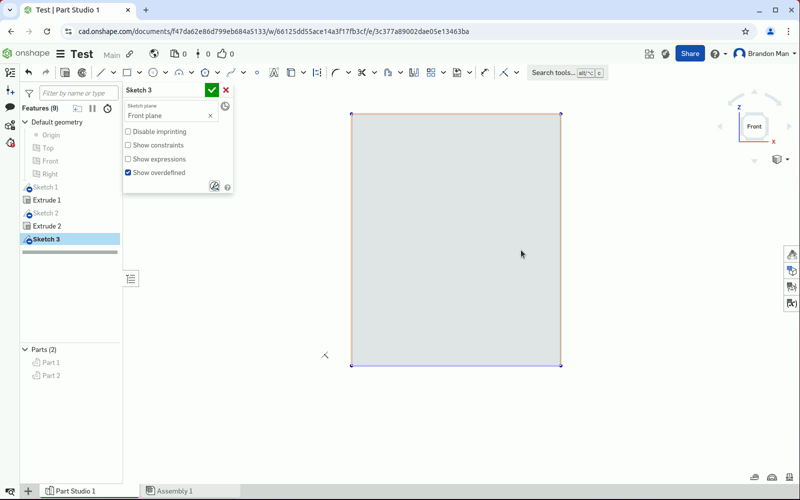
scroll(6)
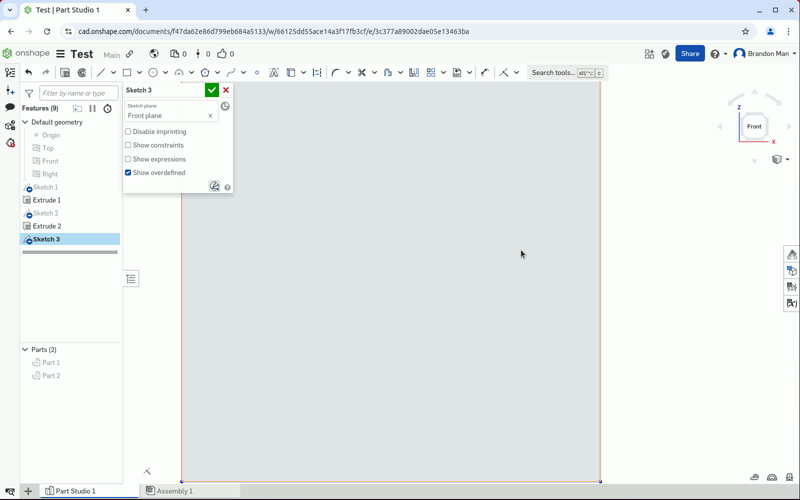
click(521, 249)
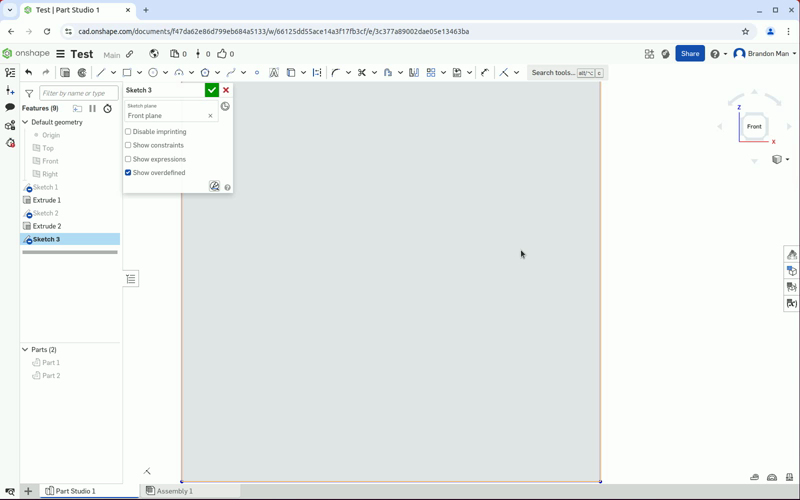
scroll(-6)
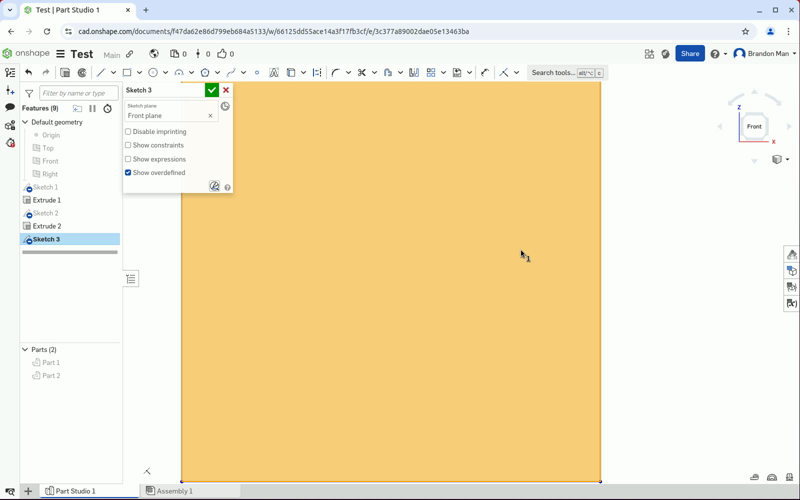
scroll(-6)
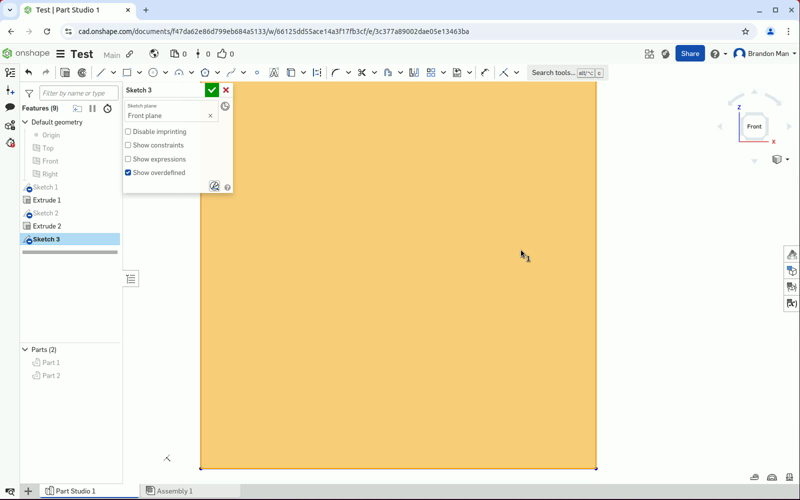
scroll(-6)
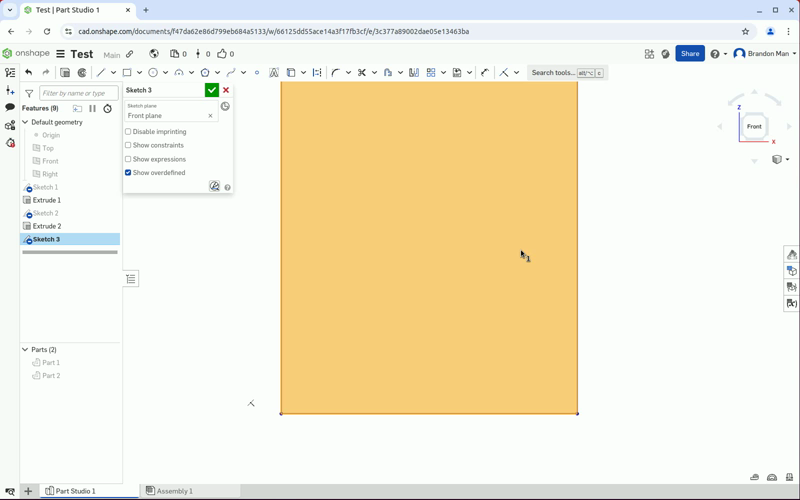
scroll(-6)
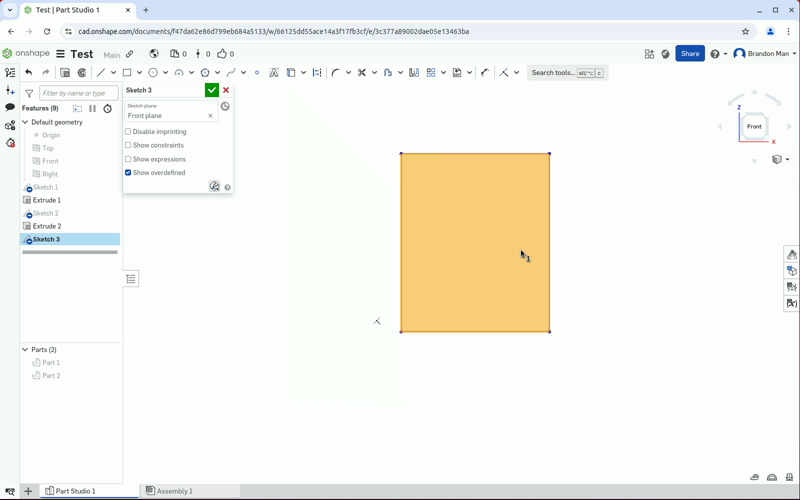
scroll(-6)
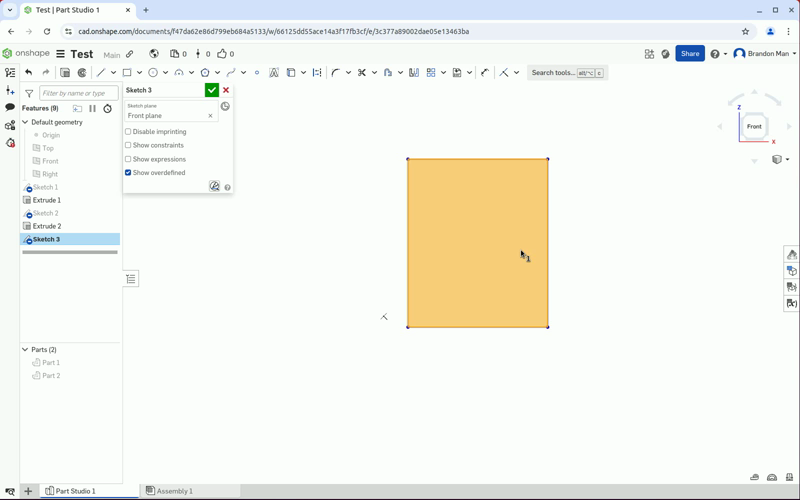
scroll(-6)
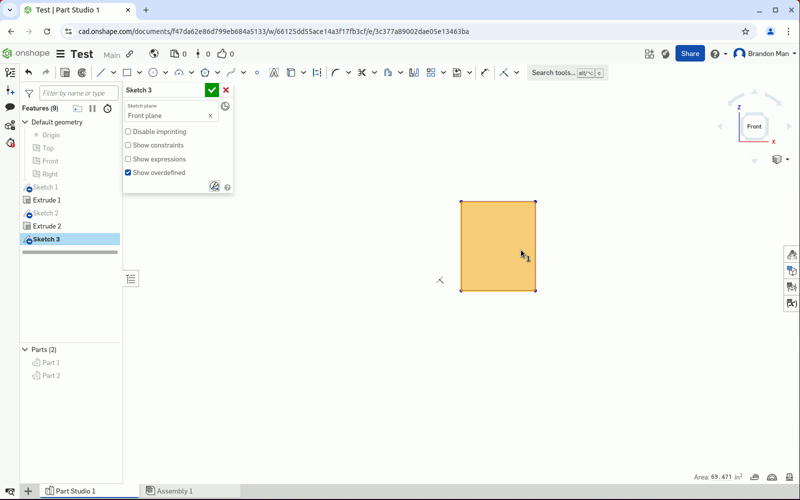
scroll(-6)
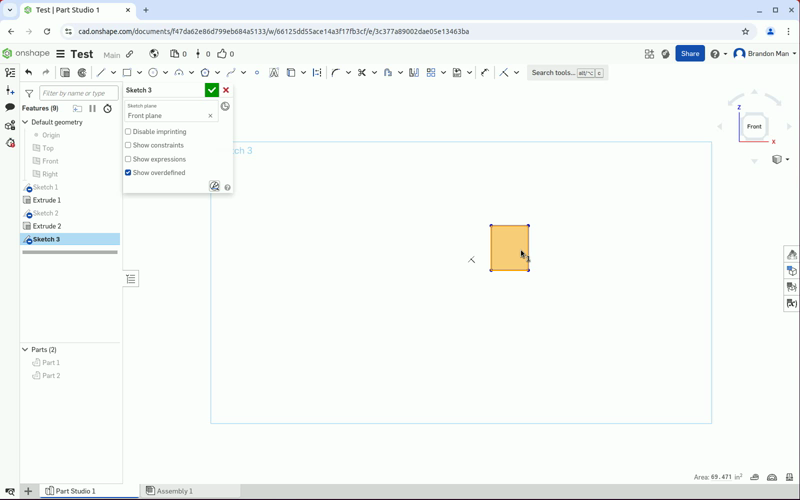
mouse_move(73, 352)
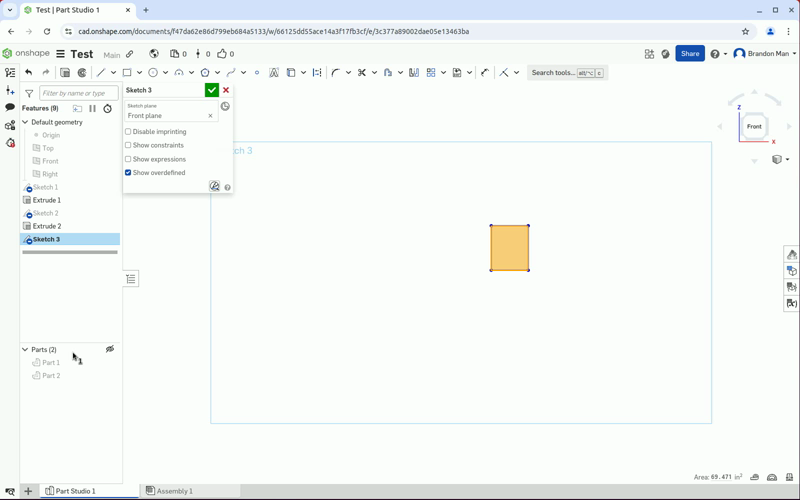
key(shift+y)
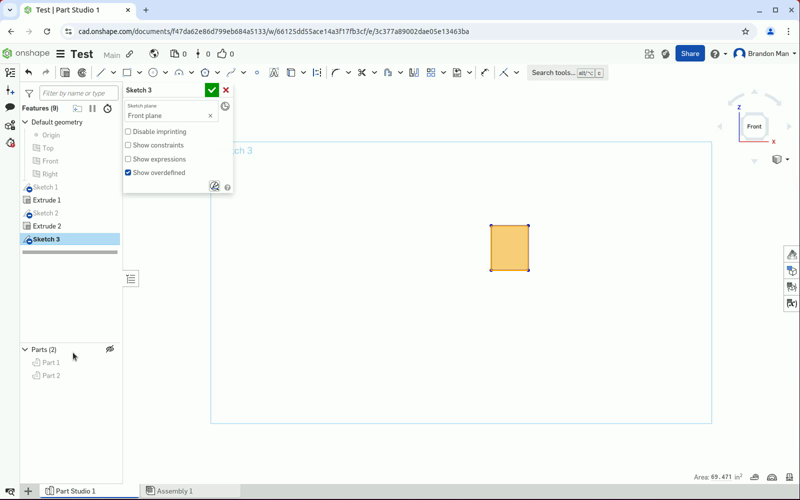
key(shift+e)
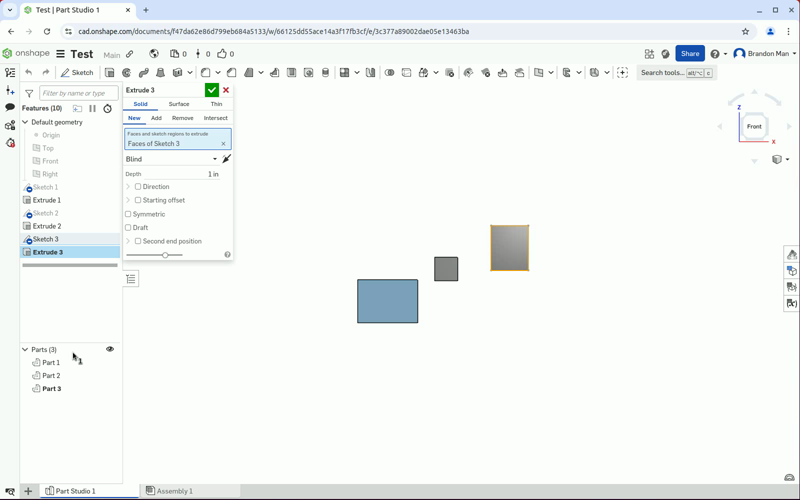
mouse_move(143, 106)
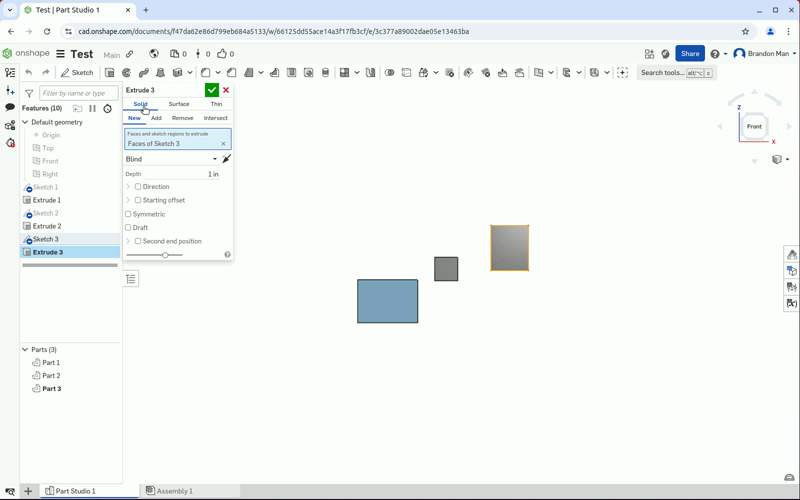
click(143, 106)
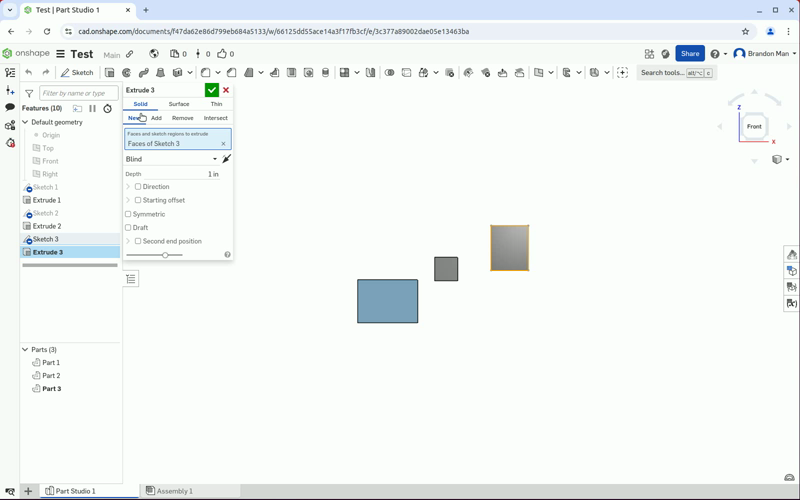
mouse_move(137, 120)
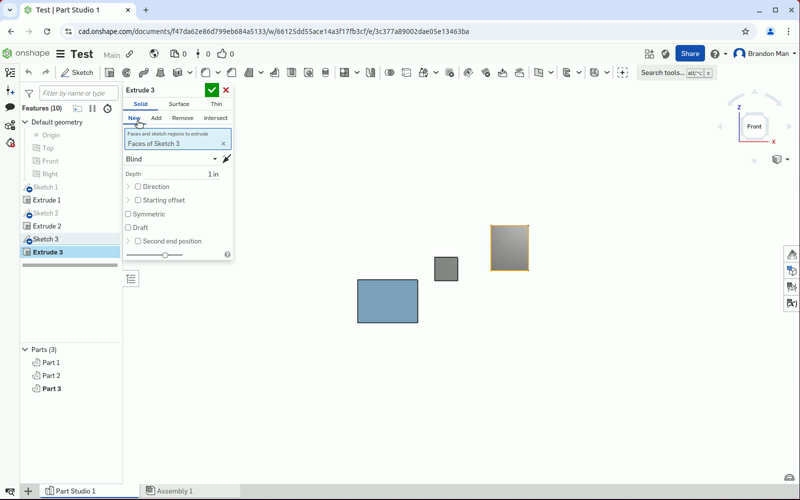
click(137, 120)
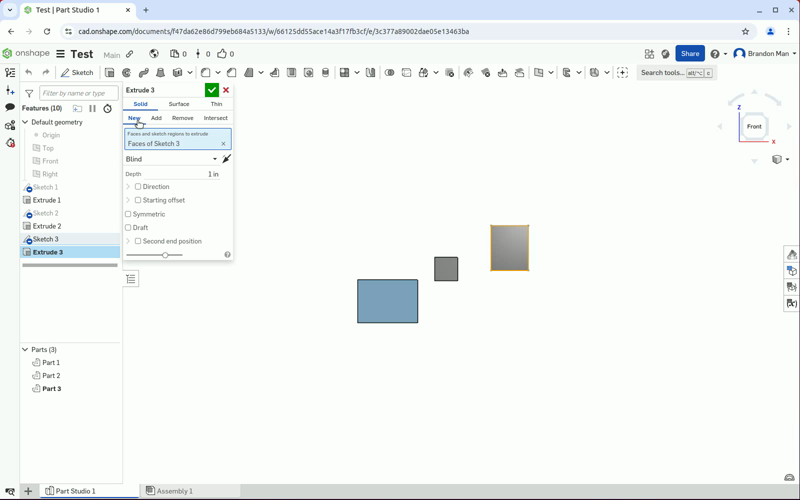
key(tab, 4)
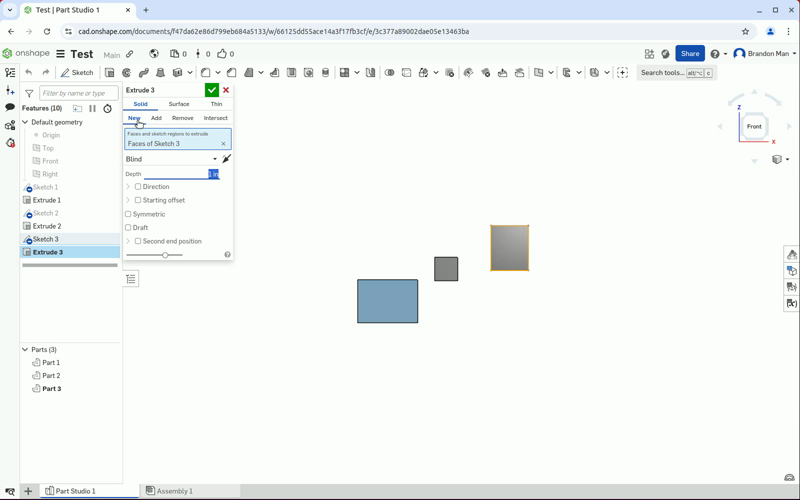
text(2.648)
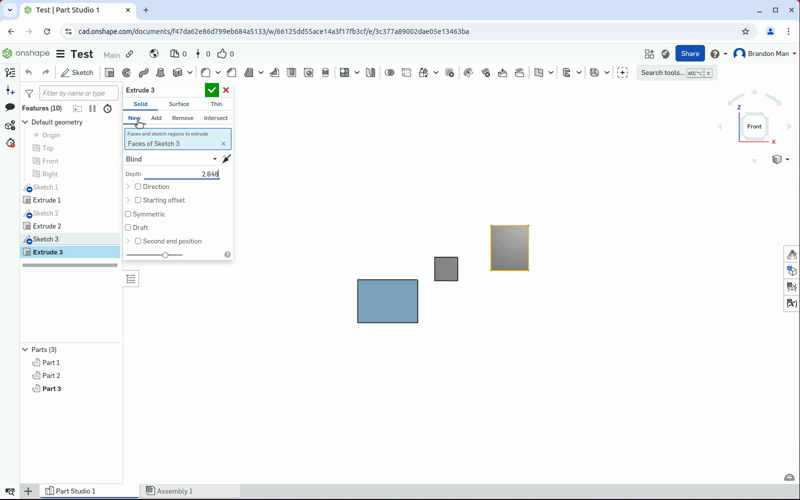
key(enter)
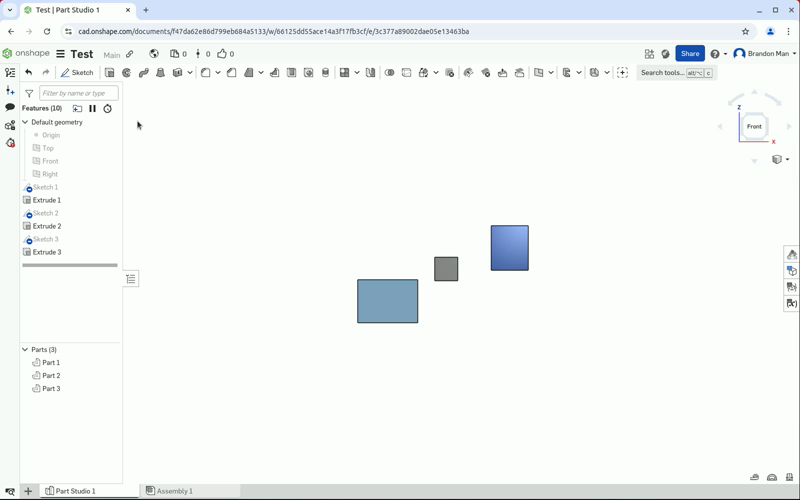
key(shift+h)
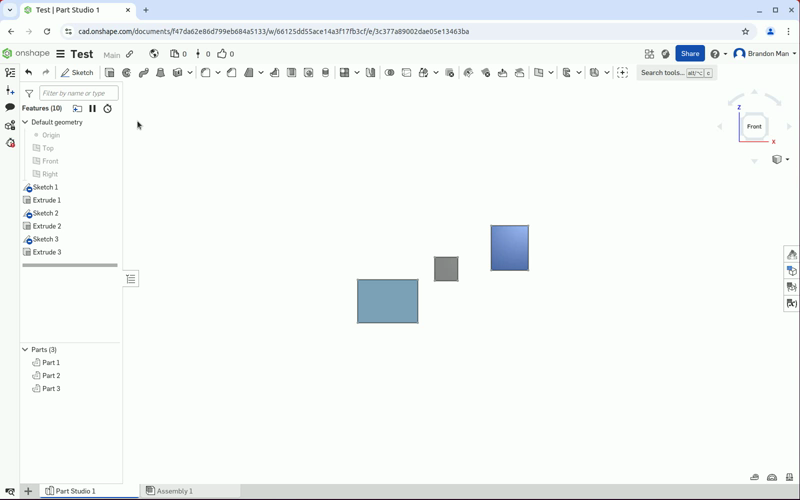
key(shift+h)
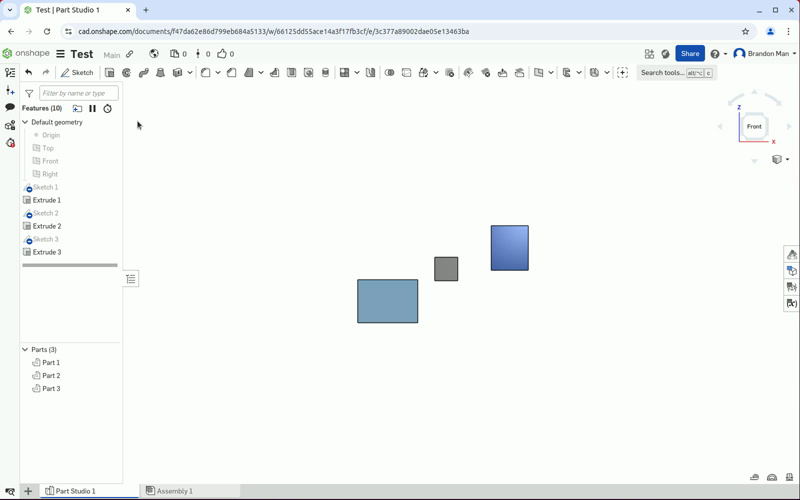
mouse_move(73, 189)
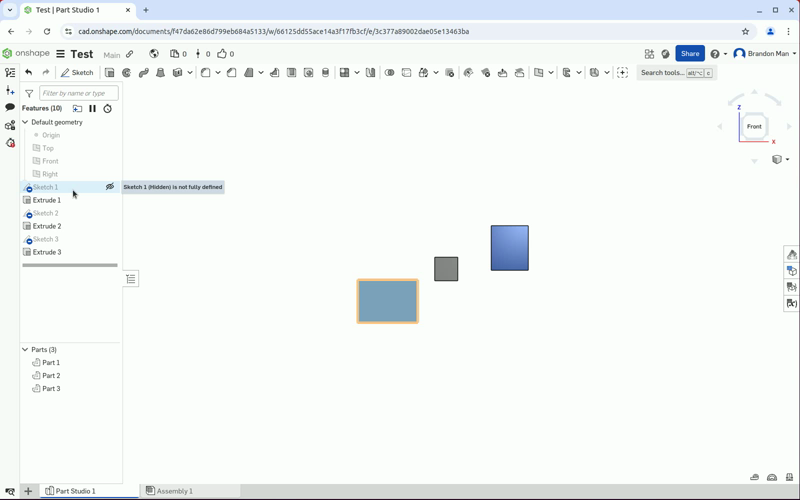
click(73, 189)
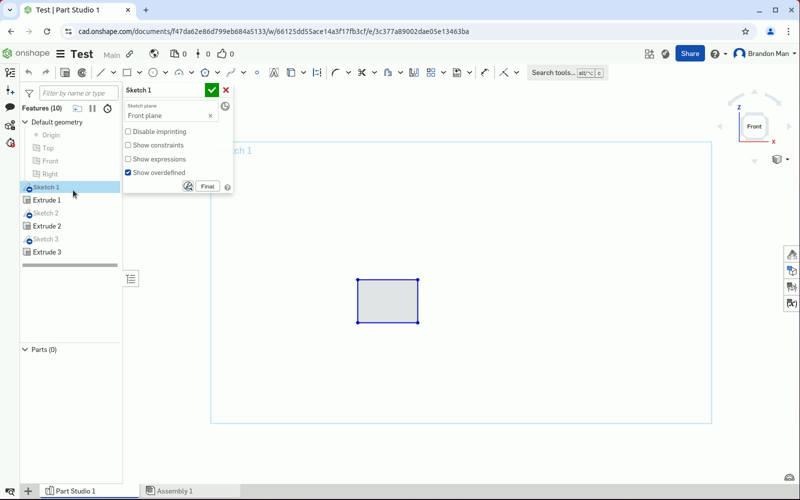
mouse_move(229, 92)
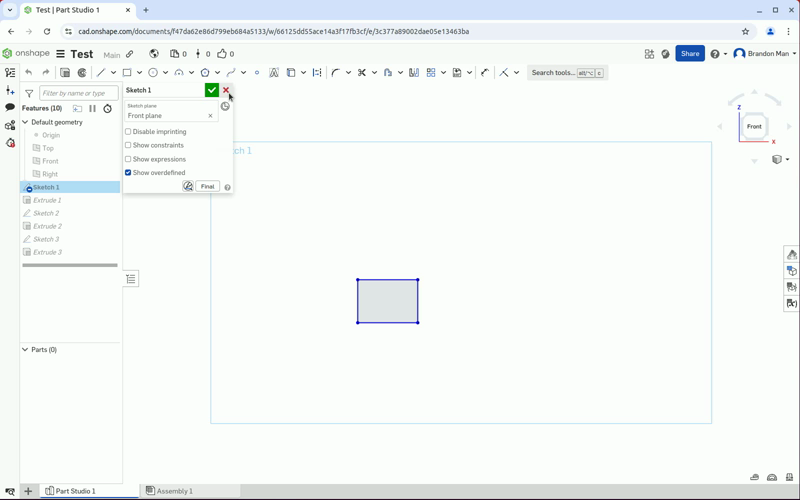
click(229, 92)
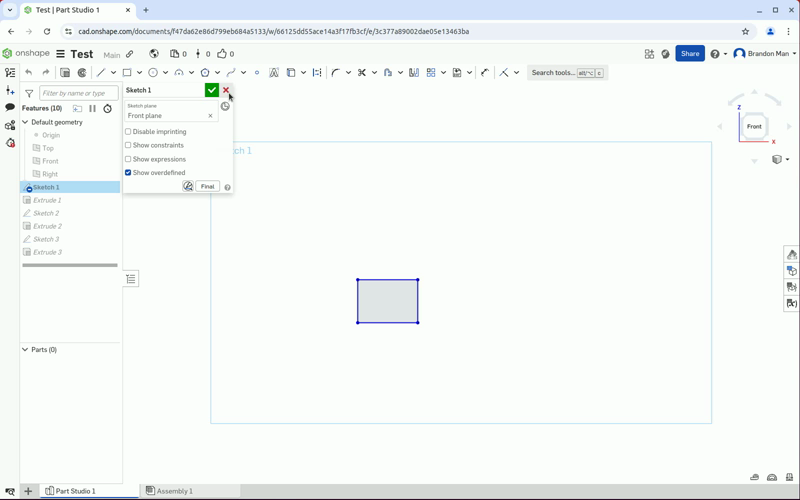
key(shift+s)
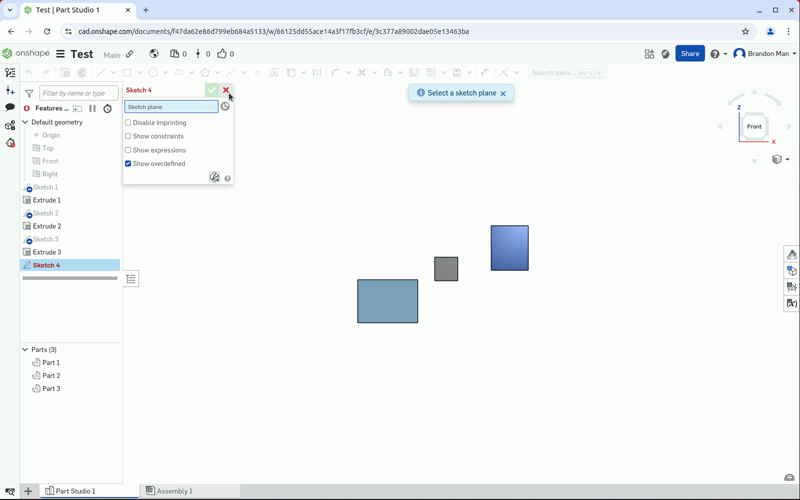
mouse_move(73, 163)
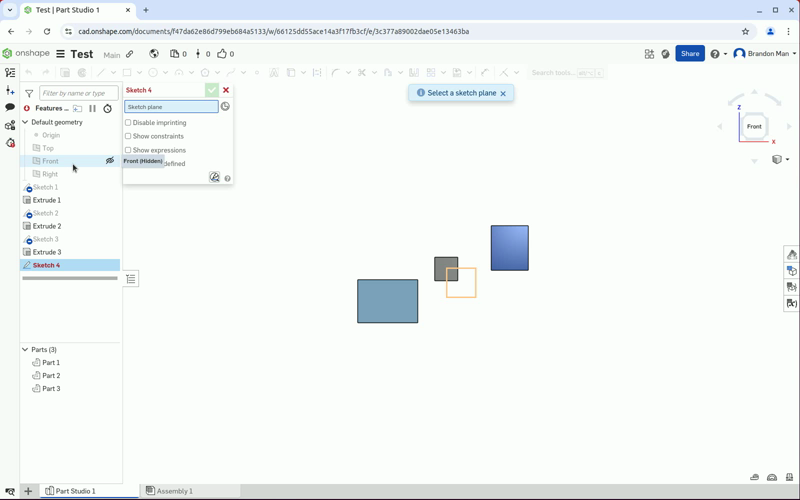
click(73, 163)
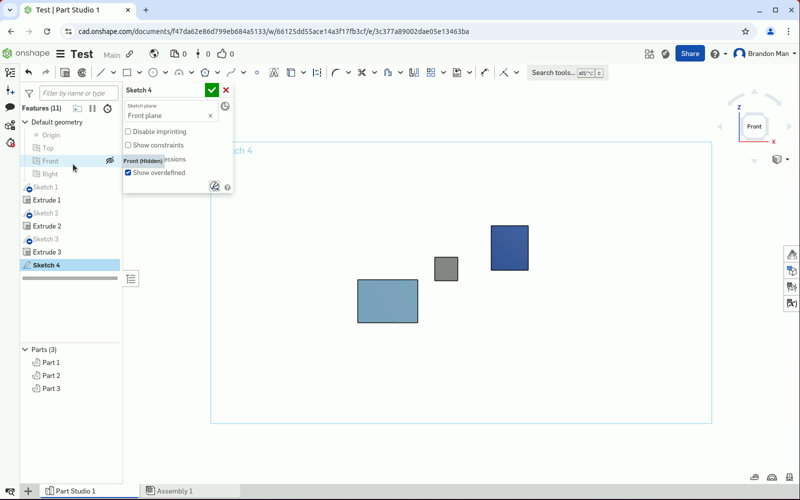
mouse_move(73, 352)
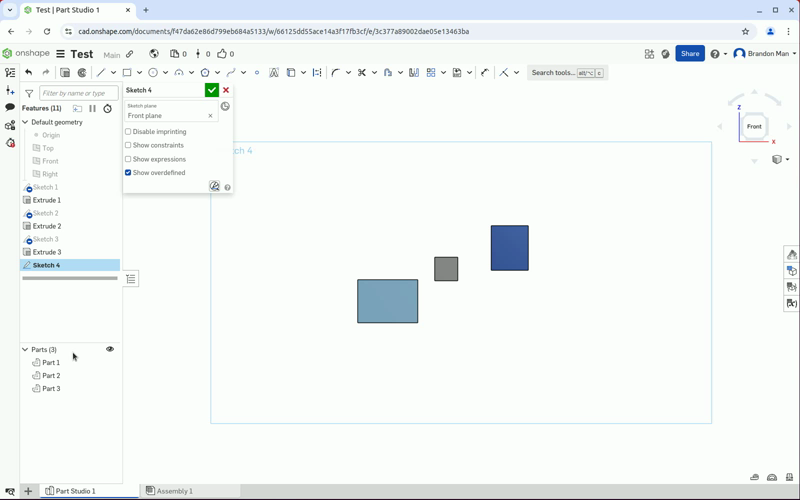
key(y)
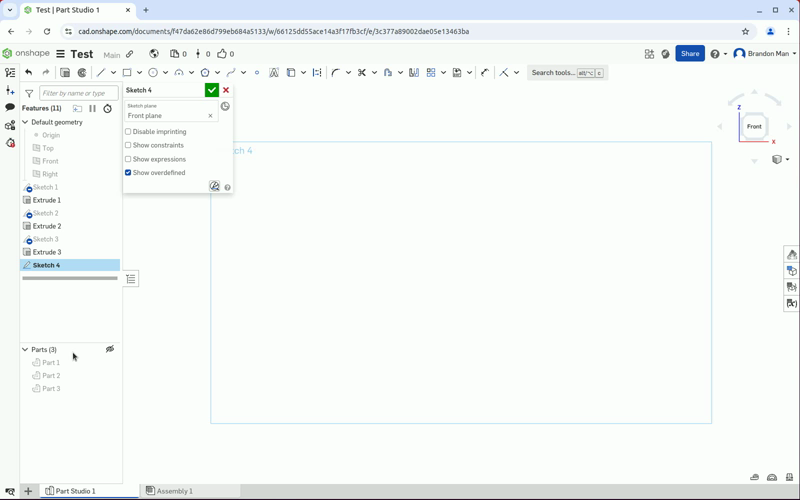
key(l)
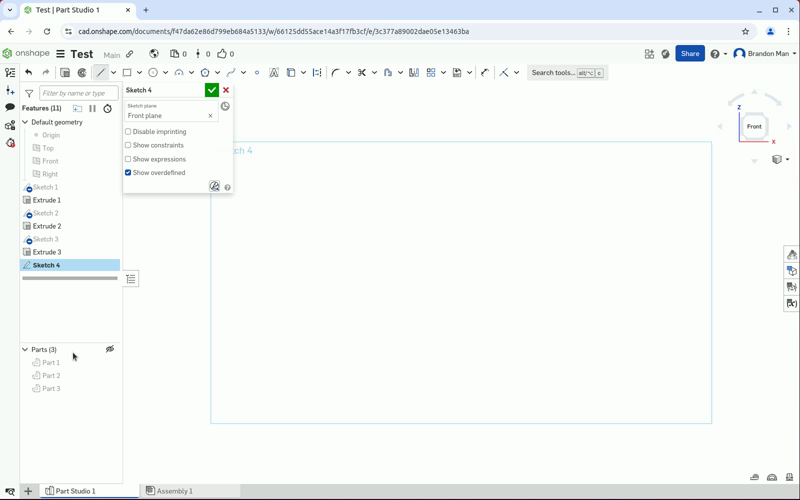
key_down(shift)
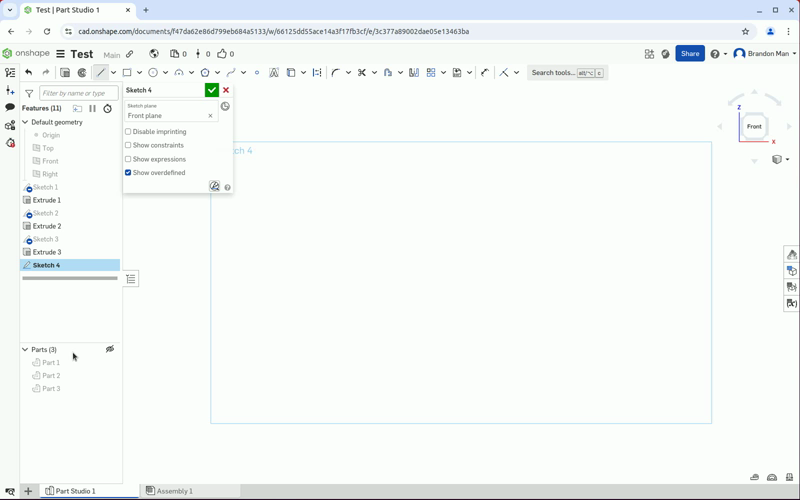
mouse_move(548, 273)
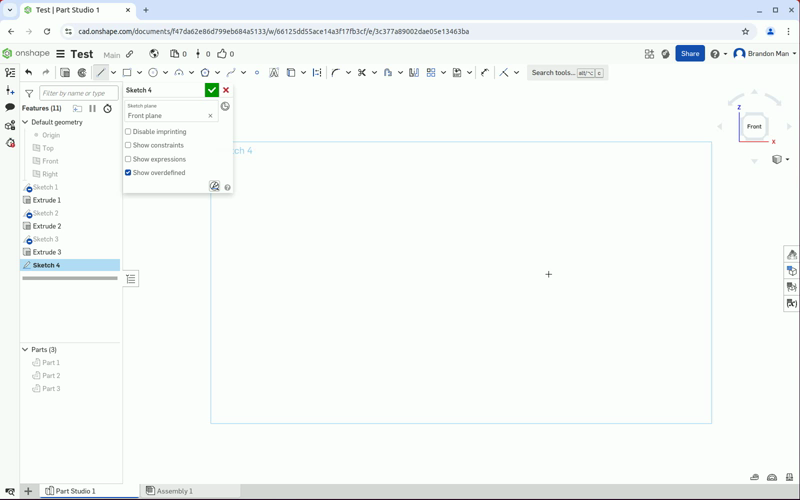
click(548, 273)
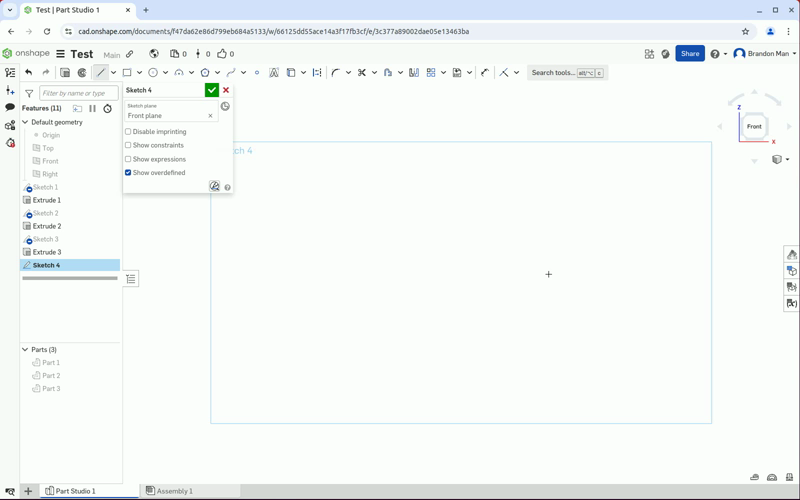
key_up(shift)
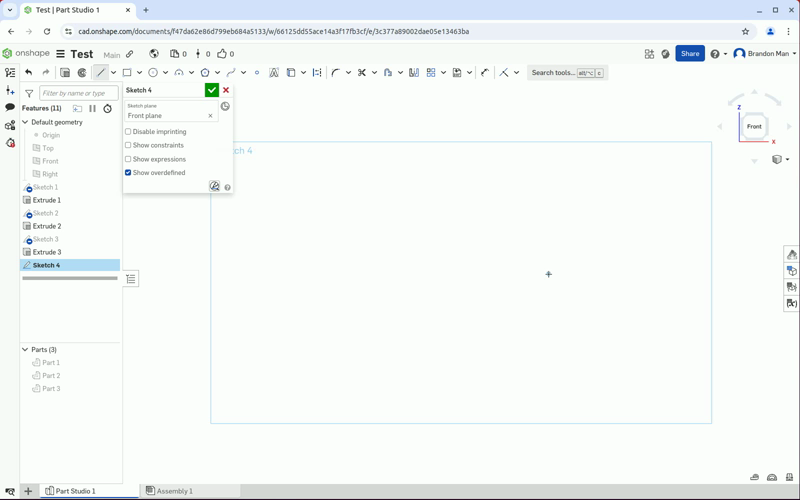
key_down(shift)
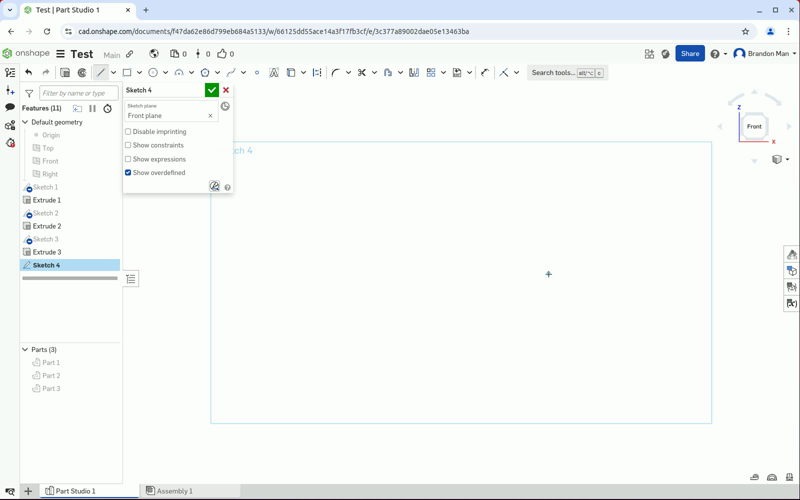
mouse_move(578, 273)
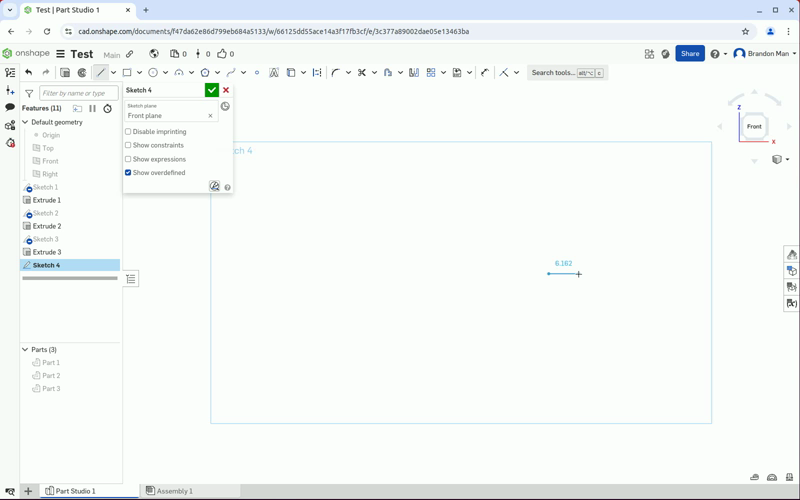
mouse_move(573, 273)
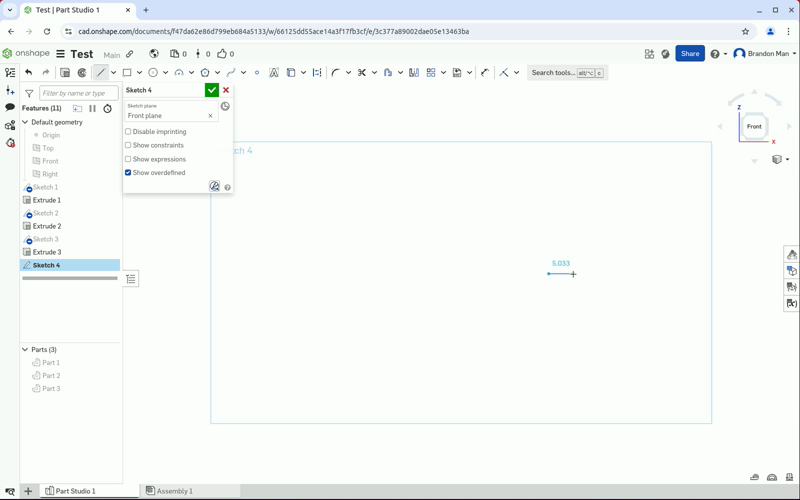
click(573, 273)
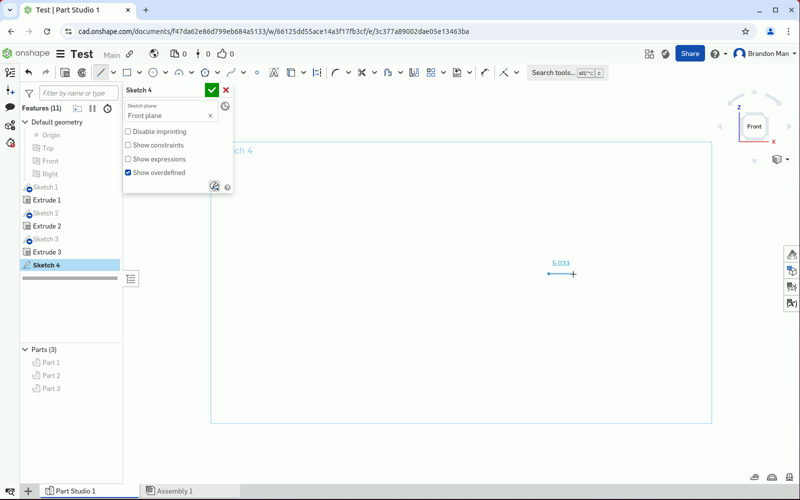
key_up(shift)
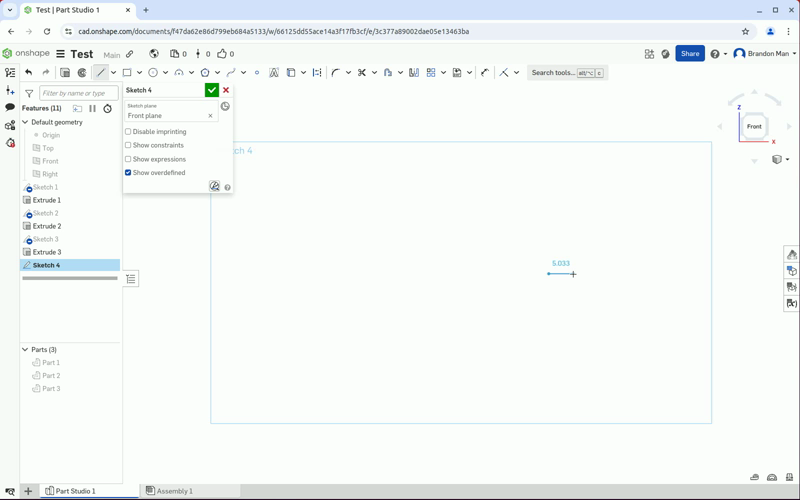
key_down(shift)
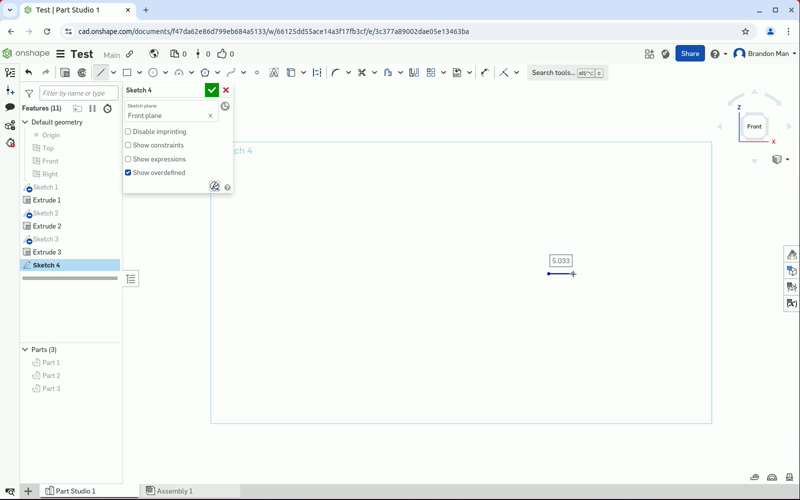
mouse_move(589, 273)
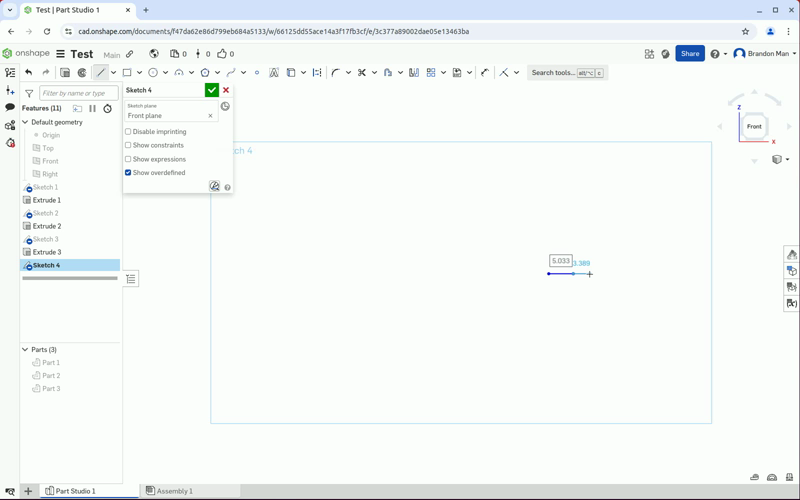
mouse_move(573, 222)
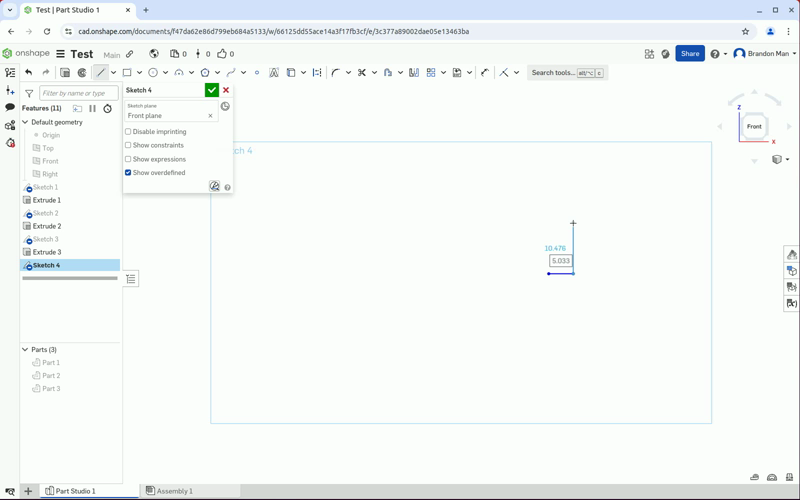
click(573, 222)
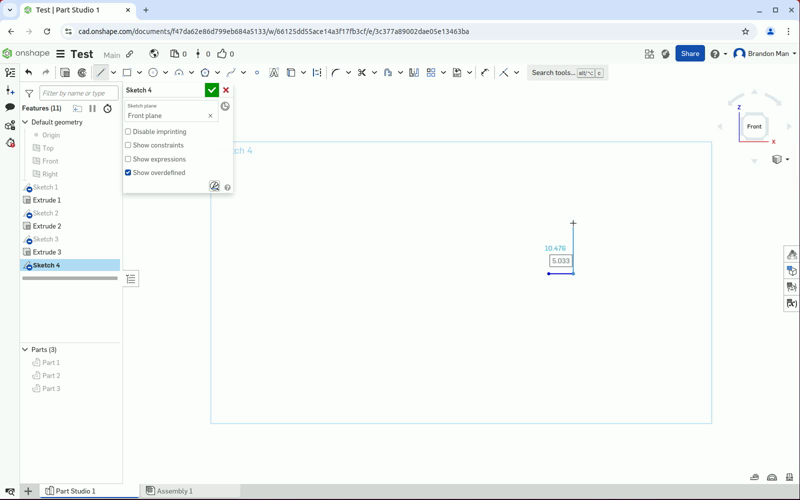
key_up(shift)
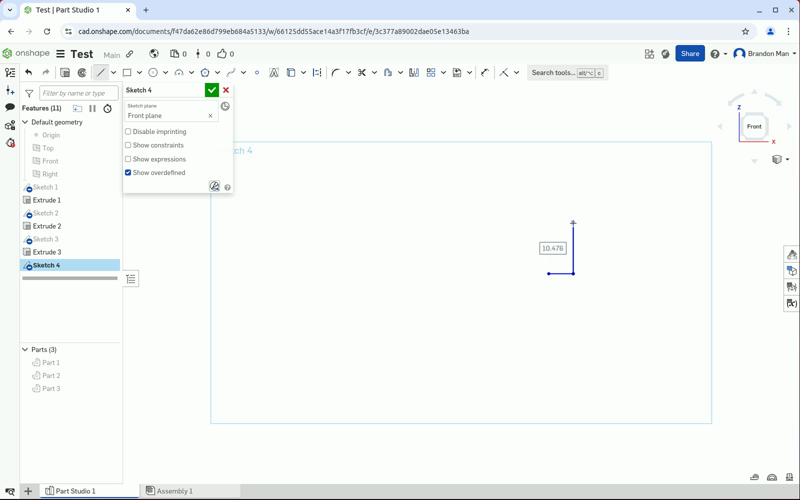
key_down(shift)
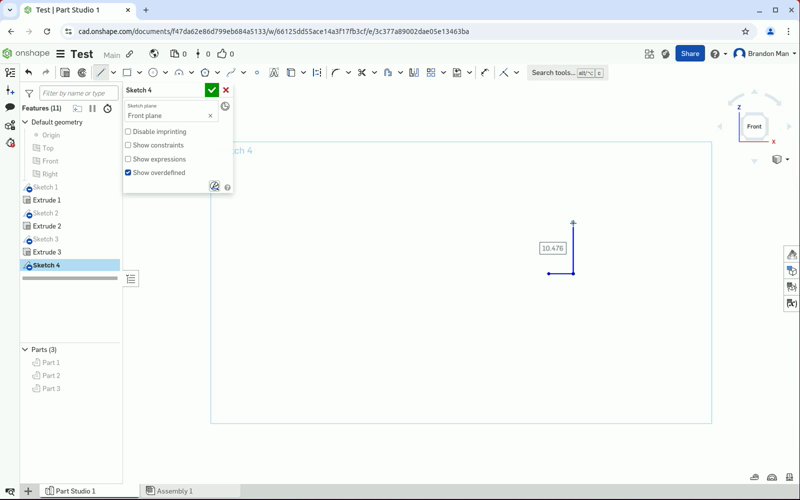
mouse_move(589, 222)
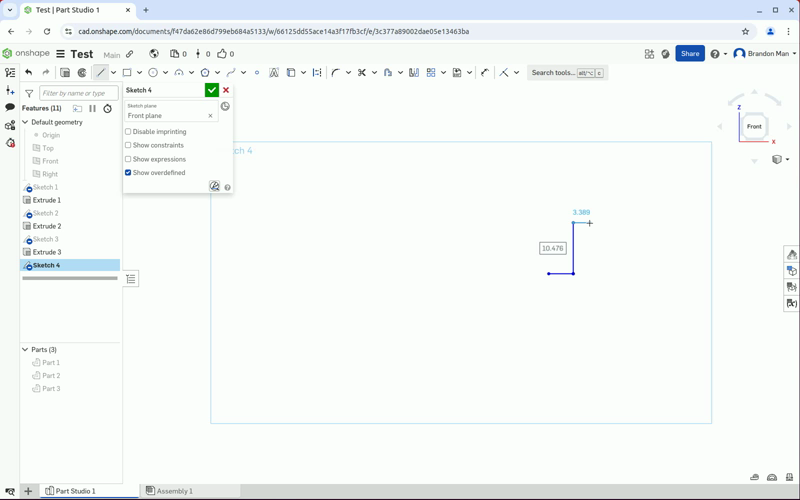
mouse_move(548, 222)
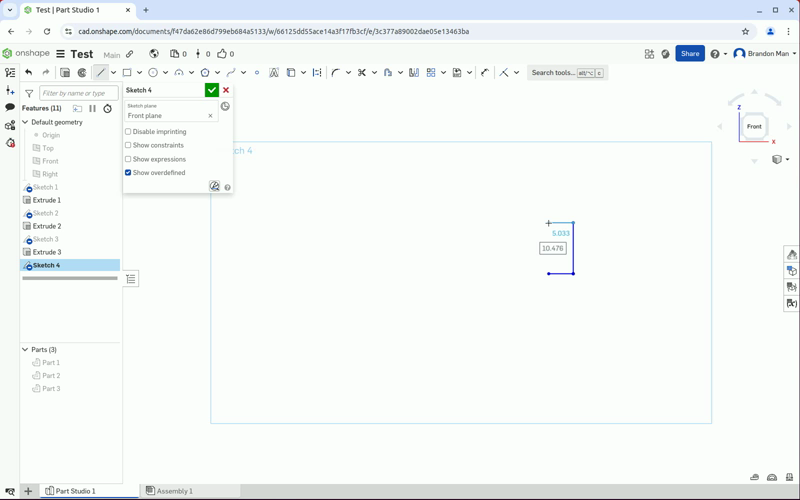
click(548, 222)
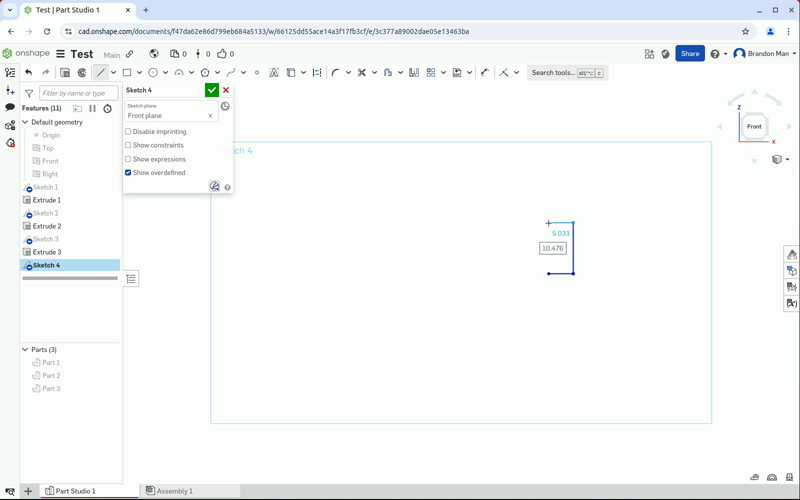
key_up(shift)
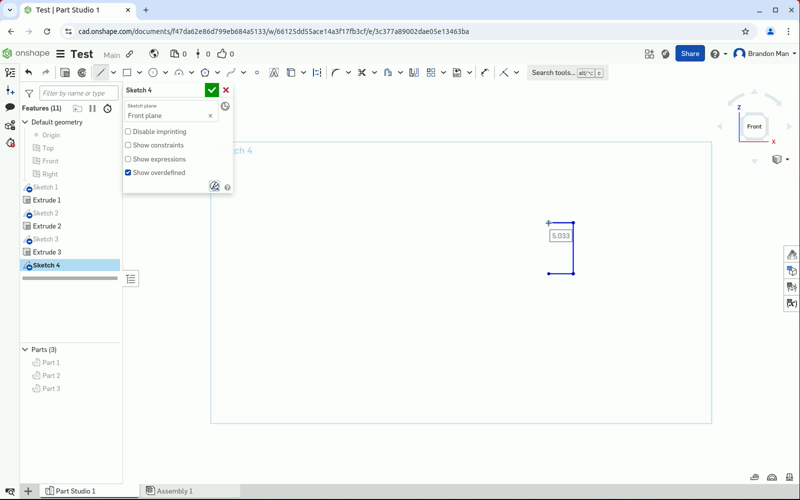
mouse_move(578, 222)
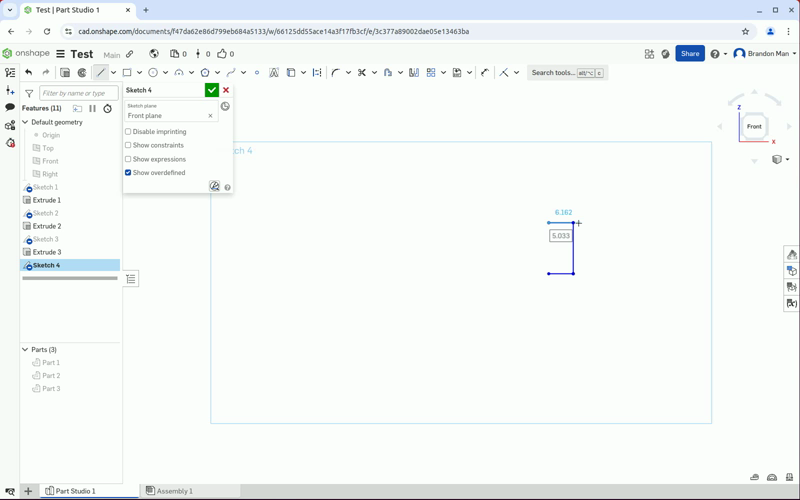
key_down(shift)
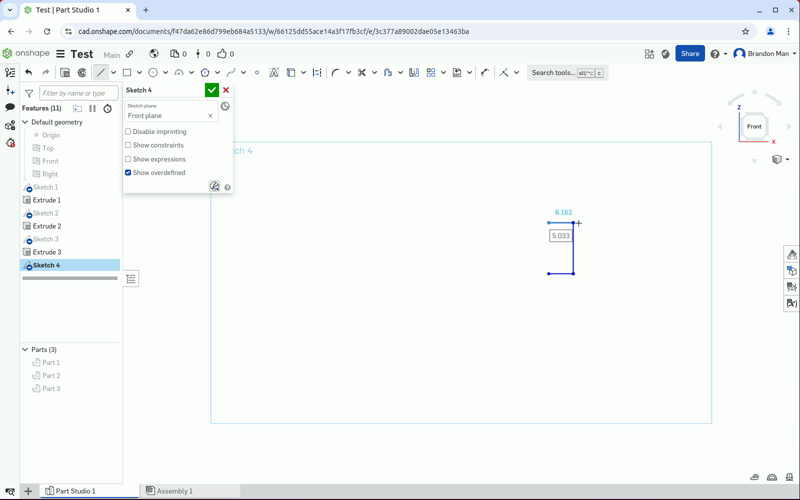
mouse_move(548, 273)
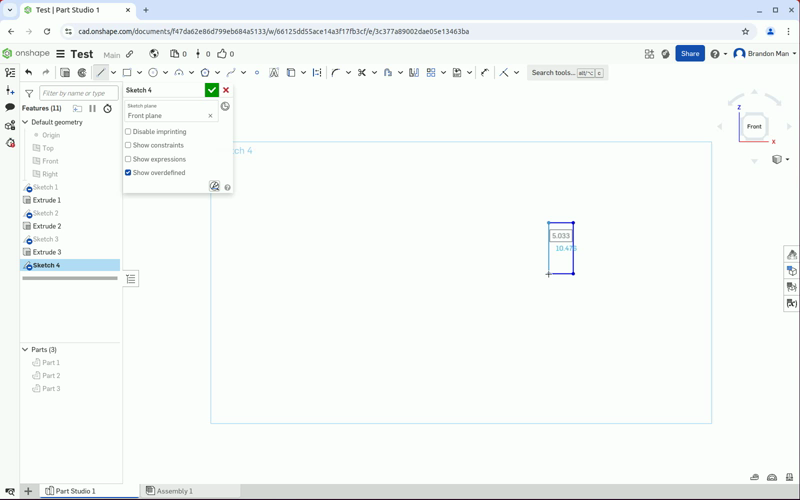
key_up(shift)
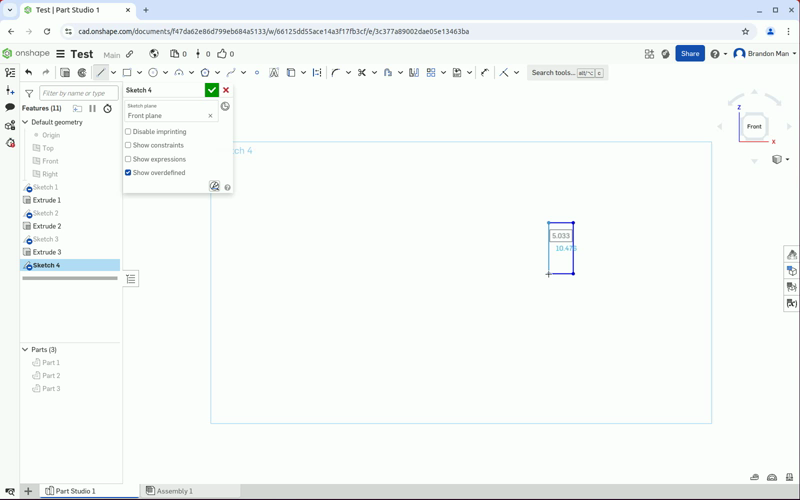
click(548, 273)
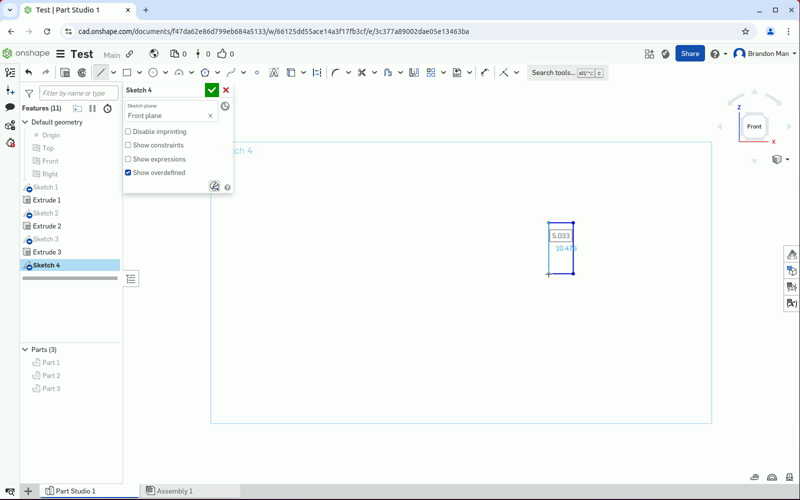
key(esc)
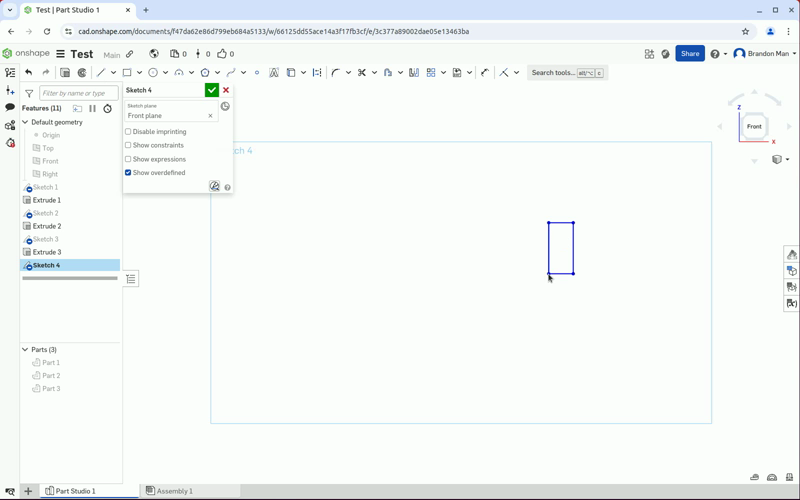
mouse_move(554, 265)
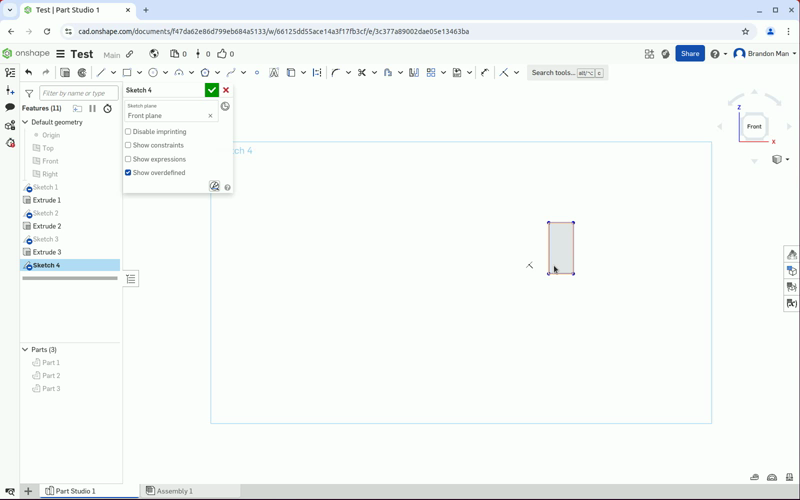
scroll(6)
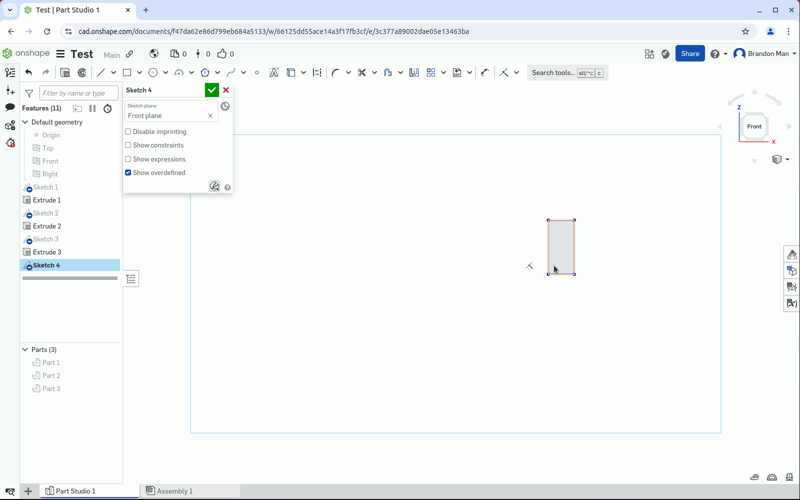
scroll(6)
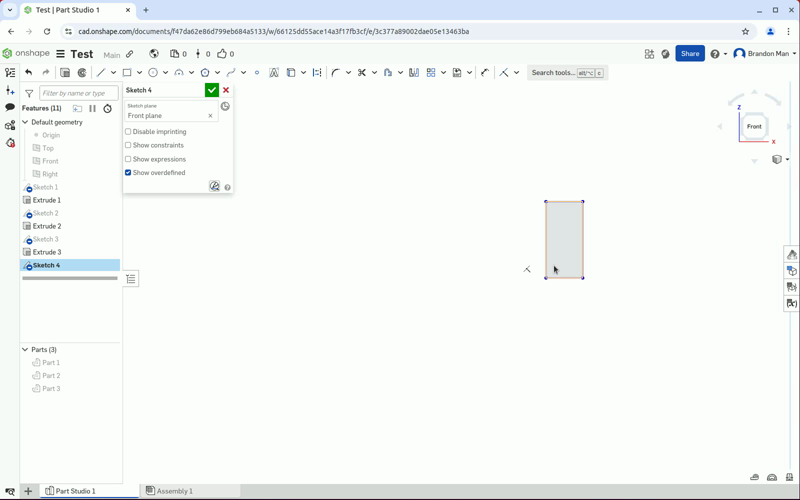
scroll(6)
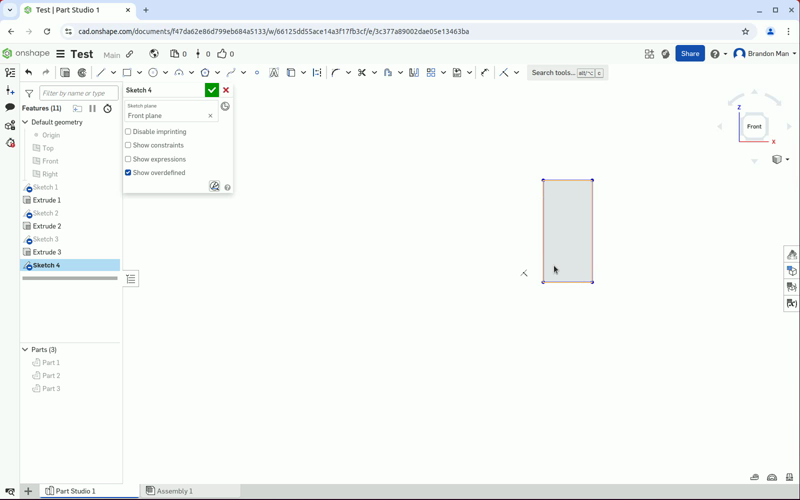
scroll(6)
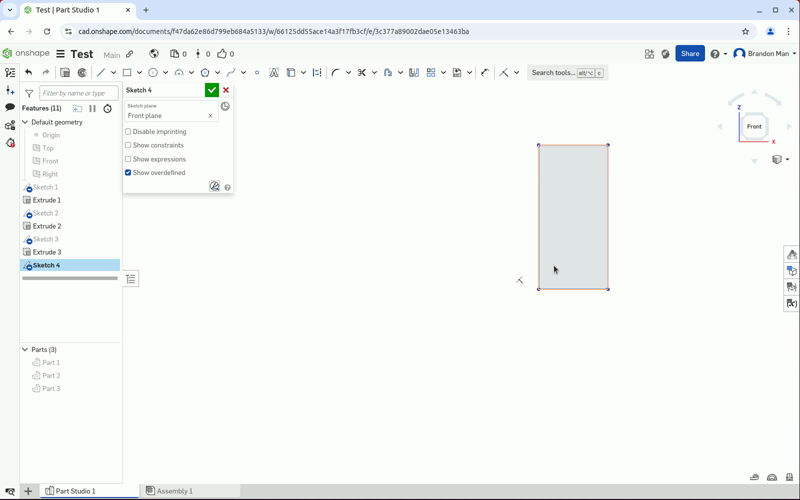
scroll(6)
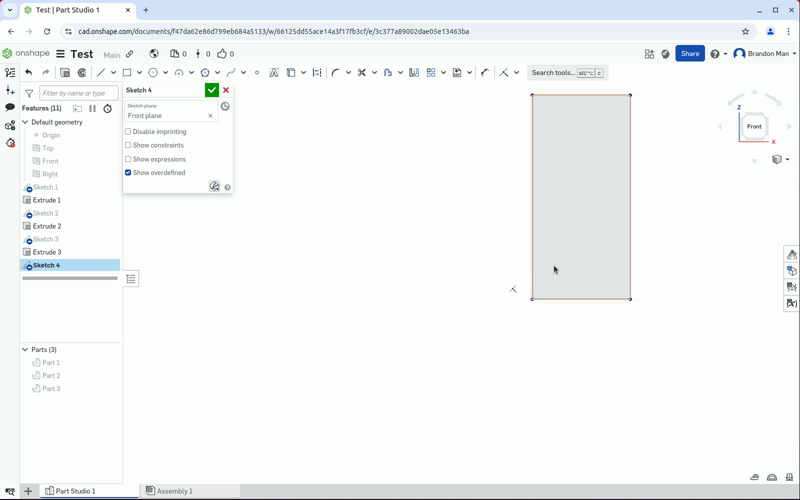
scroll(6)
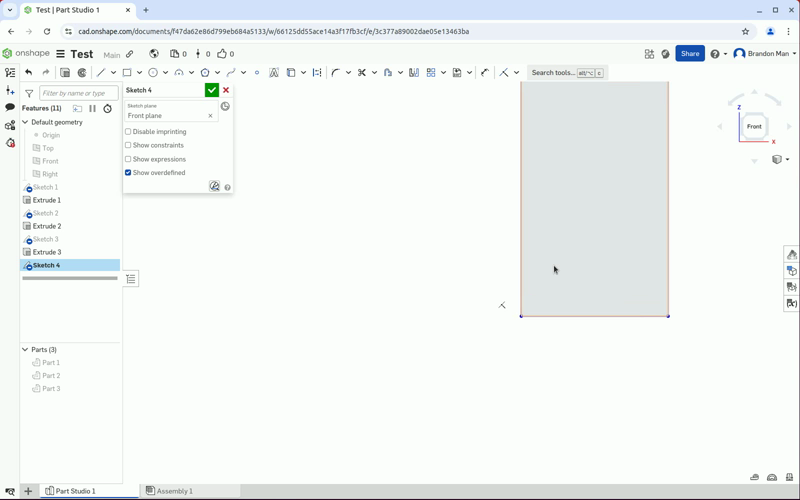
scroll(6)
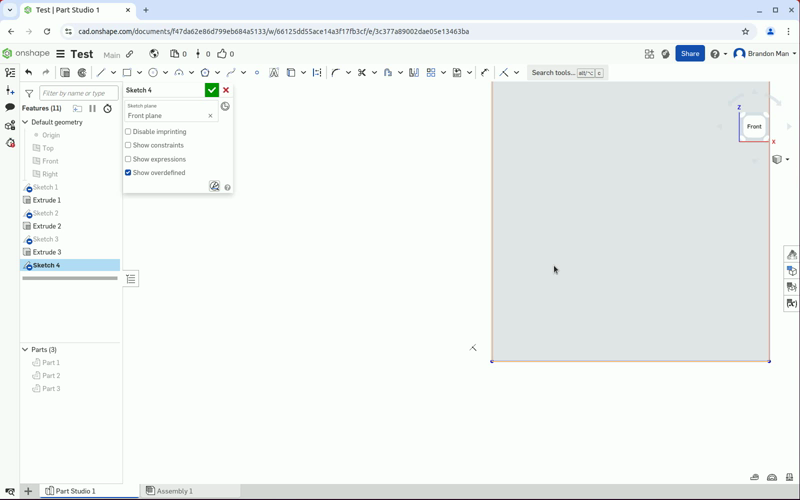
click(554, 265)
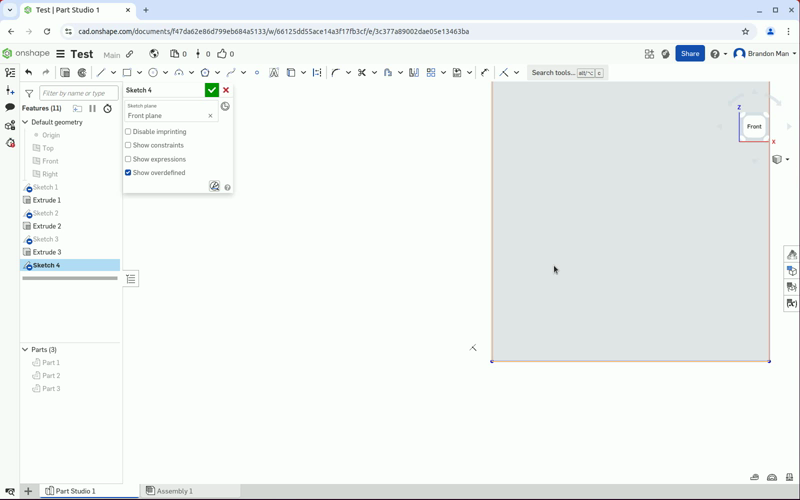
scroll(-6)
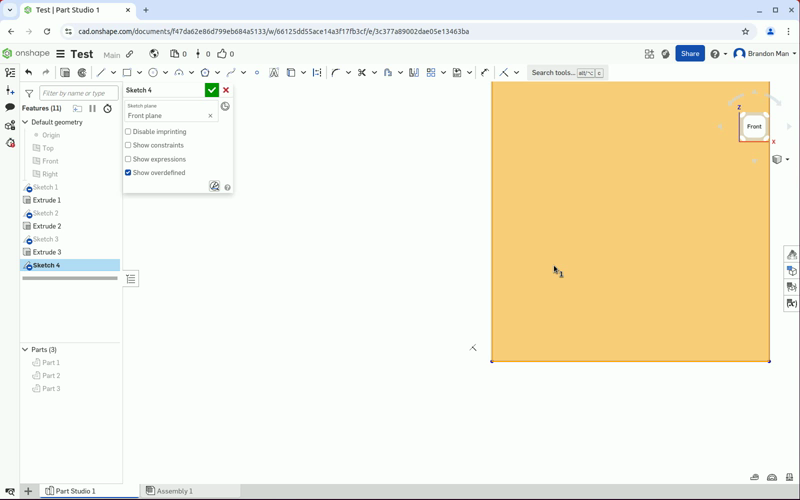
scroll(-6)
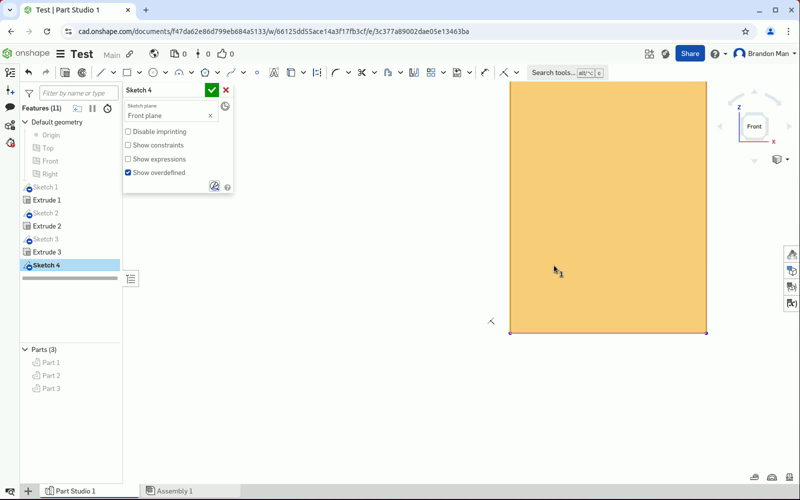
scroll(-6)
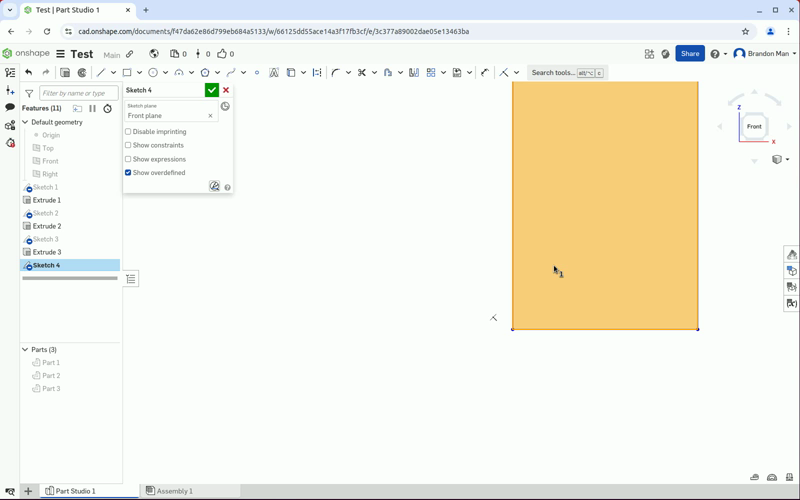
scroll(-6)
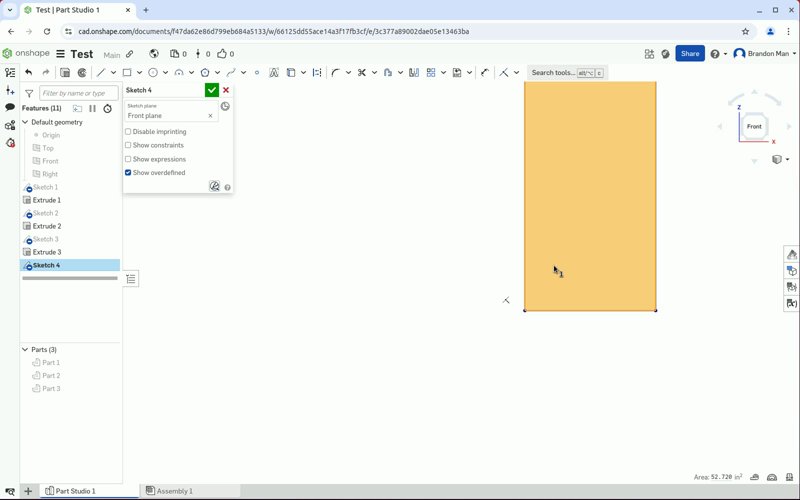
scroll(-6)
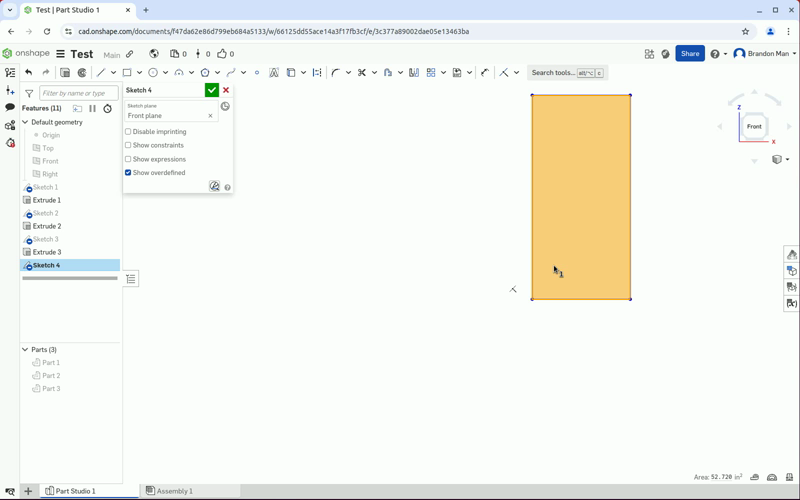
scroll(-6)
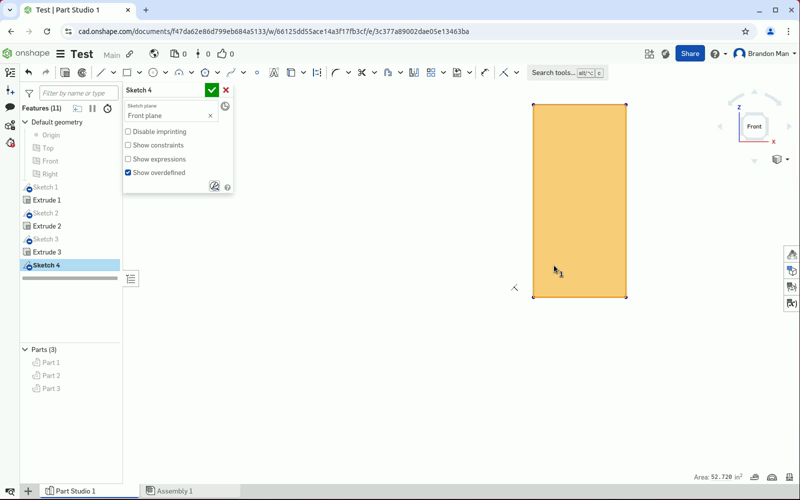
scroll(-6)
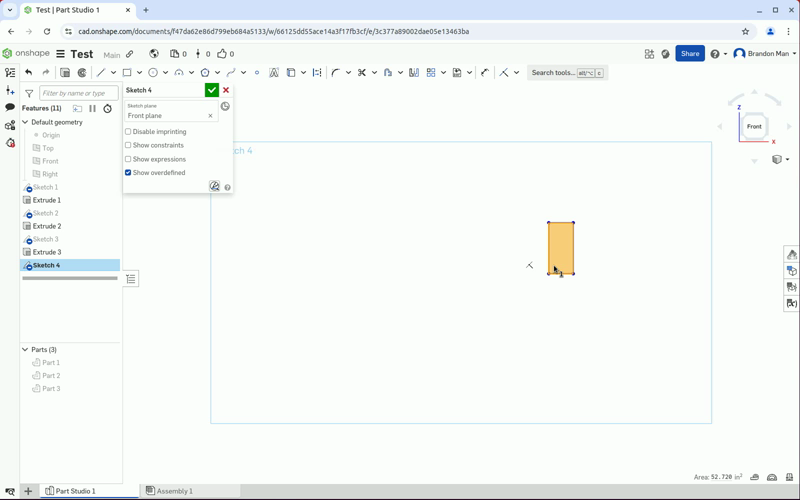
mouse_move(73, 352)
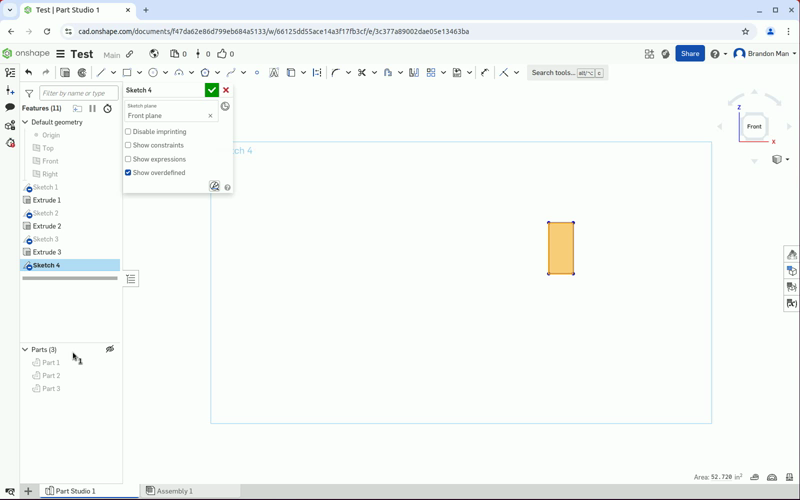
key(shift+y)
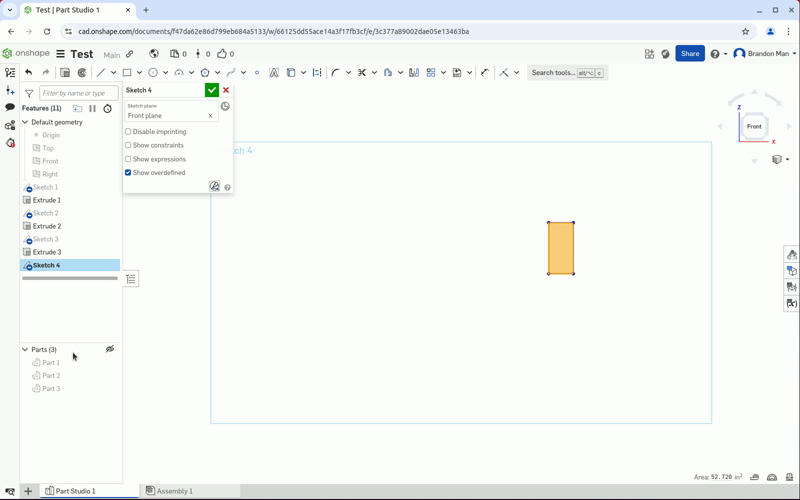
key(shift+e)
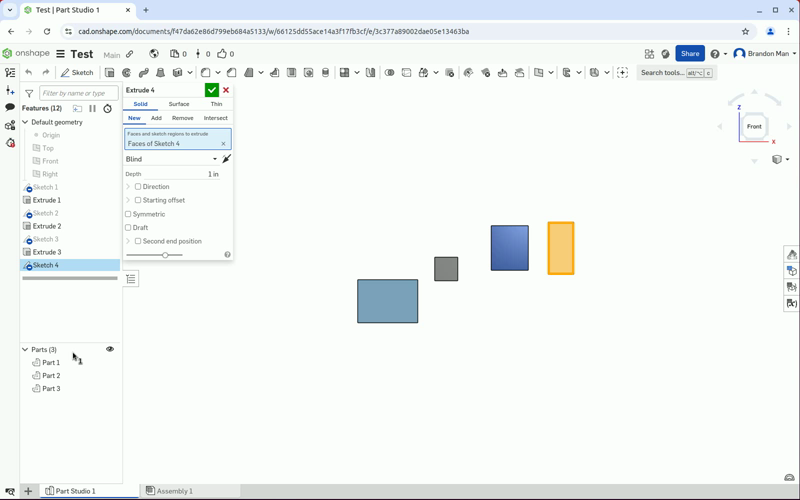
mouse_move(143, 106)
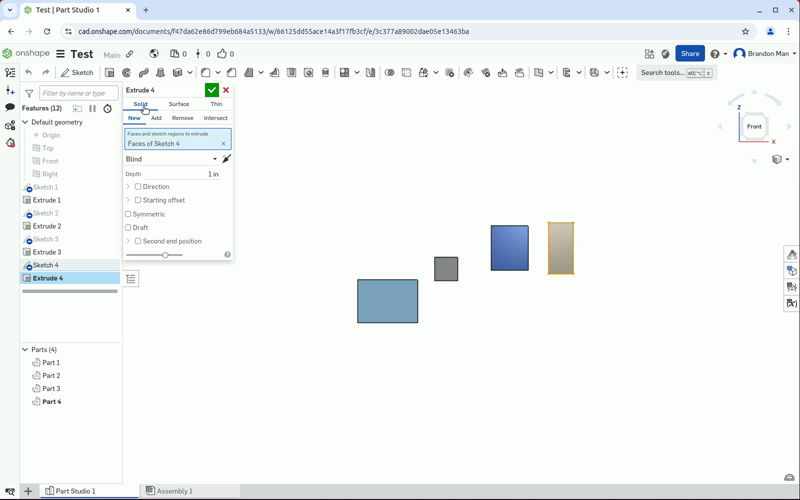
click(143, 106)
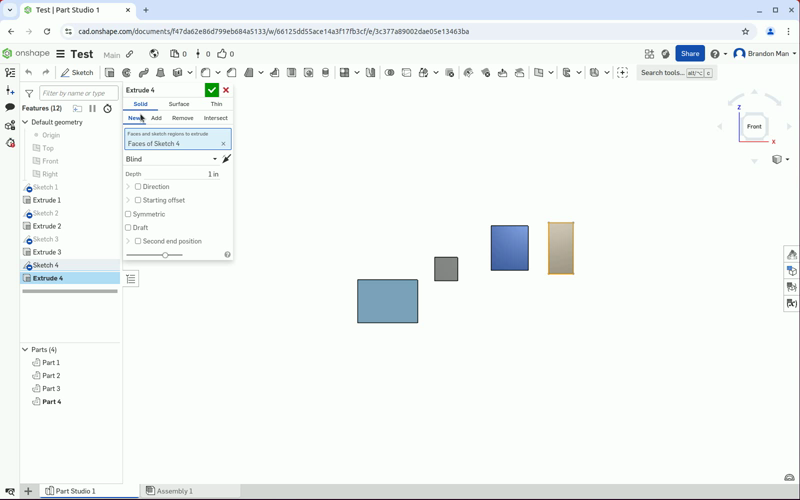
mouse_move(137, 120)
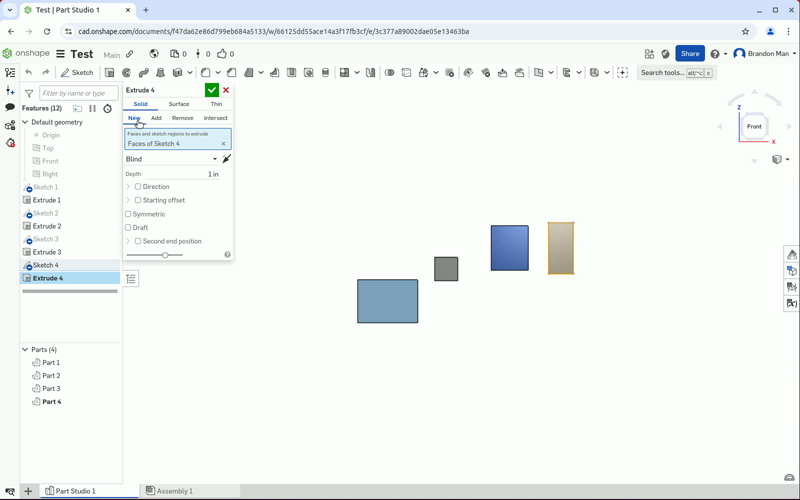
click(137, 120)
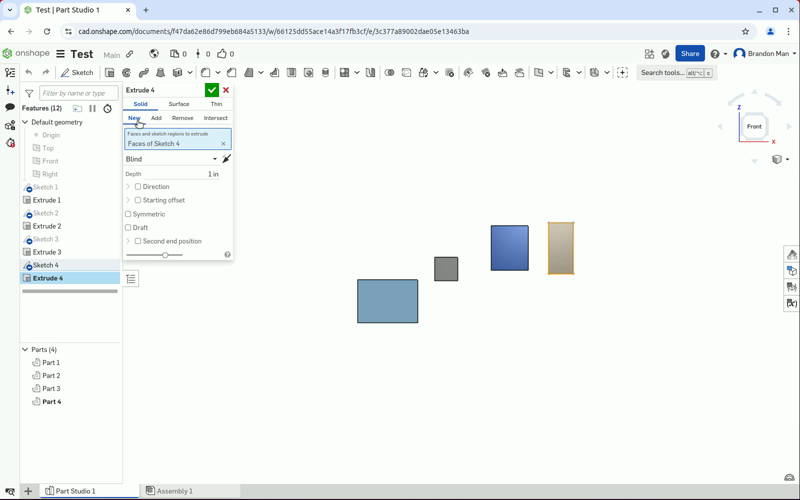
key(tab, 4)
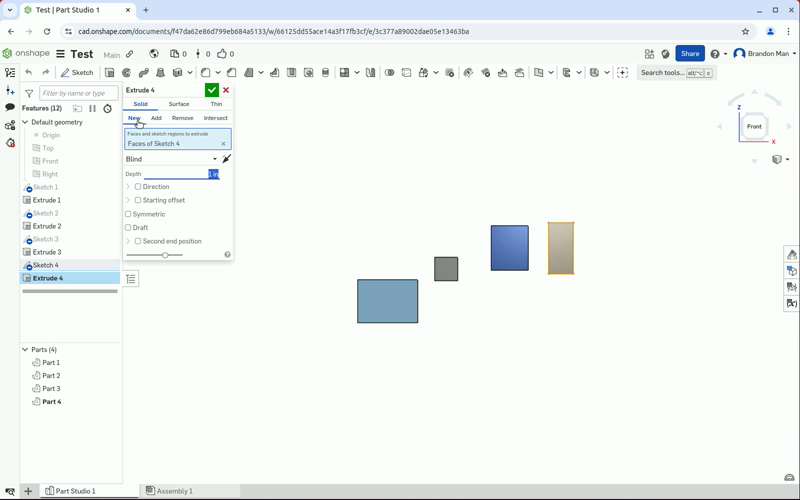
text(2.648)
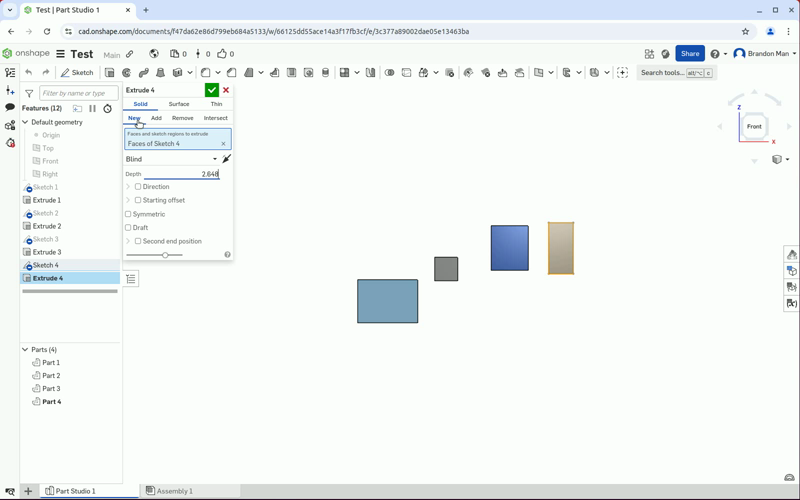
key(enter)
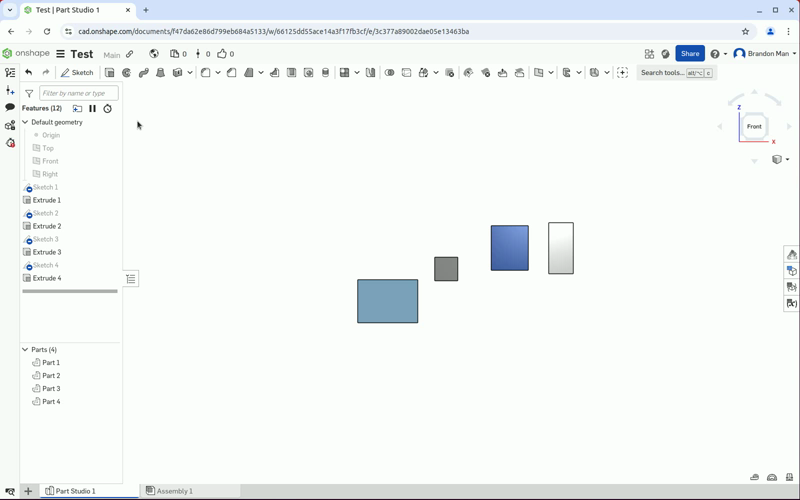
key(shift+h)
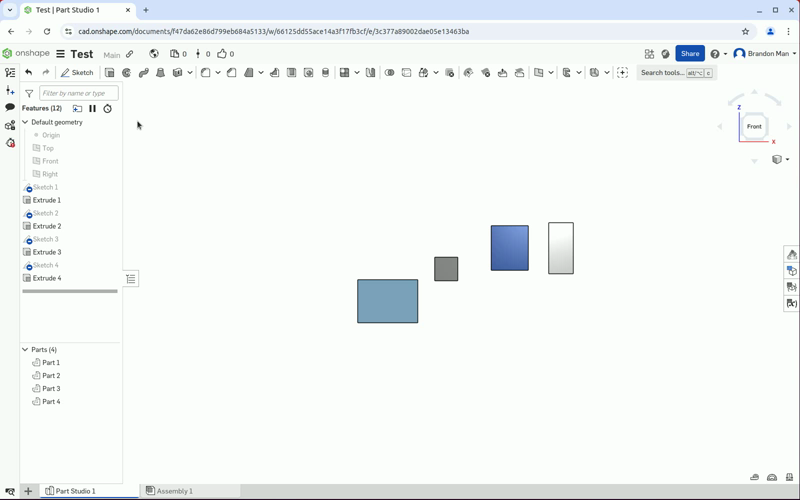
key(shift+h)
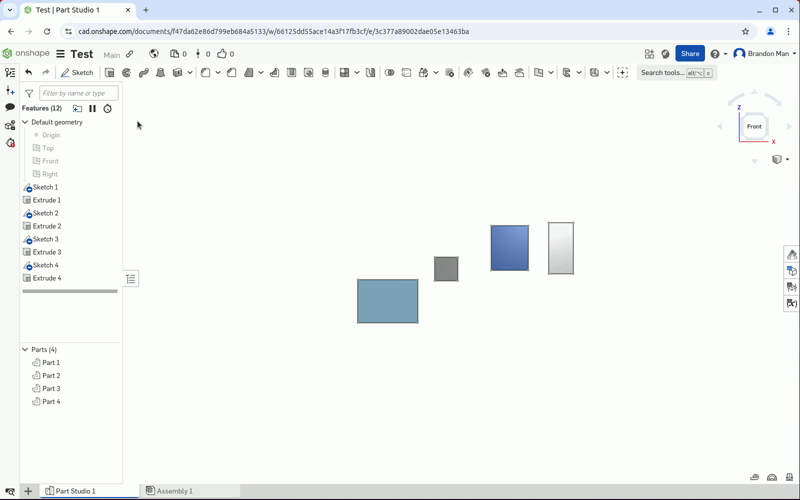
key(shift+7)
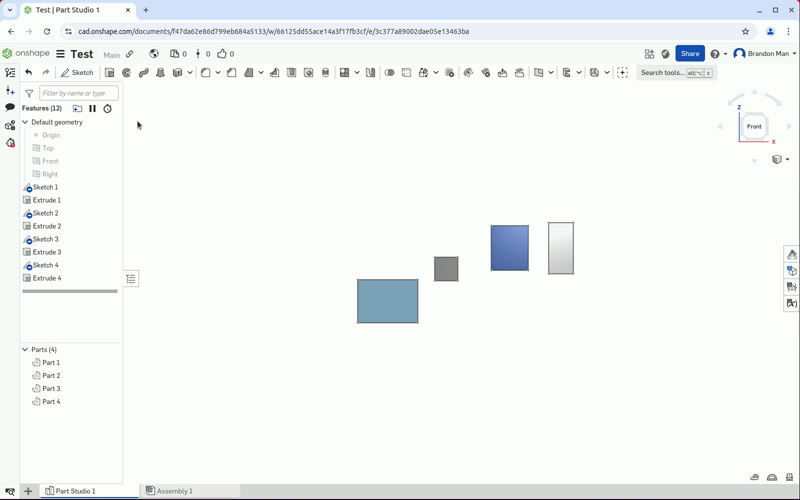
key(left, 2)
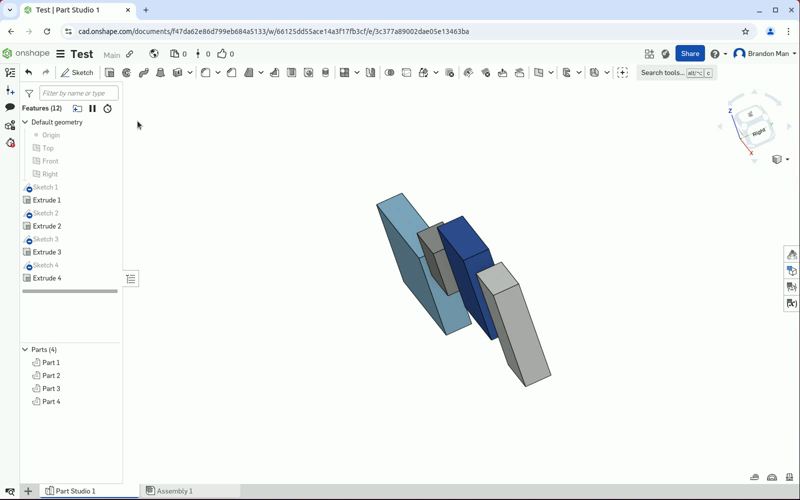
key(down, 2)
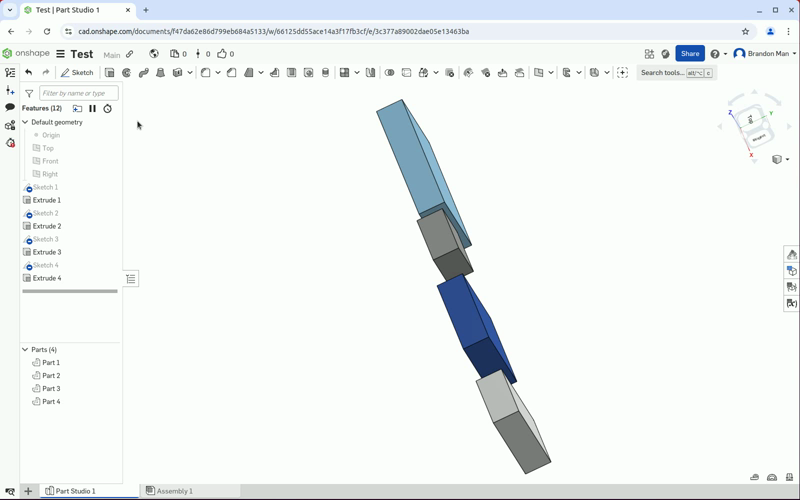
key(up, 2)
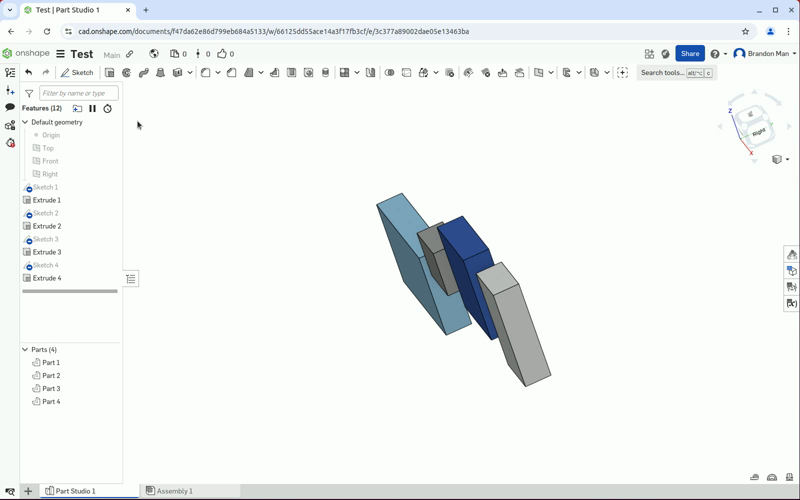
key(right, 2)
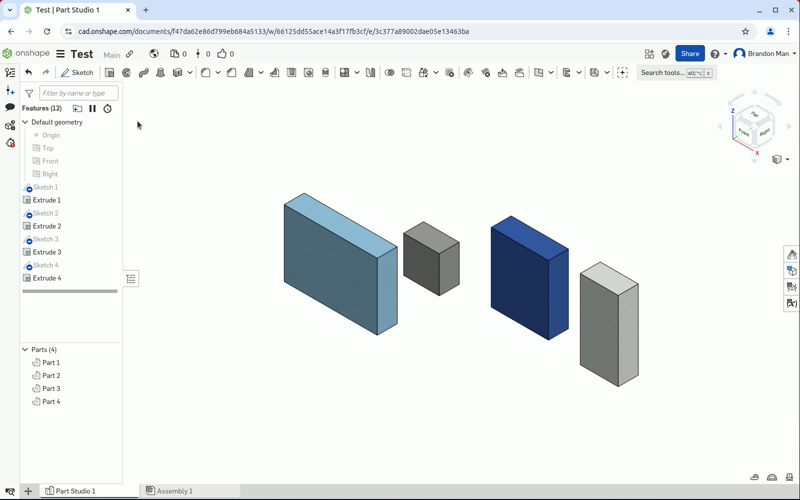
mouse_move(73, 189)
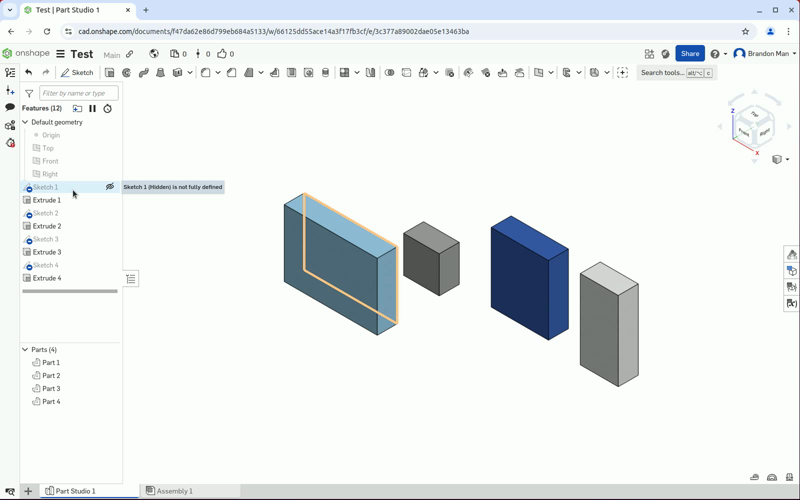
click(73, 189)